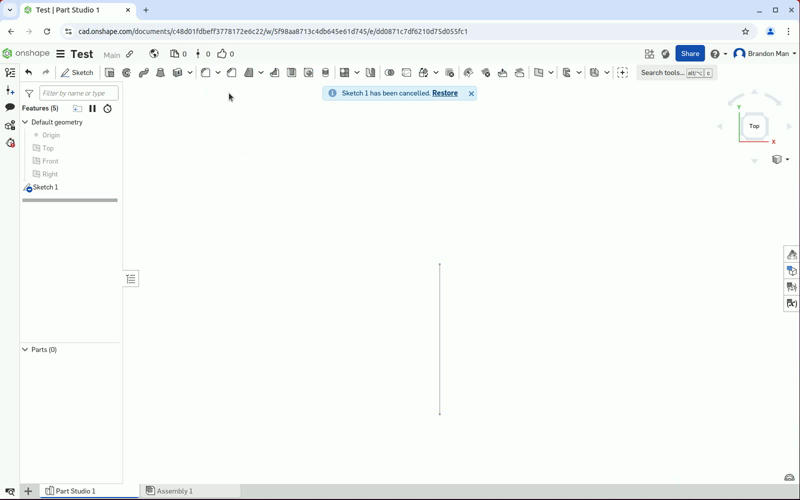
key(shift+h)
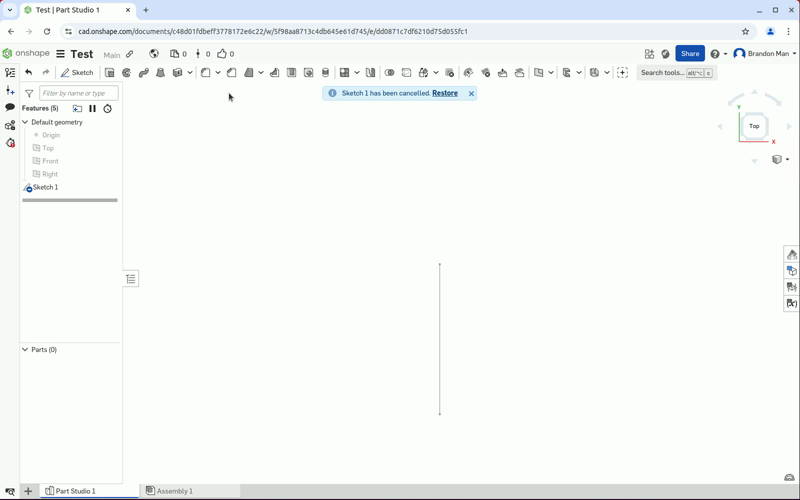
key(shift+s)
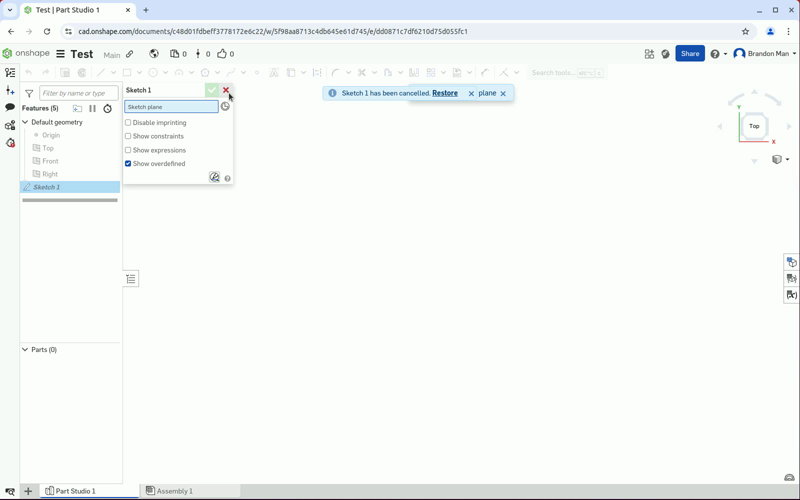
mouse_move(73, 150)
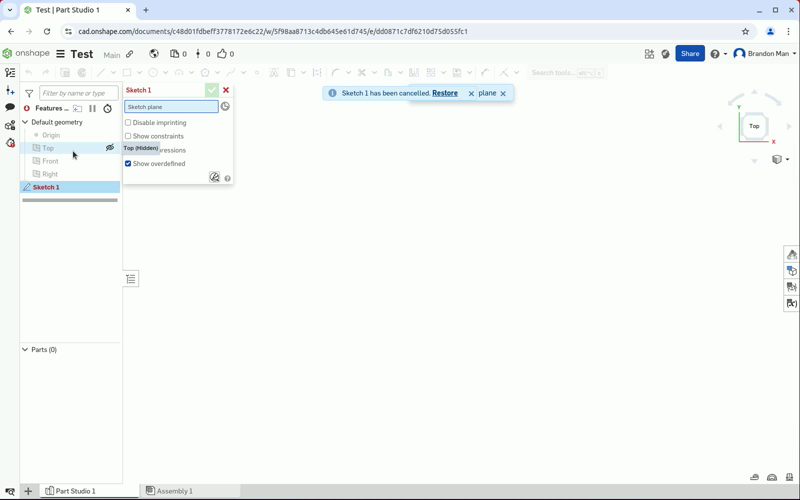
click(73, 150)
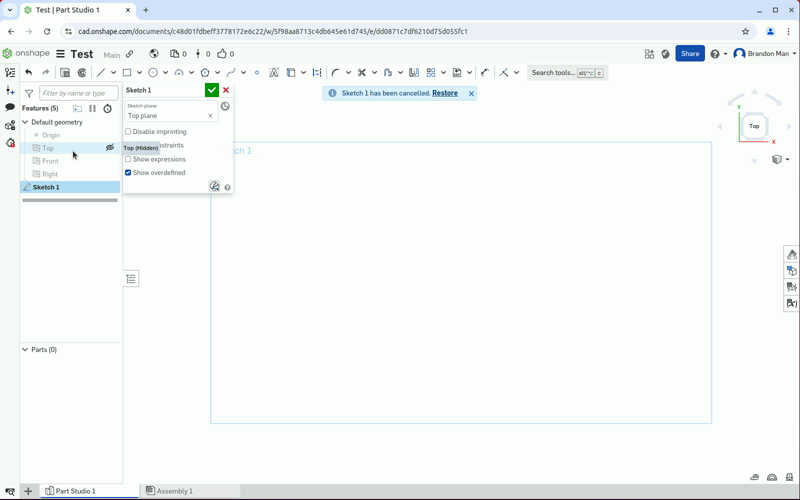
mouse_move(73, 352)
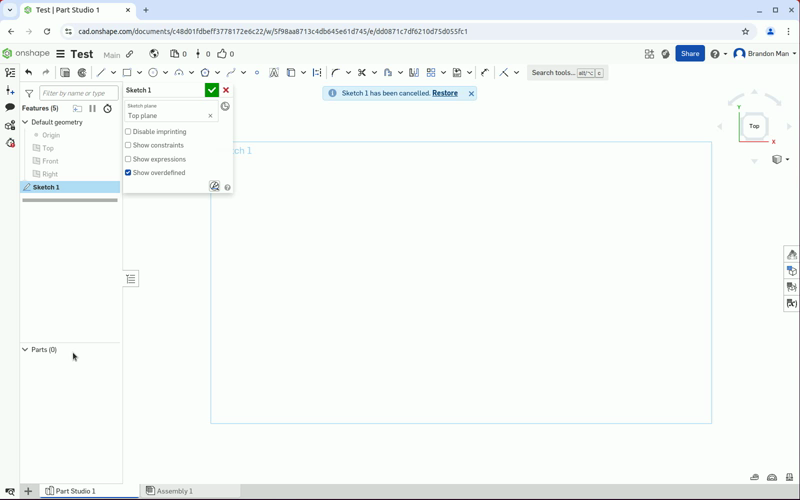
key(y)
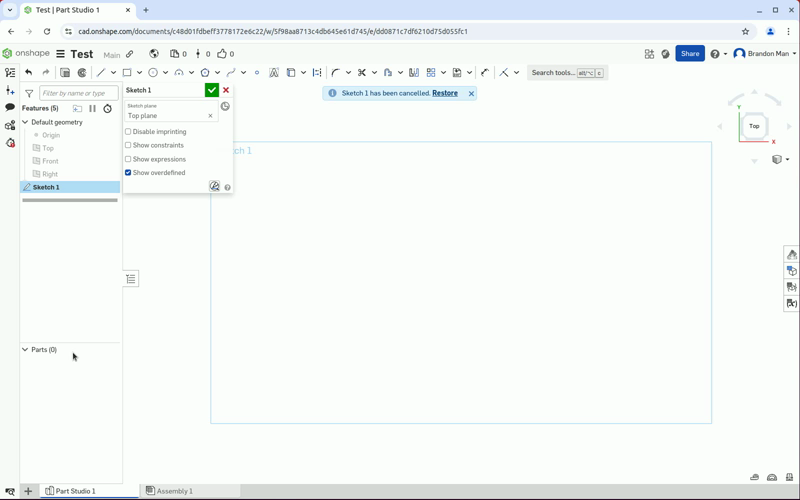
key(c)
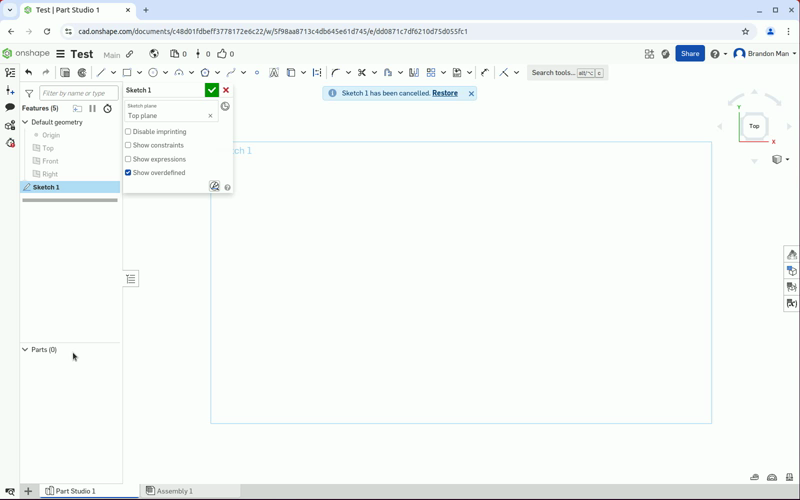
key_down(shift)
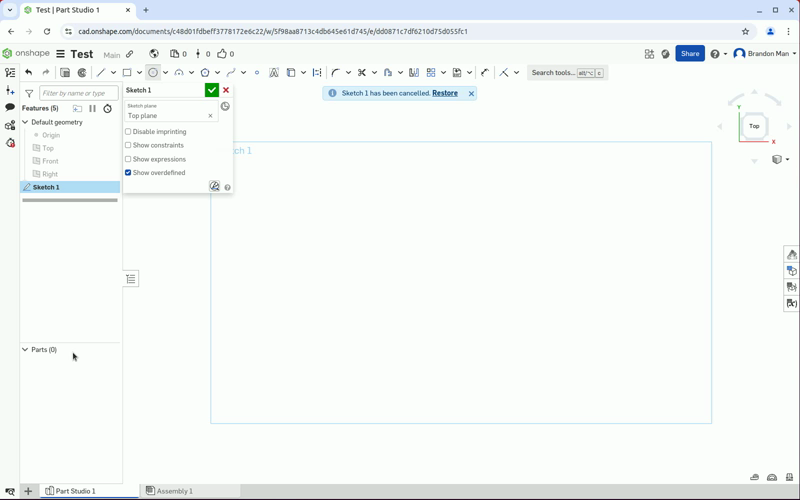
mouse_move(388, 199)
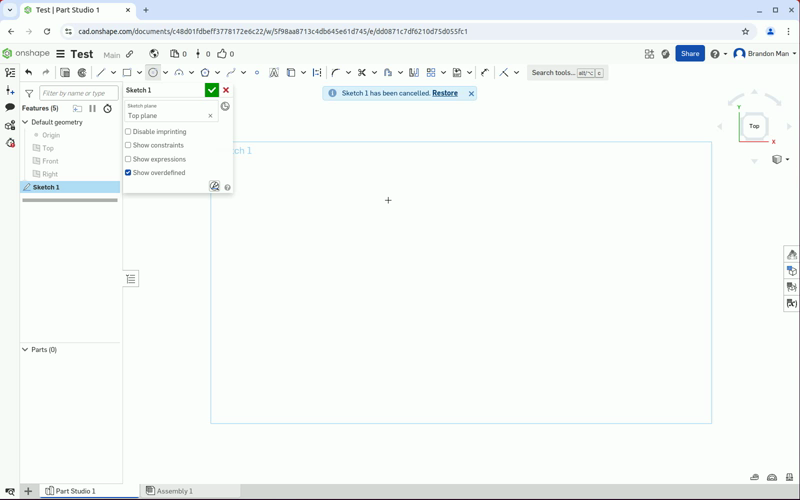
click(388, 199)
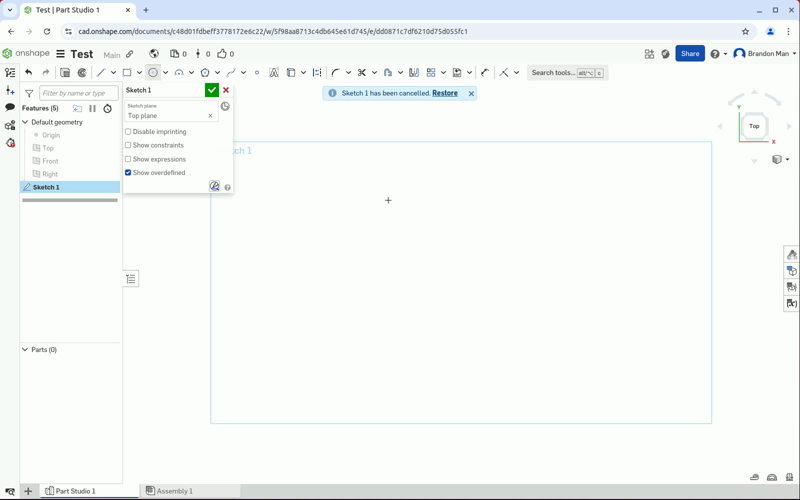
key_up(shift)
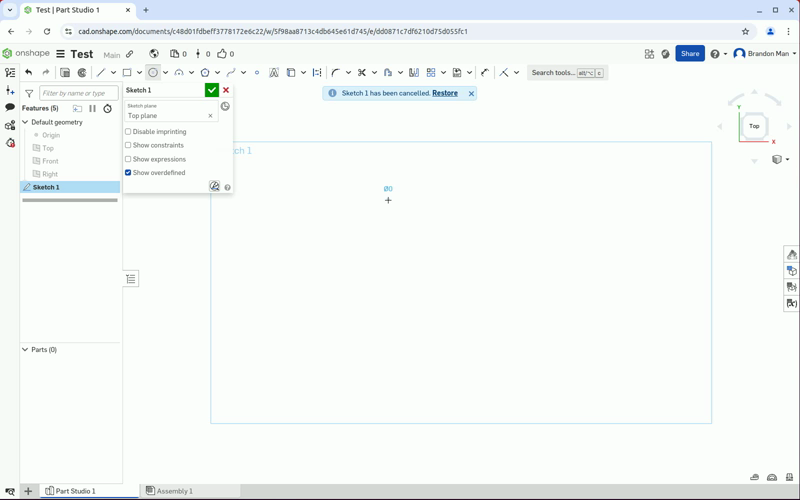
mouse_move(407, 199)
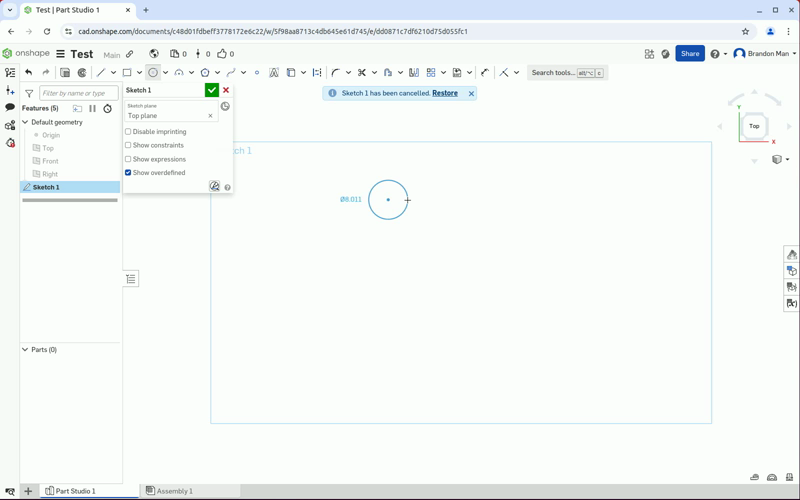
click(407, 199)
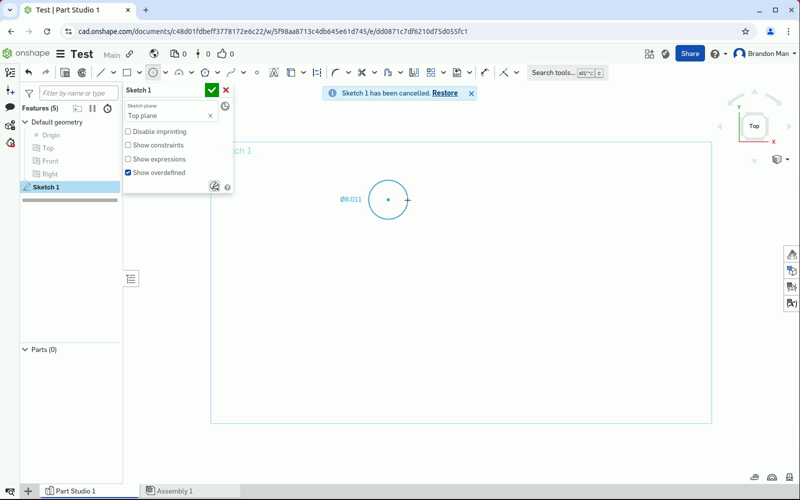
key(esc)
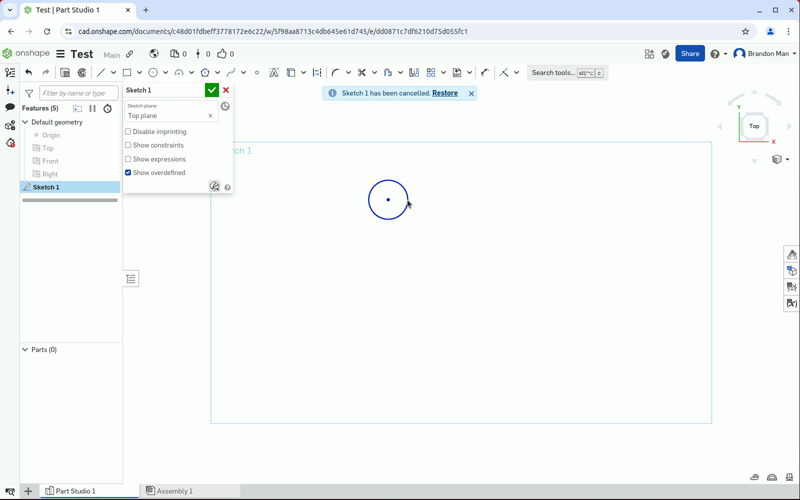
mouse_move(395, 208)
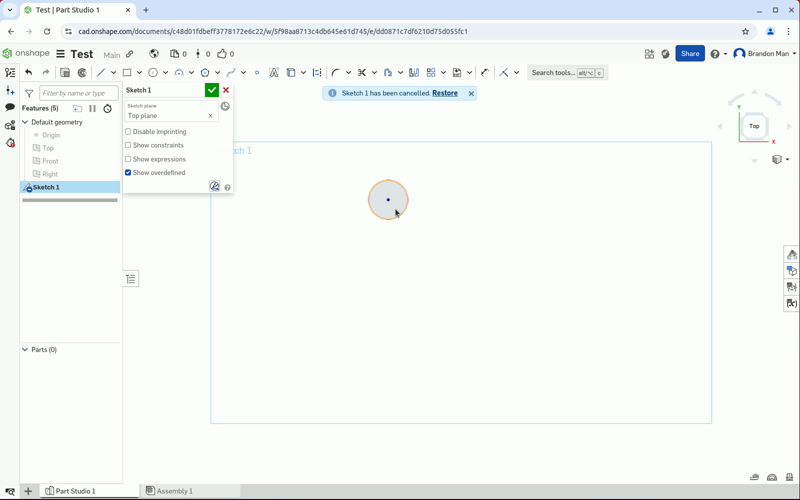
scroll(6)
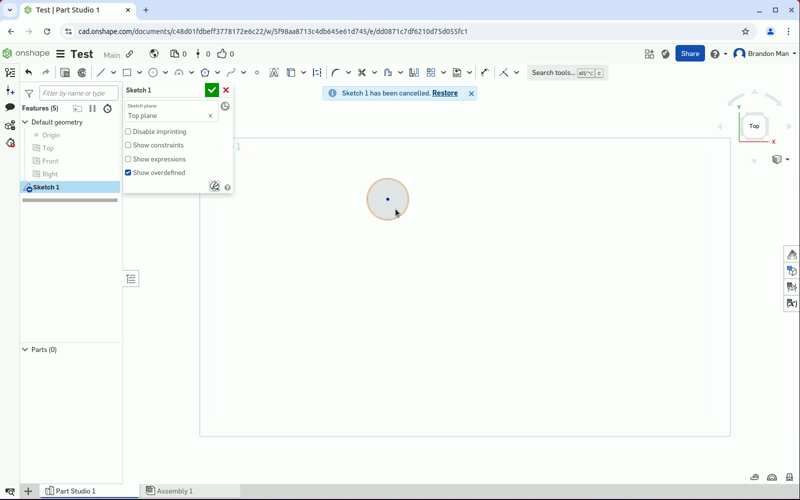
scroll(6)
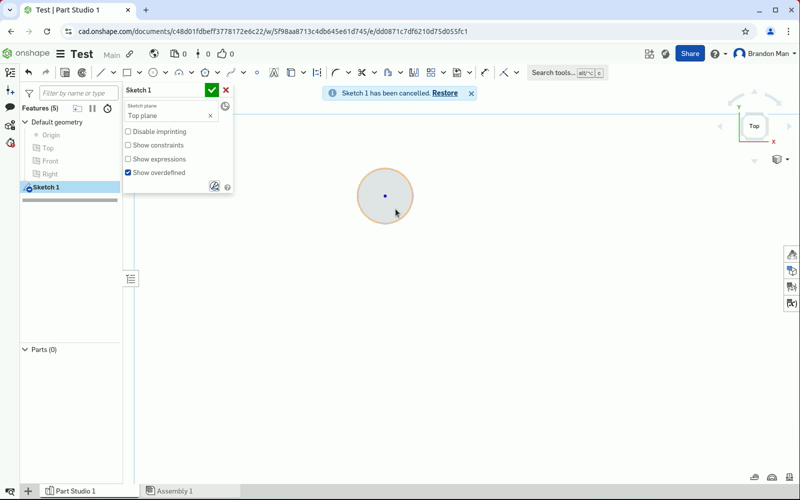
scroll(6)
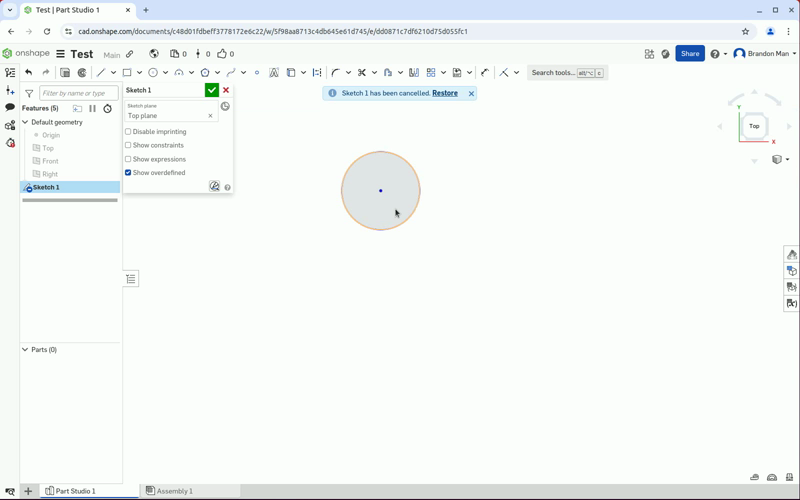
scroll(6)
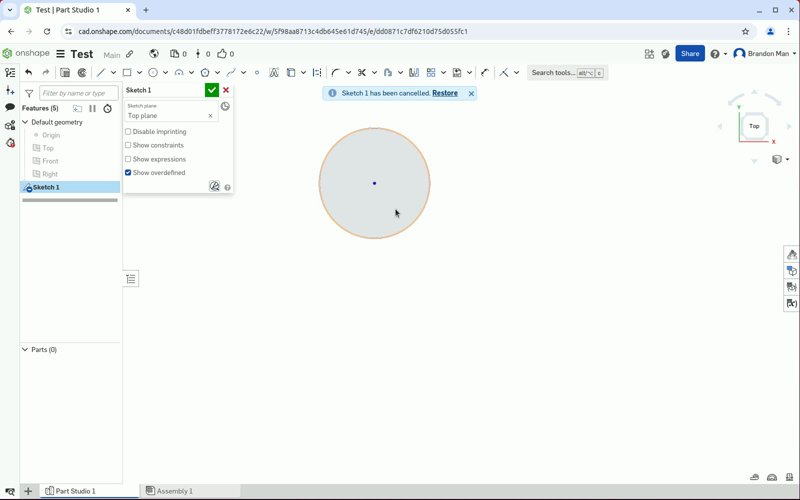
scroll(6)
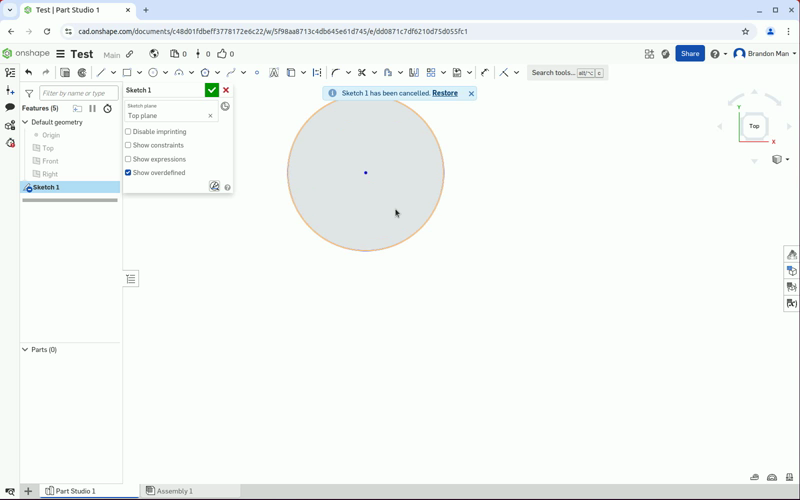
scroll(6)
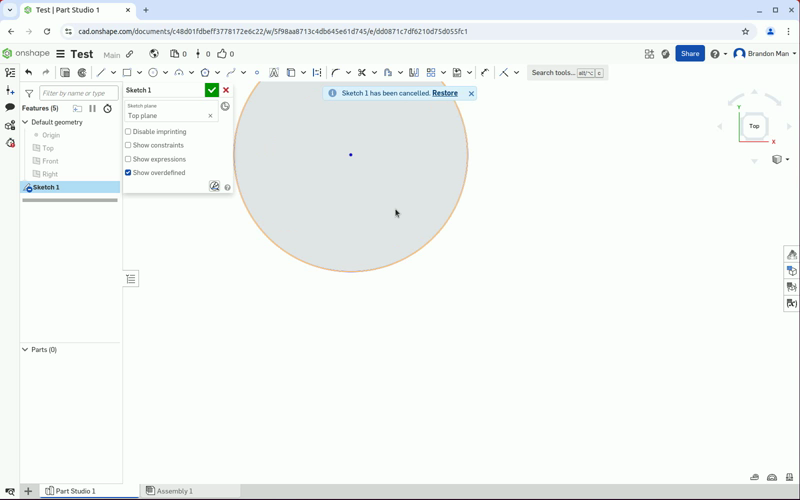
scroll(6)
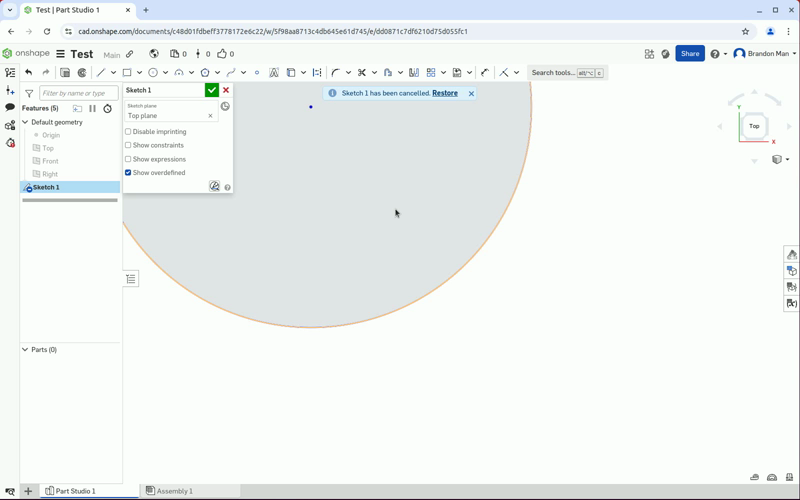
click(395, 208)
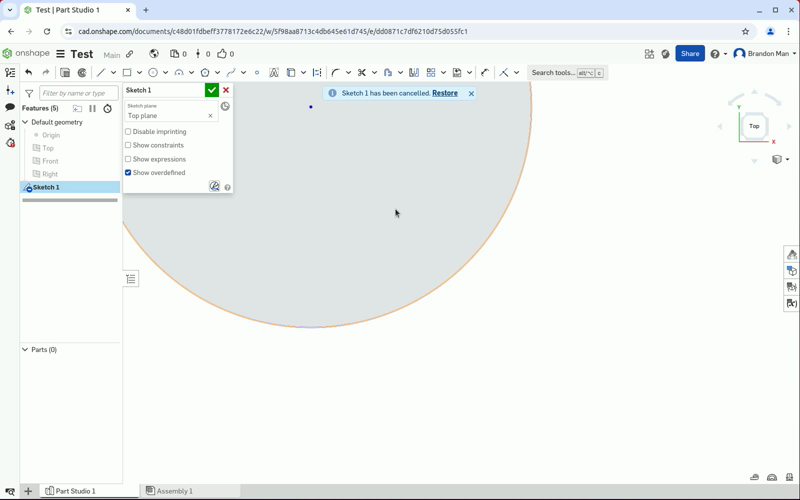
scroll(-6)
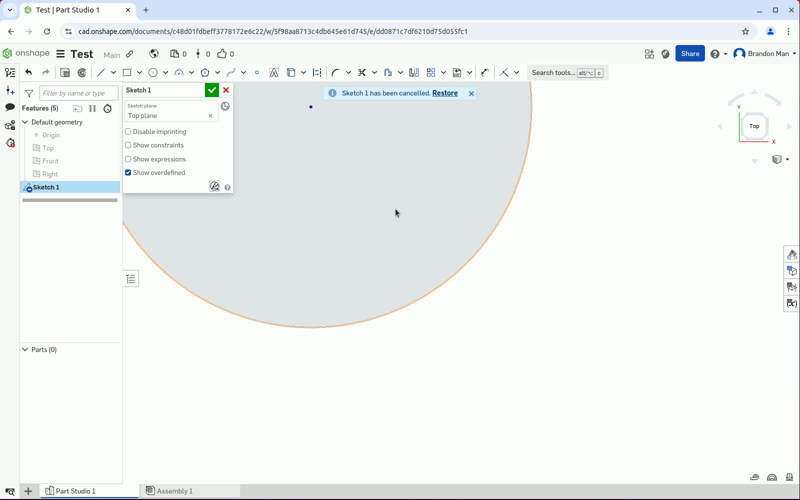
scroll(-6)
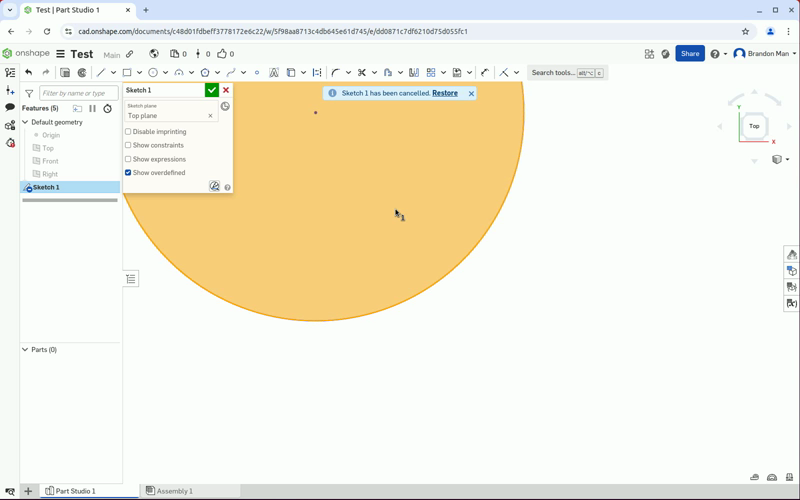
scroll(-6)
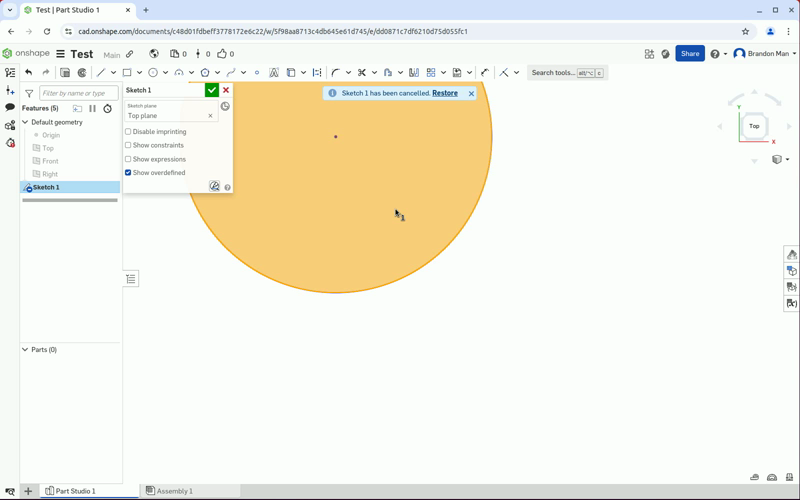
scroll(-6)
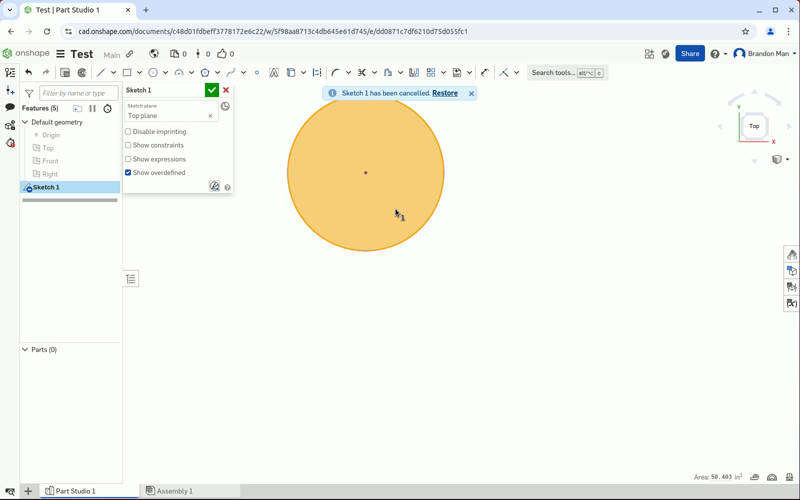
scroll(-6)
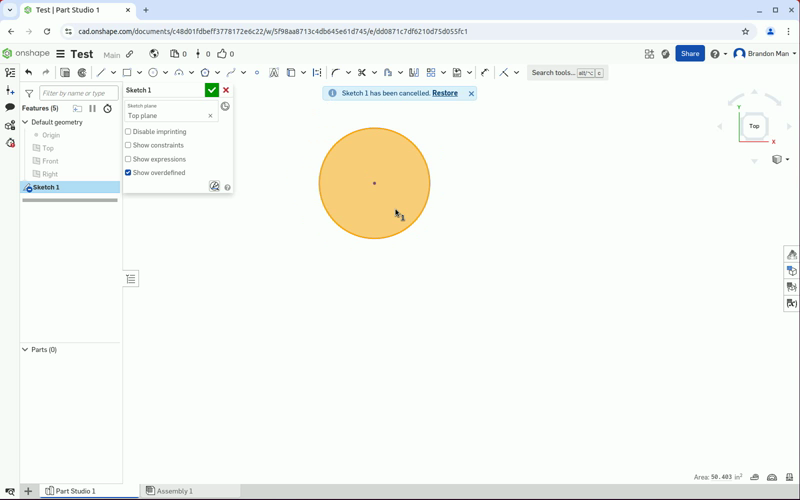
scroll(-6)
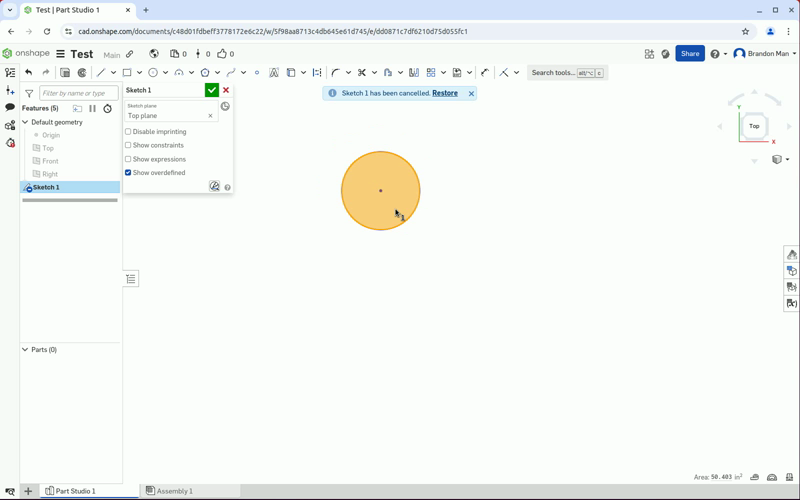
scroll(-6)
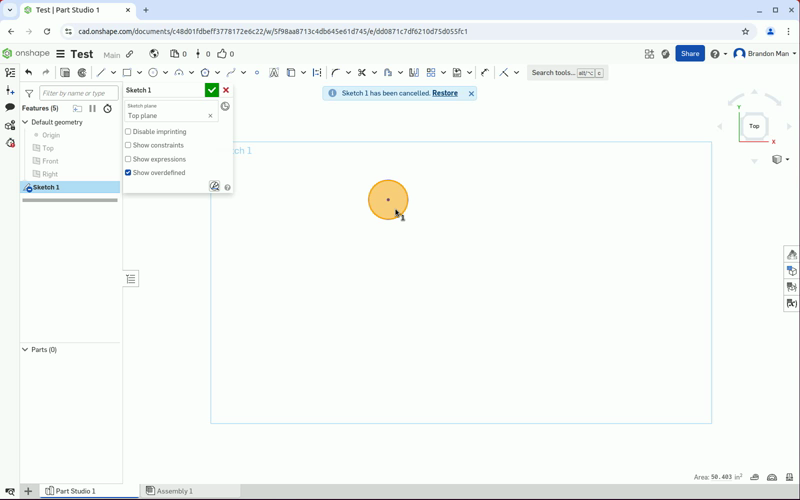
mouse_move(73, 352)
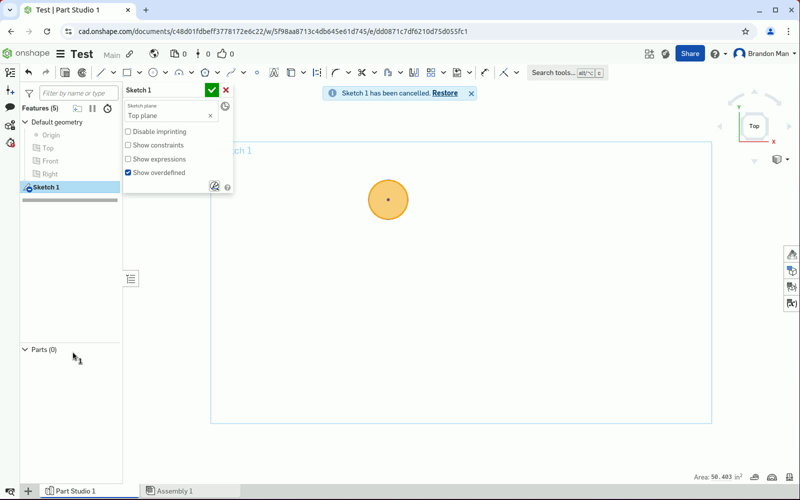
key(shift+y)
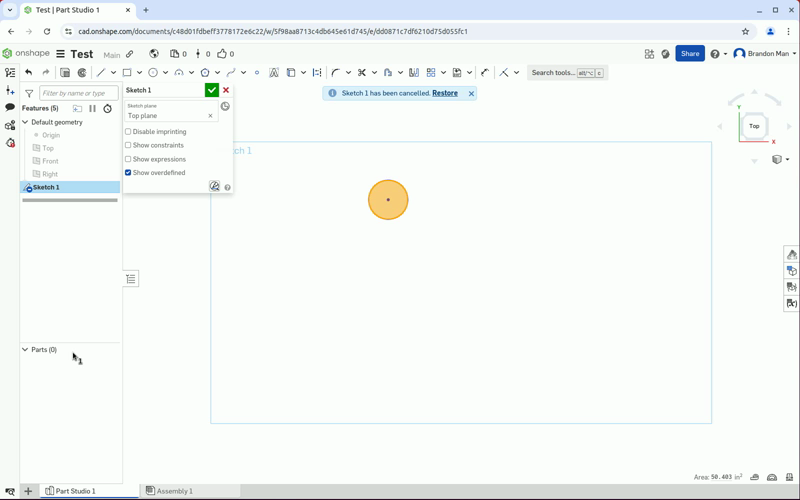
key(shift+e)
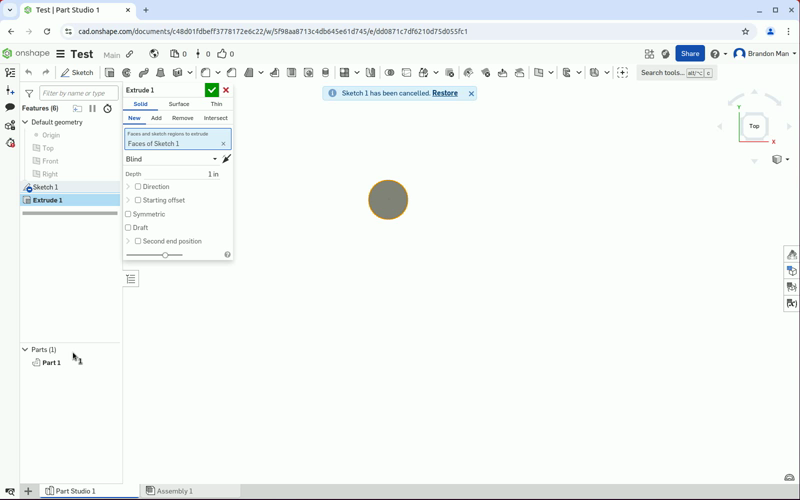
mouse_move(143, 106)
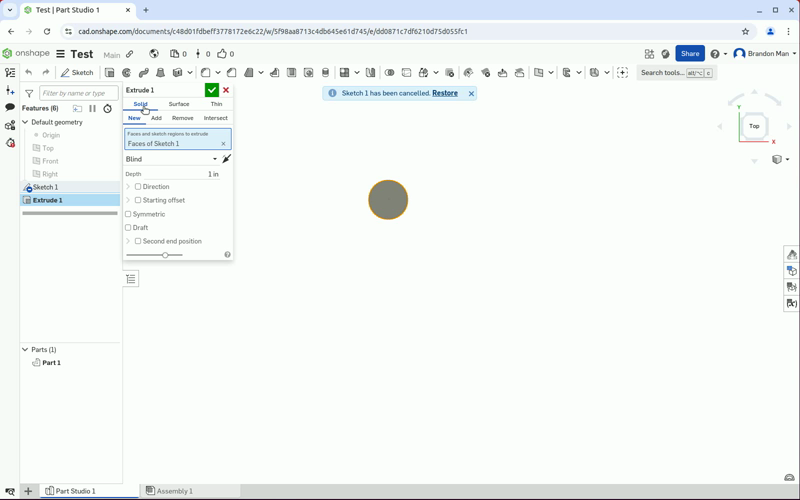
click(143, 106)
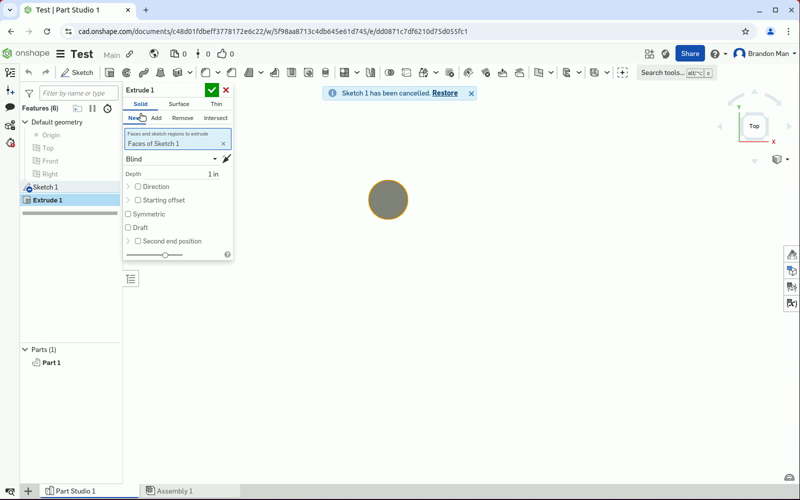
mouse_move(137, 120)
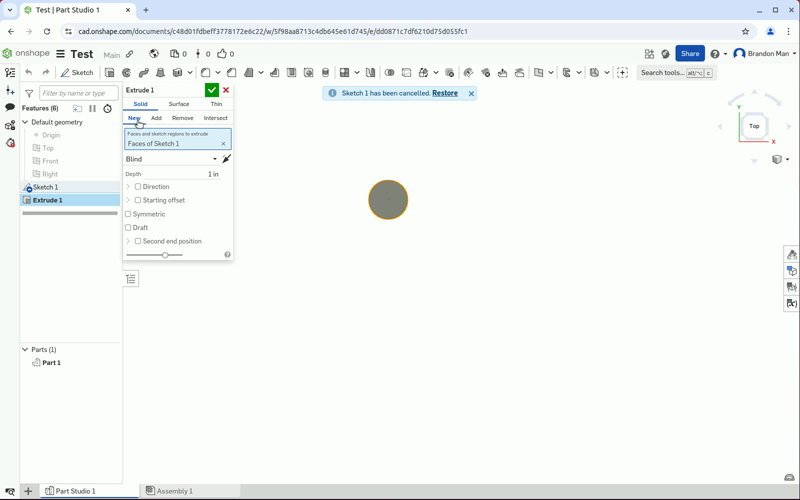
click(137, 120)
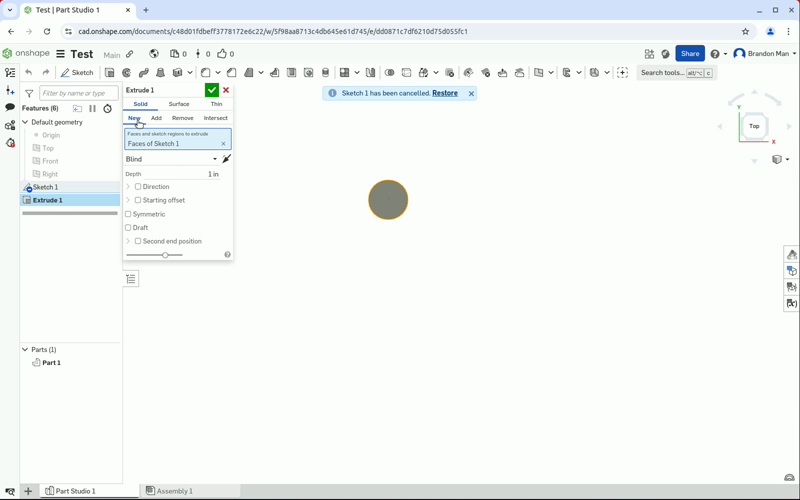
key(tab, 4)
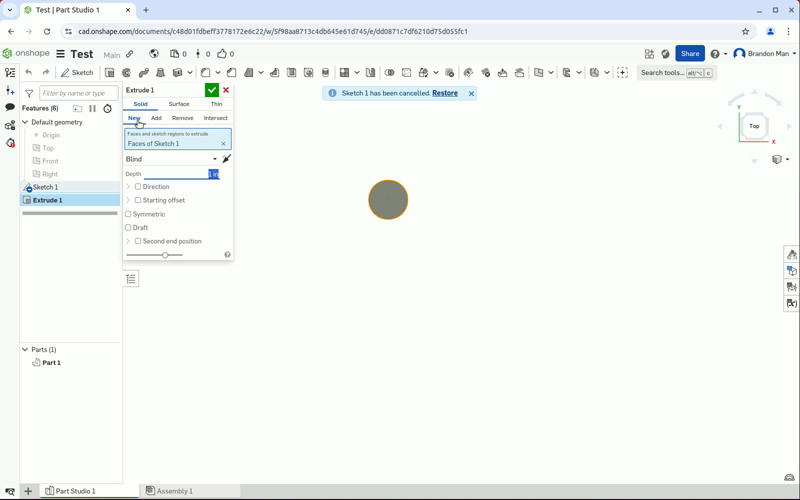
text(9.869)
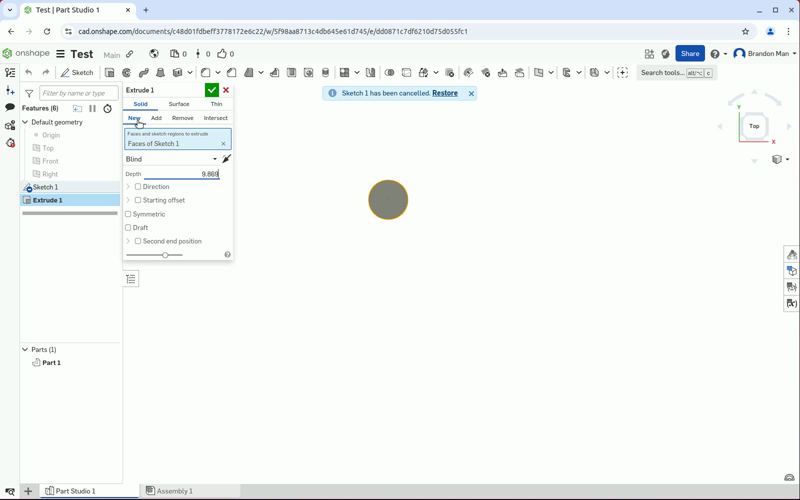
key(enter)
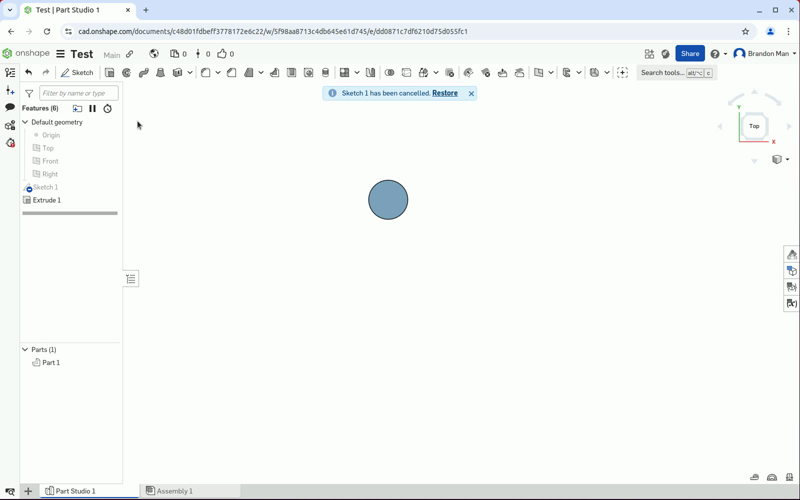
key(shift+h)
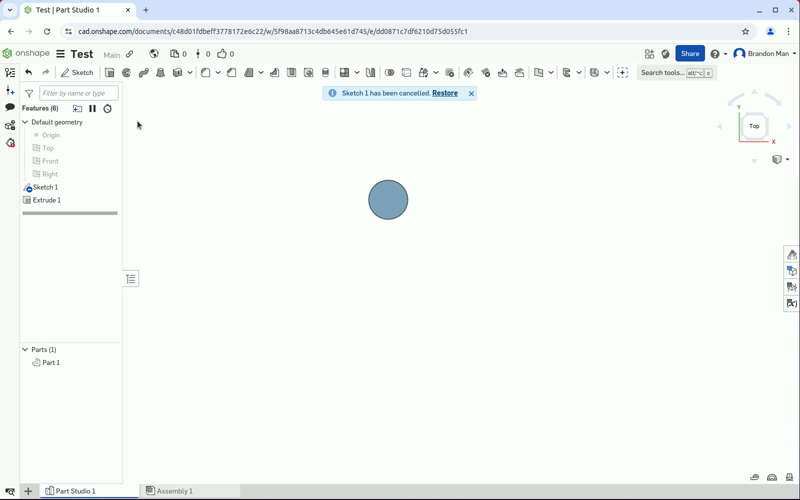
key(shift+h)
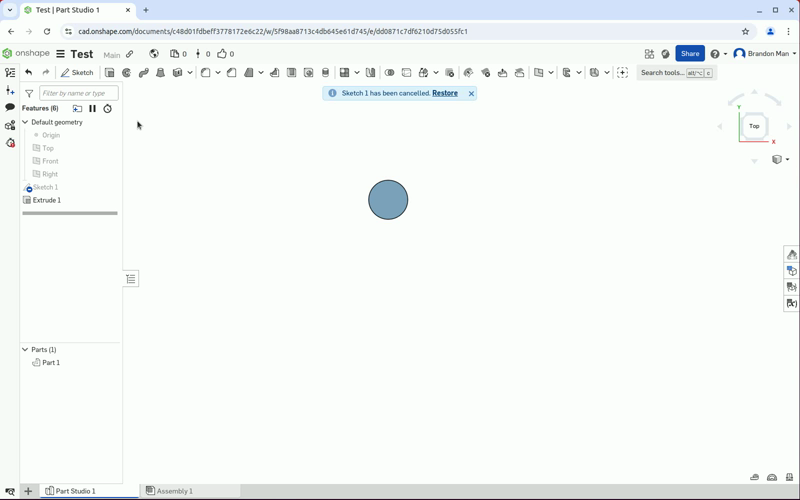
mouse_move(73, 189)
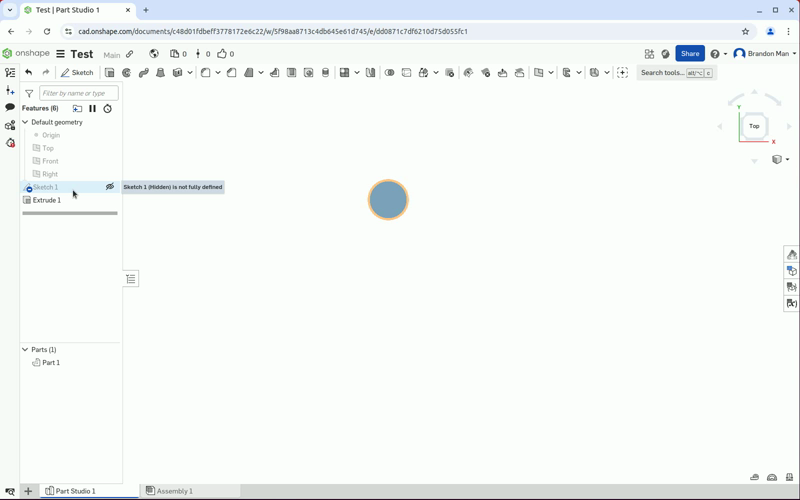
click(73, 189)
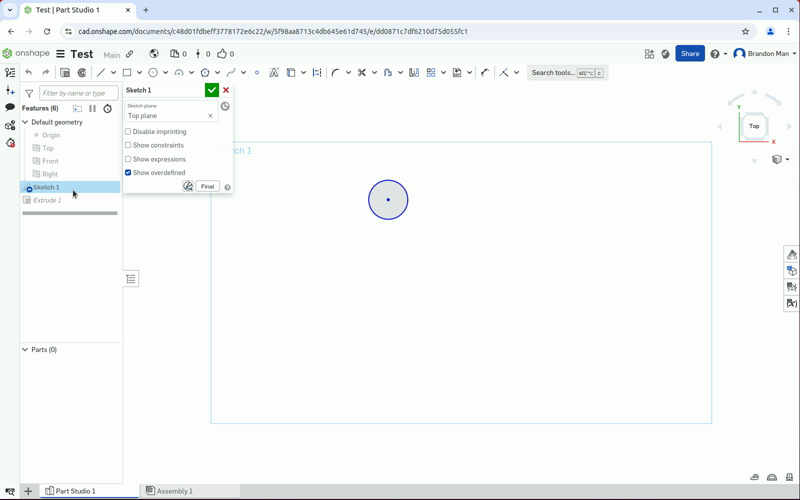
mouse_move(229, 92)
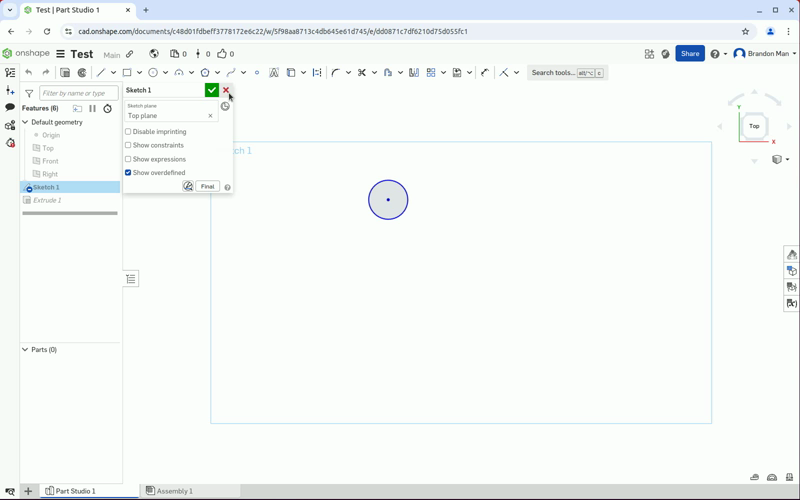
click(229, 92)
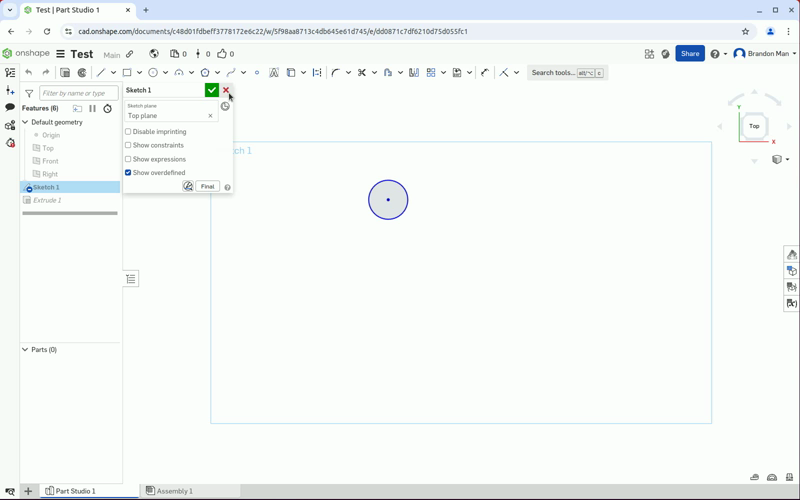
key(shift+s)
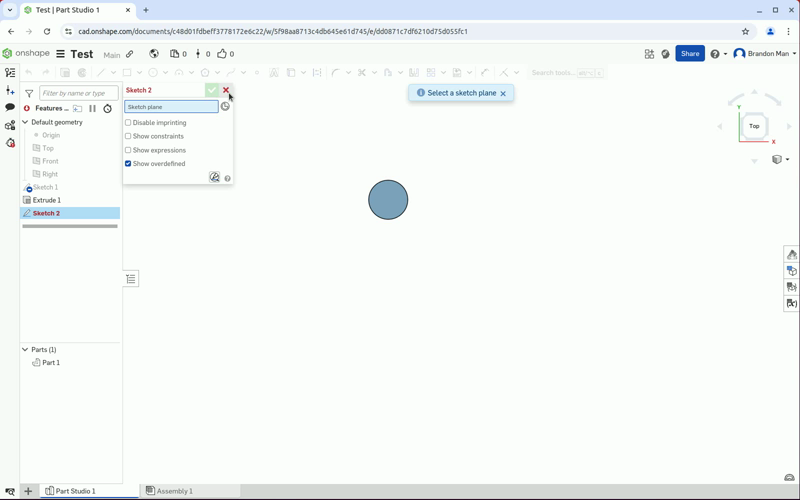
mouse_move(73, 150)
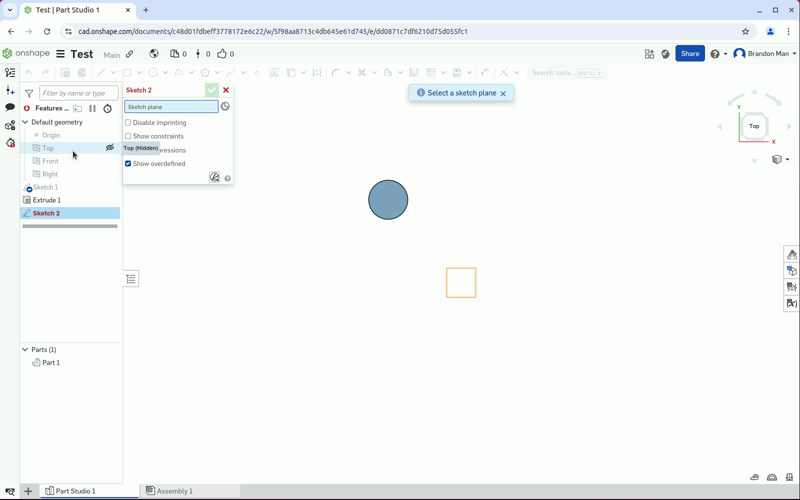
click(73, 150)
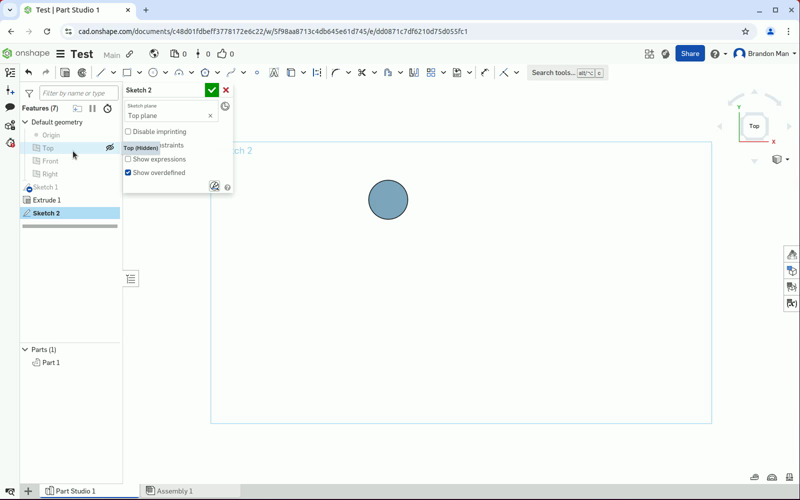
mouse_move(73, 352)
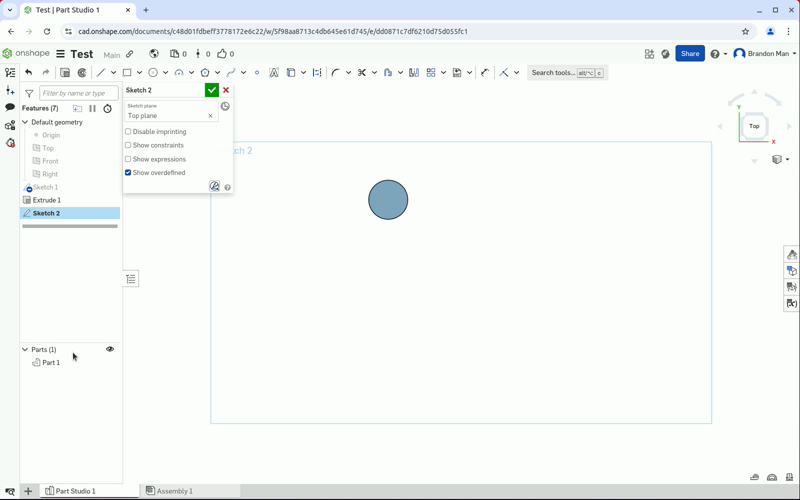
key(y)
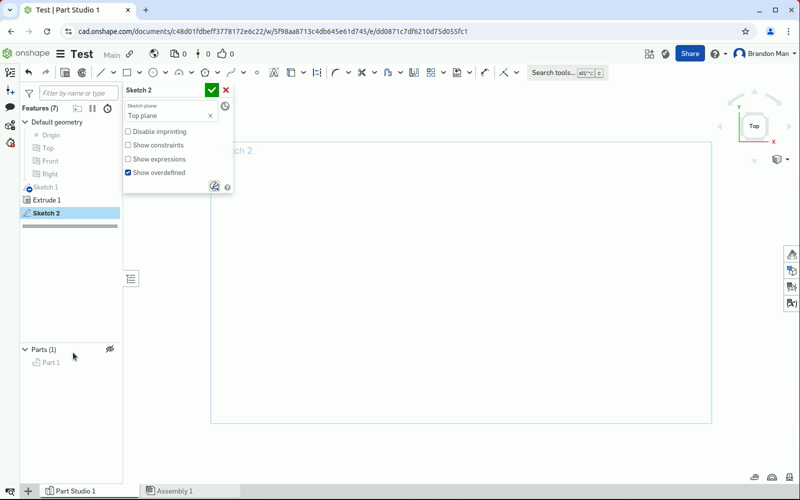
key(c)
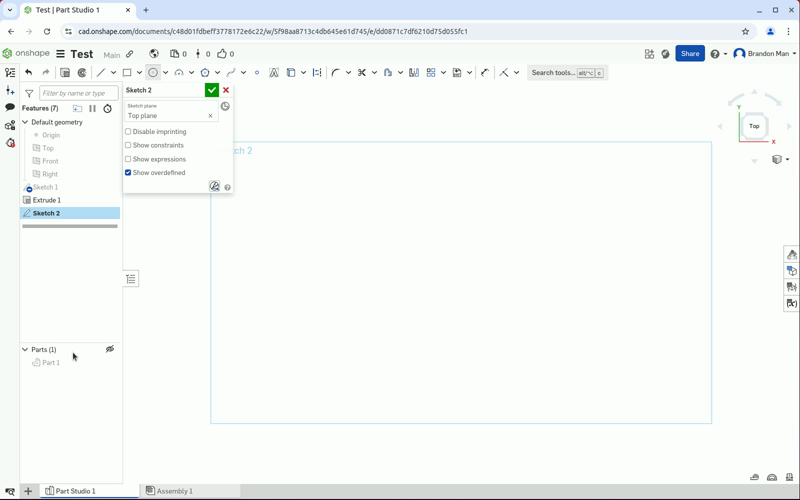
key_down(shift)
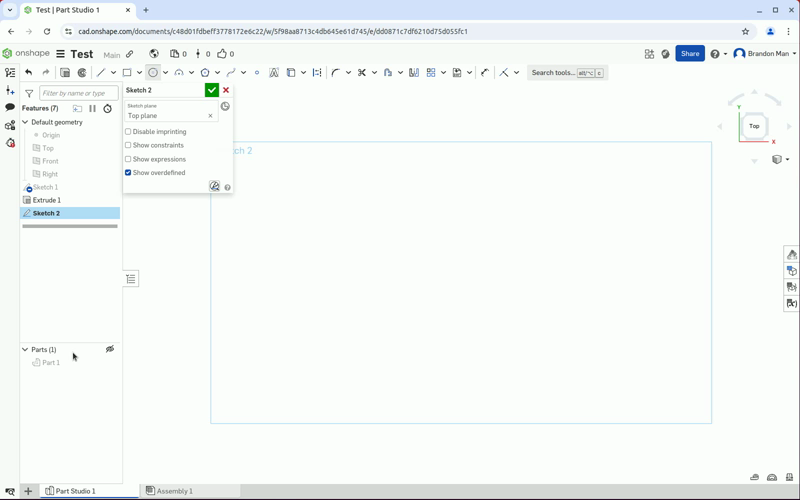
mouse_move(445, 199)
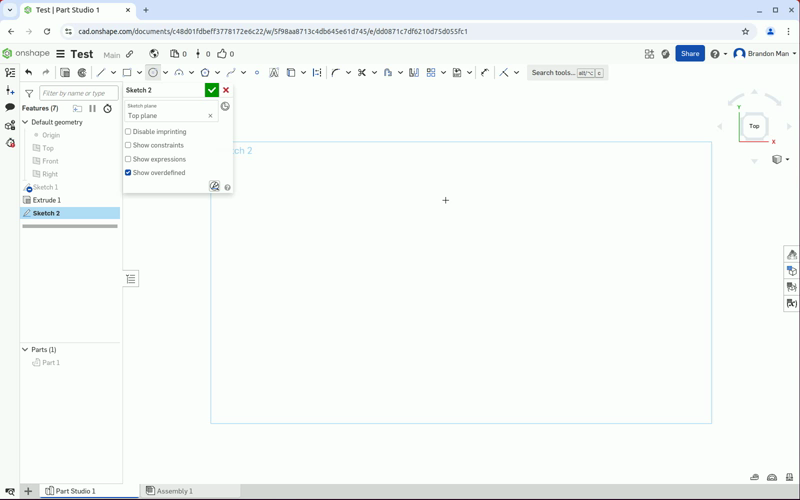
click(445, 199)
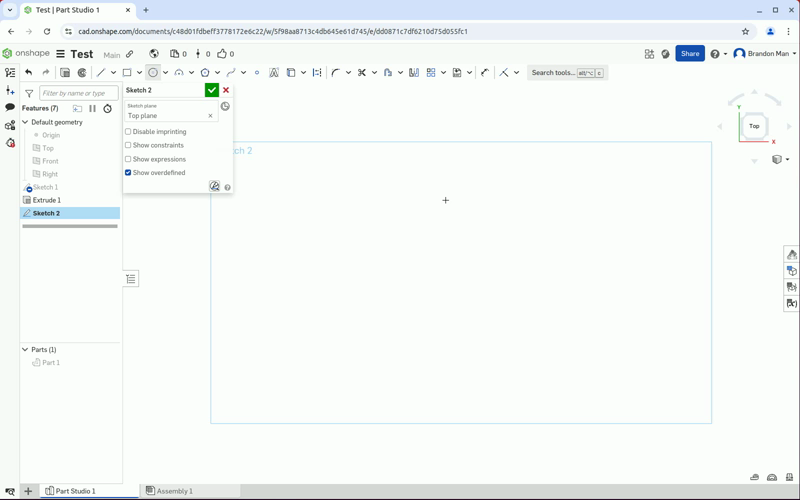
key_up(shift)
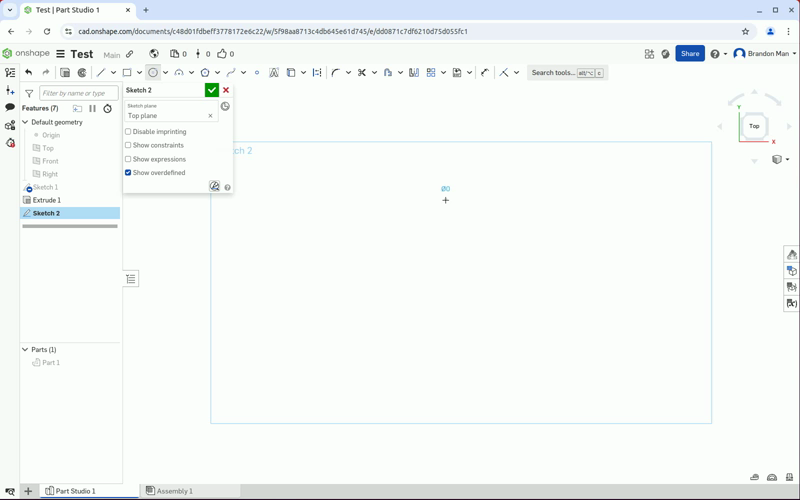
mouse_move(470, 199)
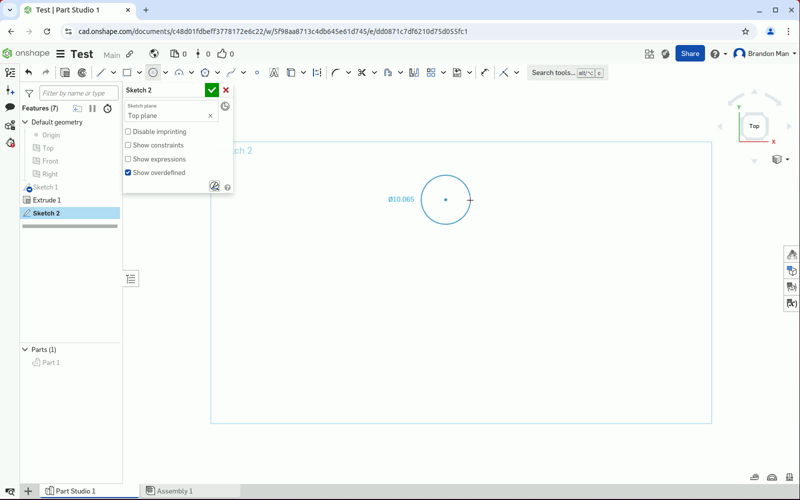
click(470, 199)
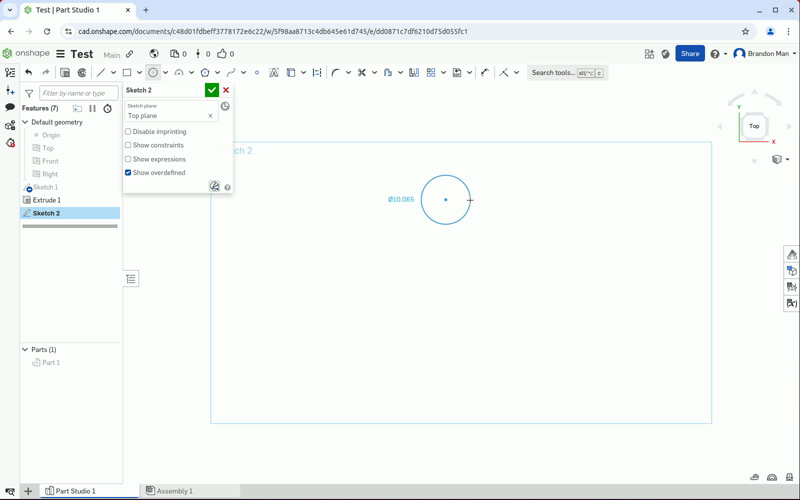
key(esc)
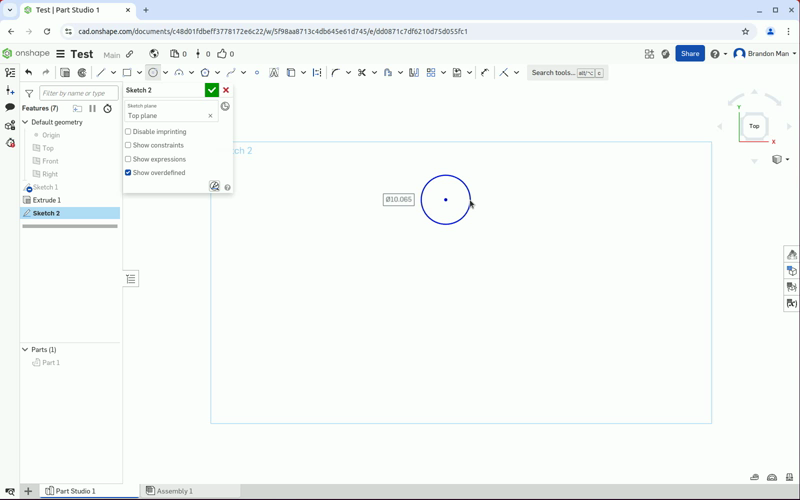
mouse_move(426, 189)
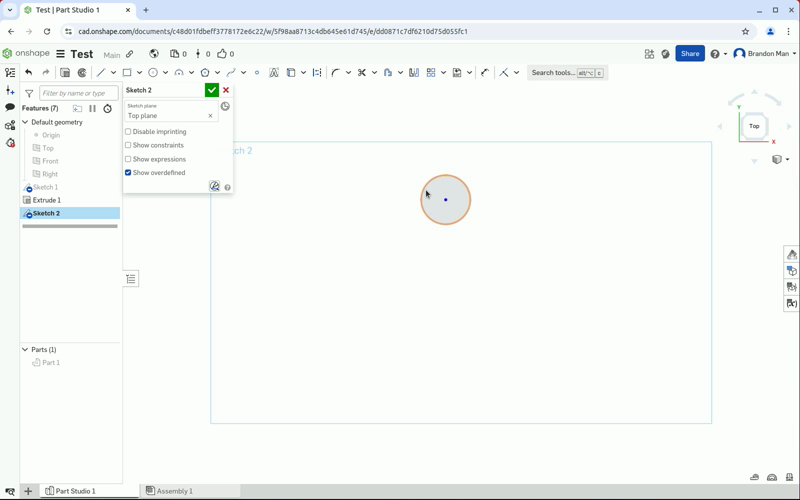
click(426, 189)
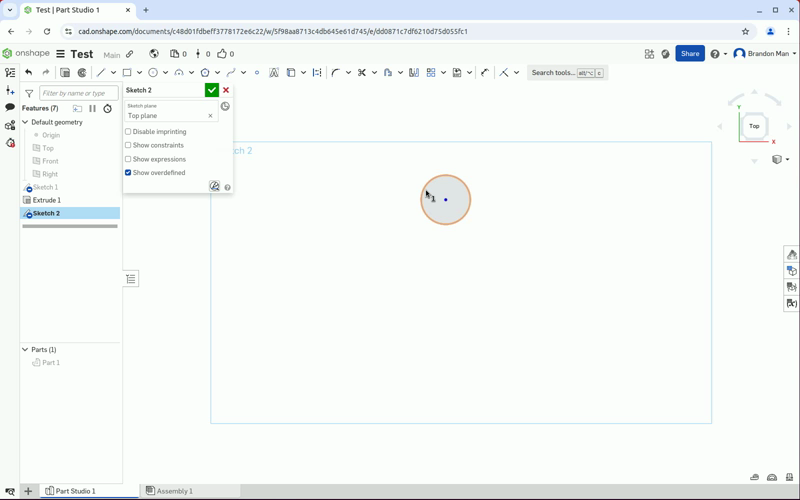
mouse_move(73, 352)
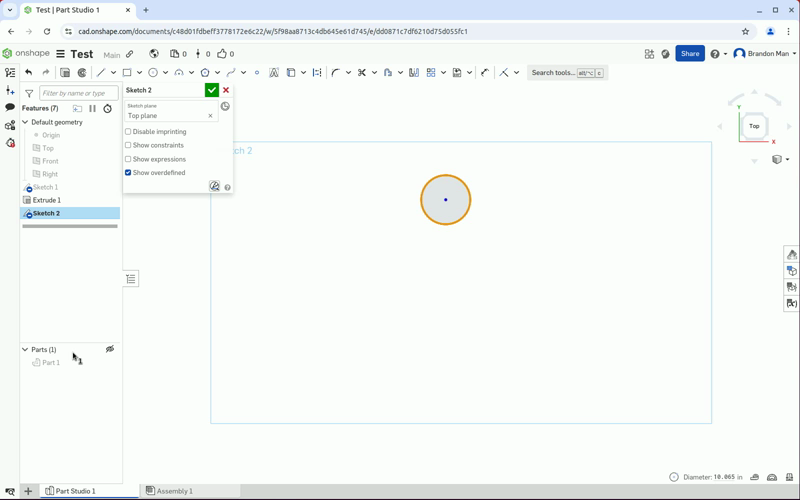
key(shift+y)
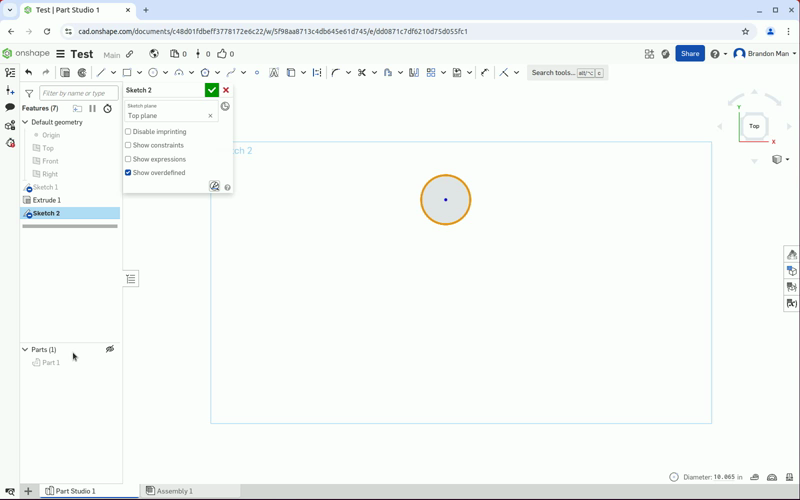
key(shift+e)
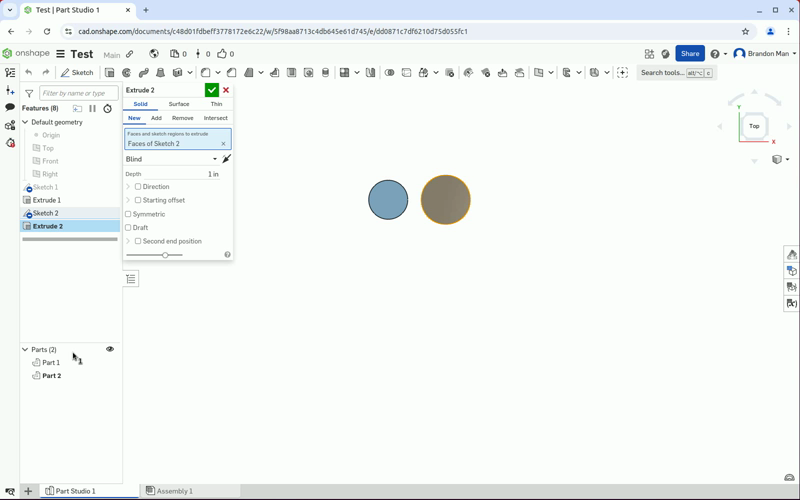
mouse_move(143, 106)
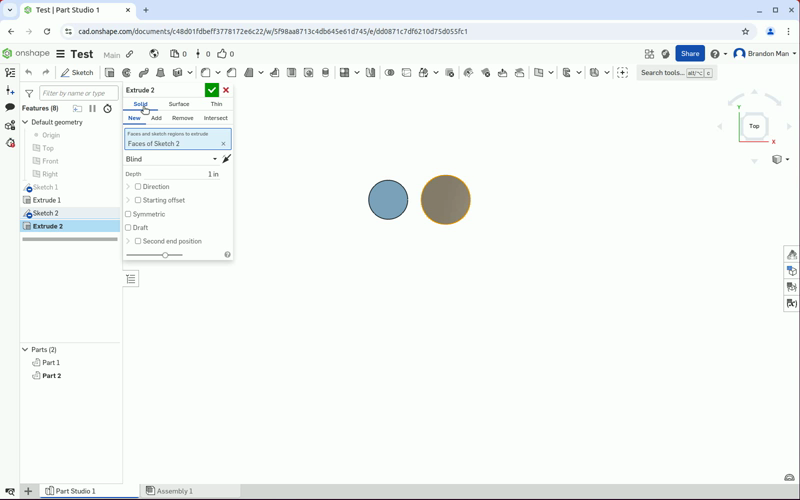
click(143, 106)
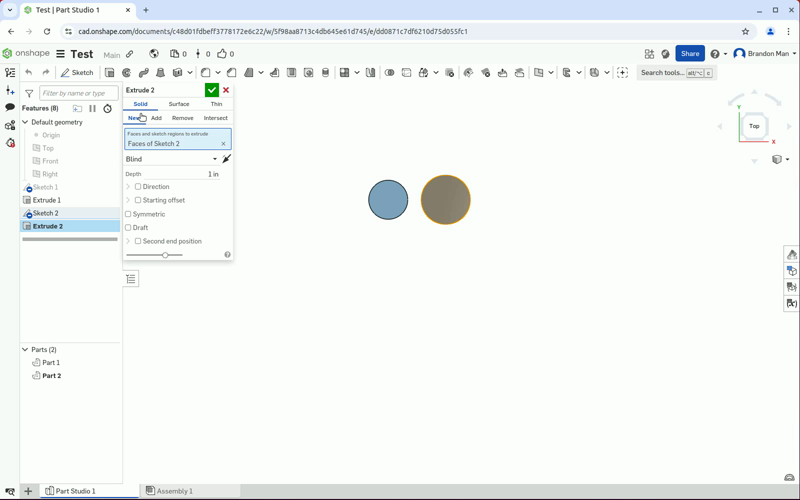
mouse_move(137, 120)
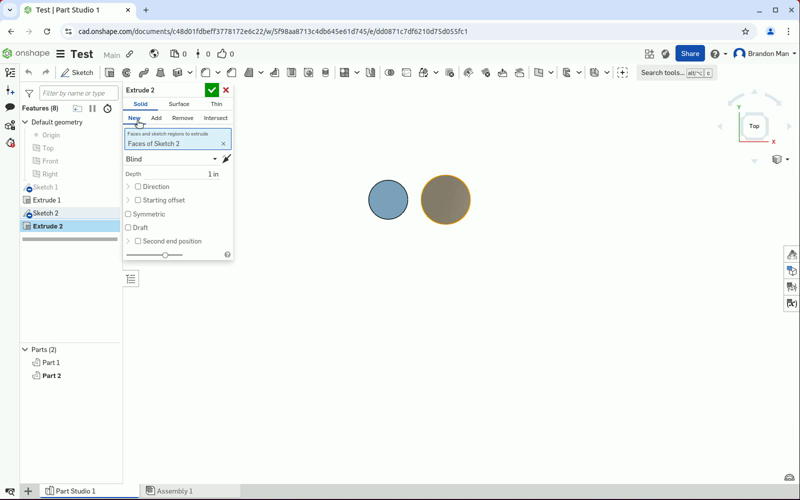
click(137, 120)
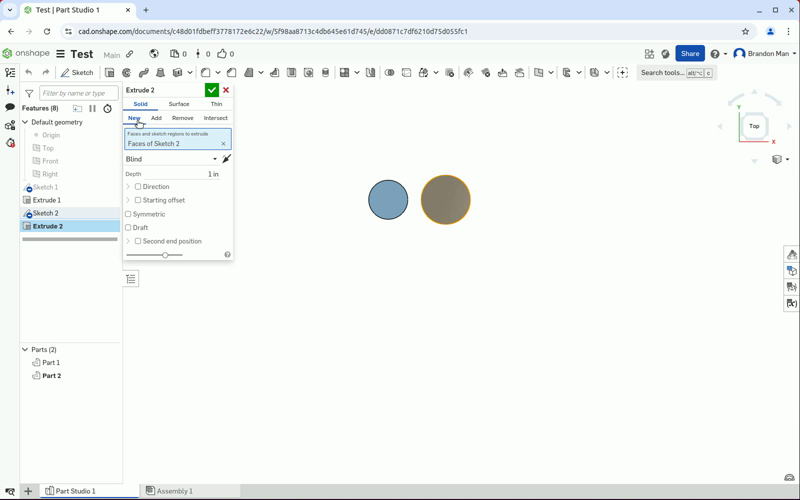
key(tab, 4)
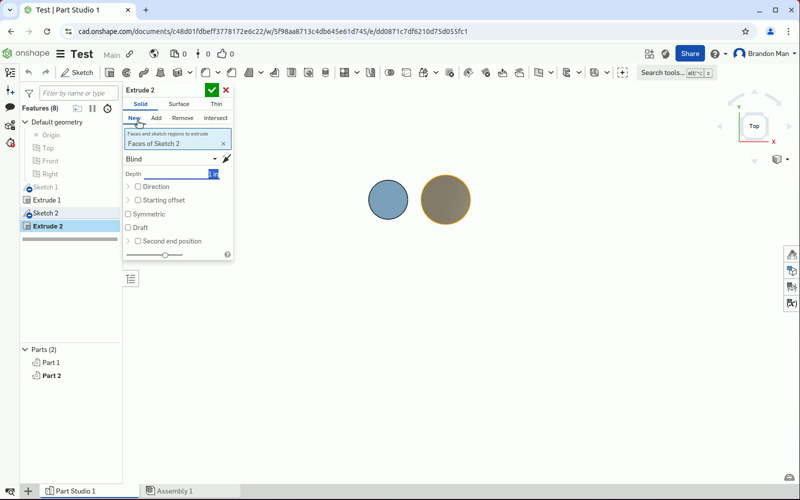
text(9.869)
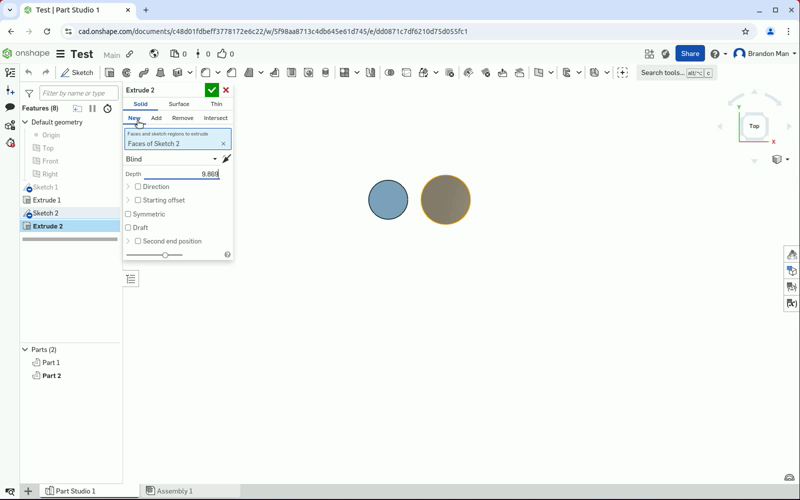
key(enter)
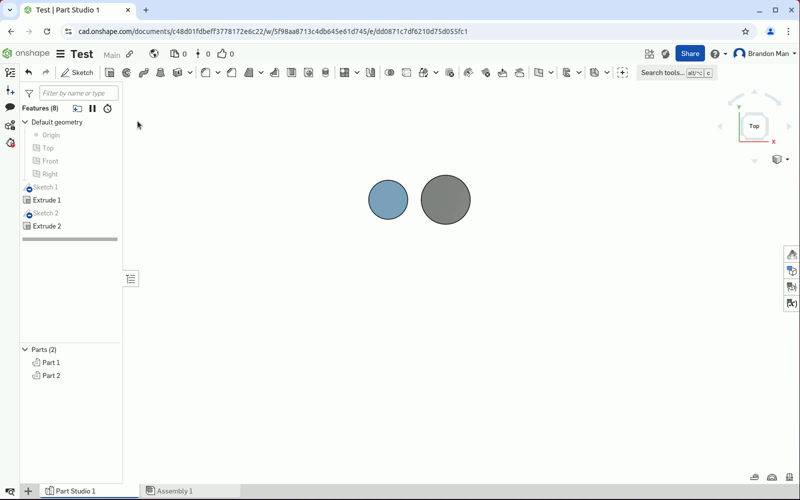
key(shift+h)
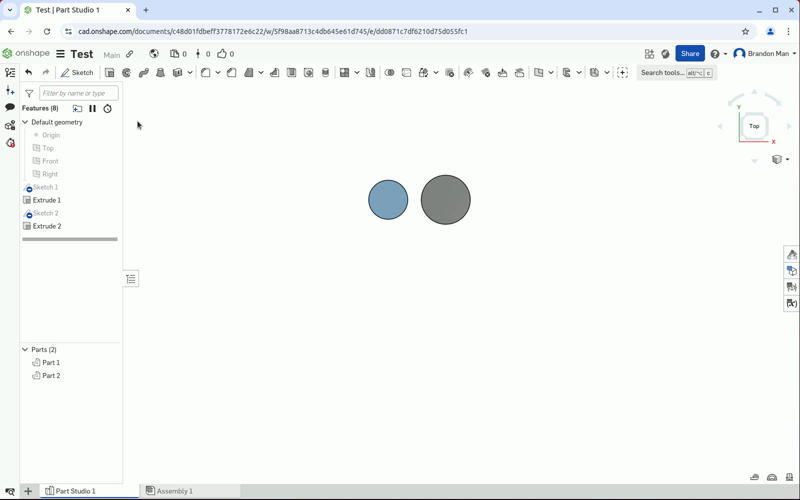
key(shift+h)
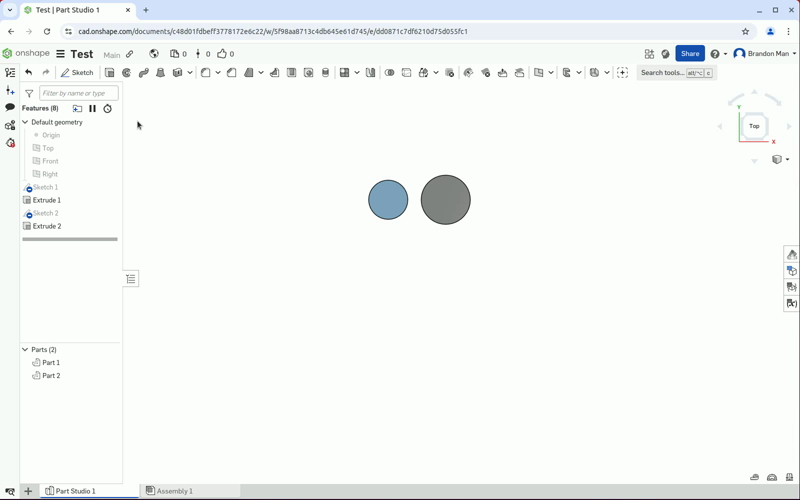
mouse_move(73, 189)
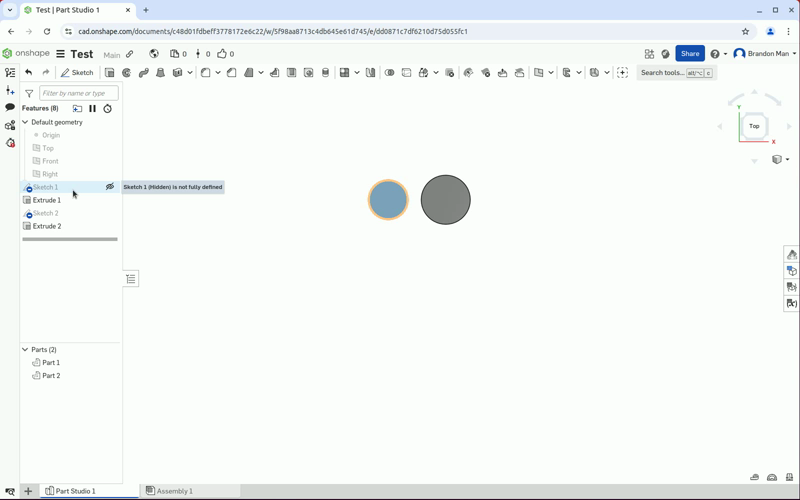
click(73, 189)
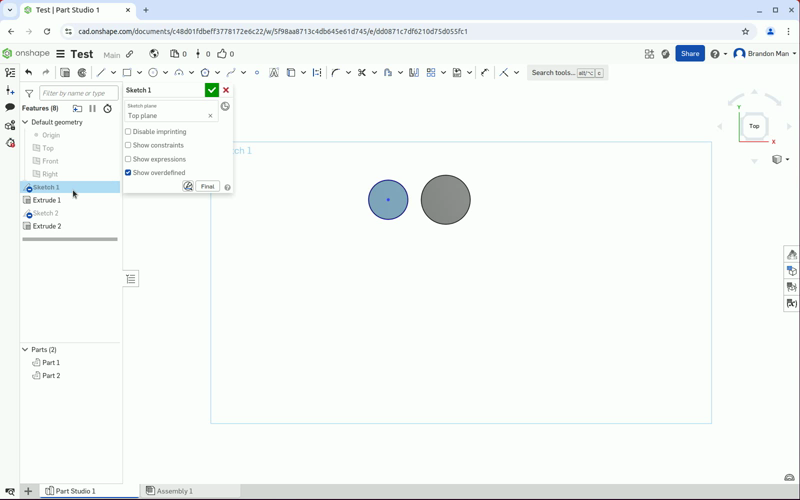
mouse_move(229, 92)
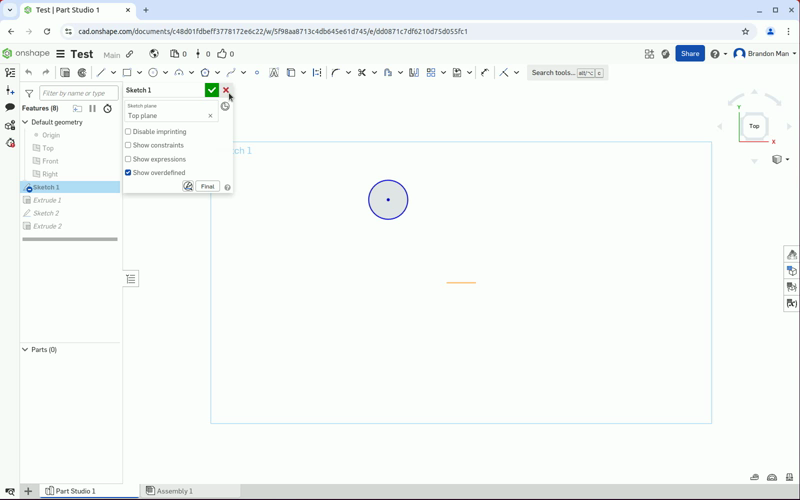
click(229, 92)
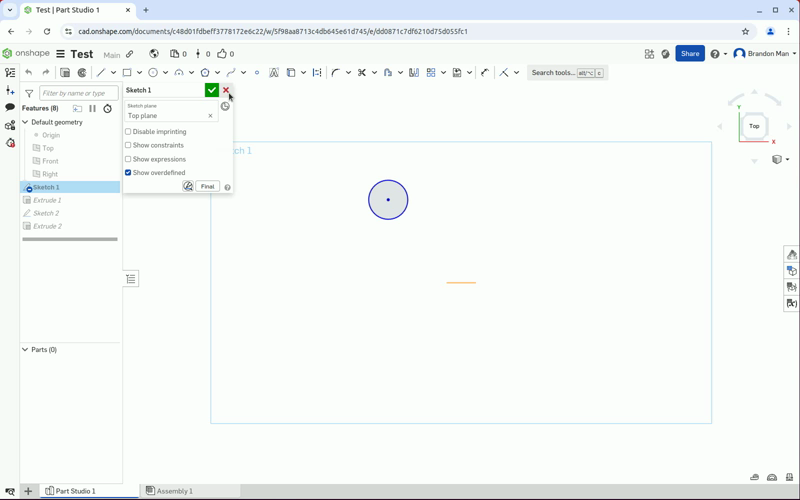
key(shift+s)
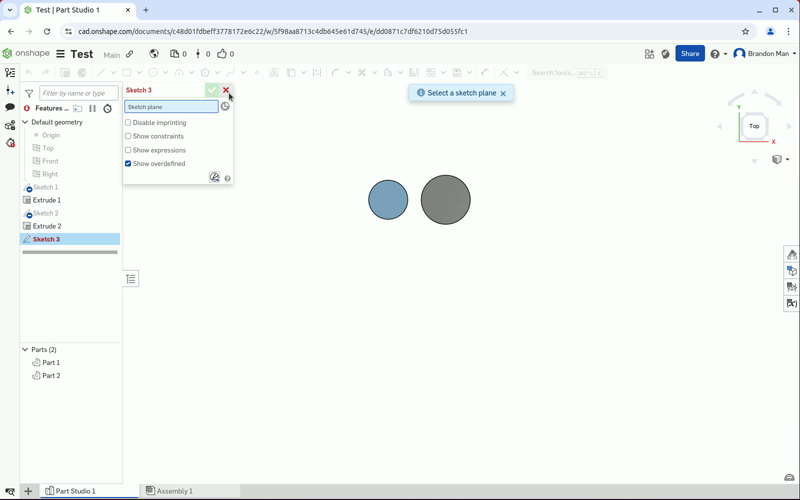
mouse_move(73, 150)
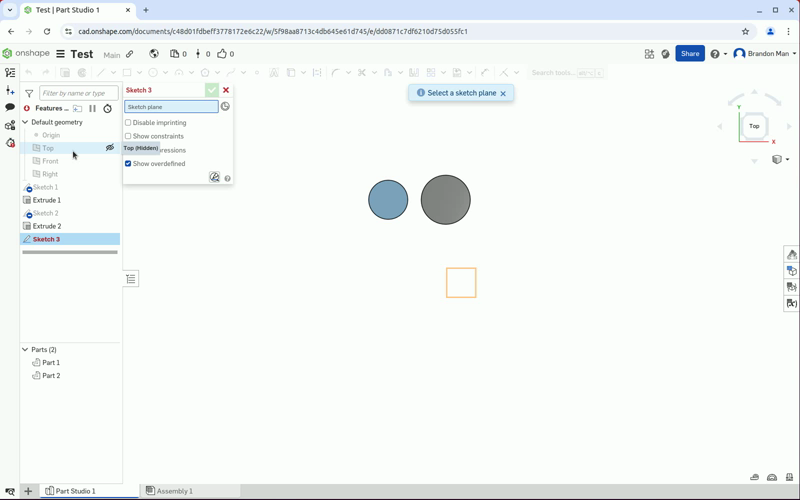
click(73, 150)
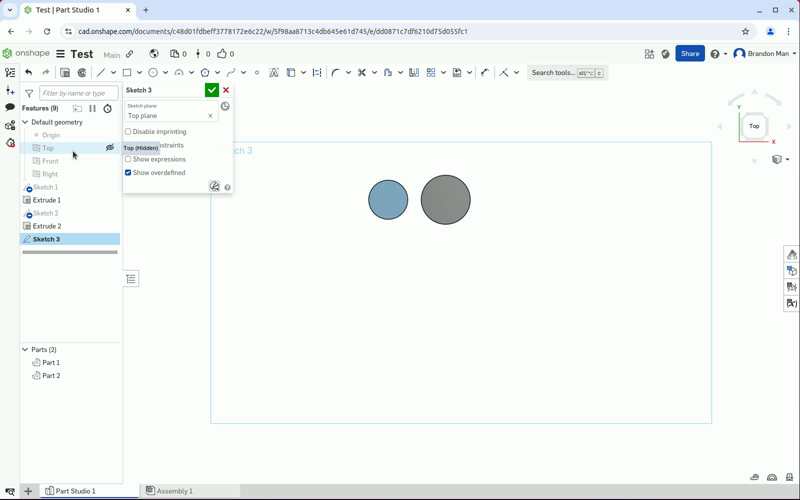
mouse_move(73, 352)
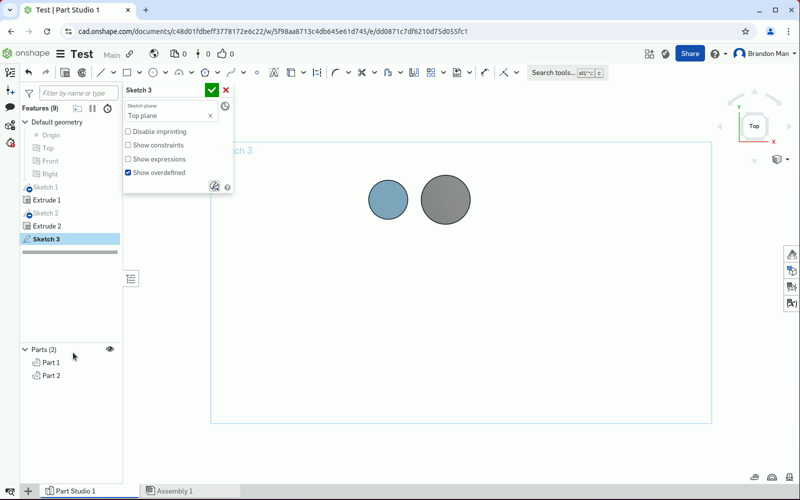
key(y)
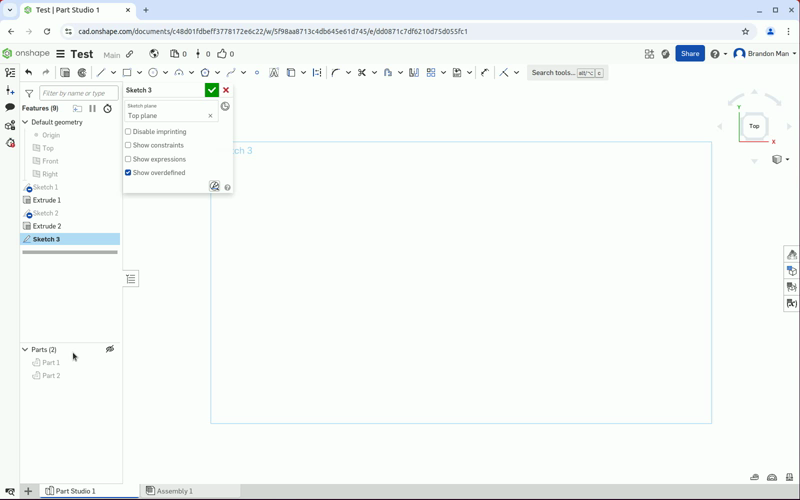
key(c)
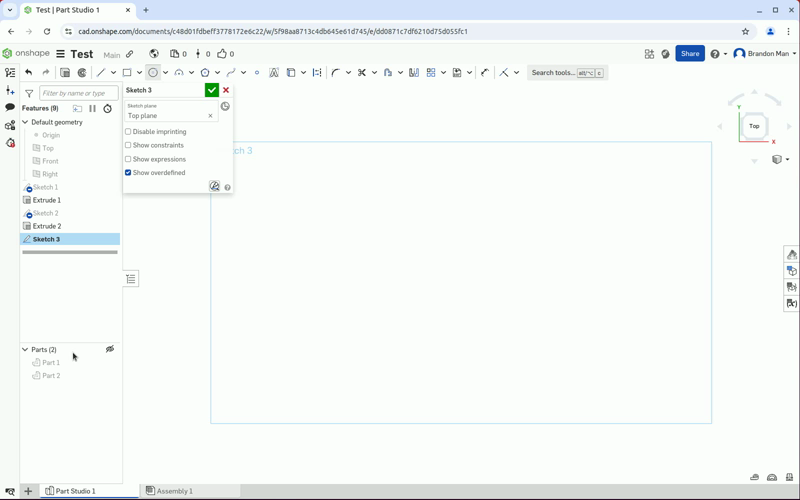
key_down(shift)
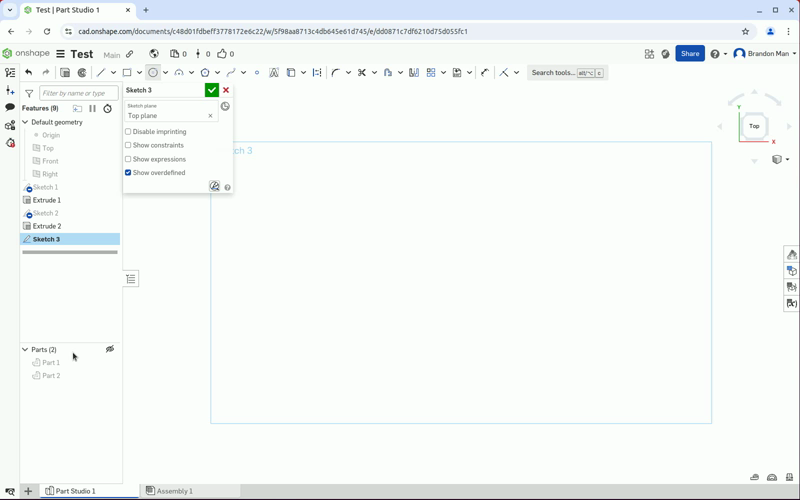
mouse_move(519, 199)
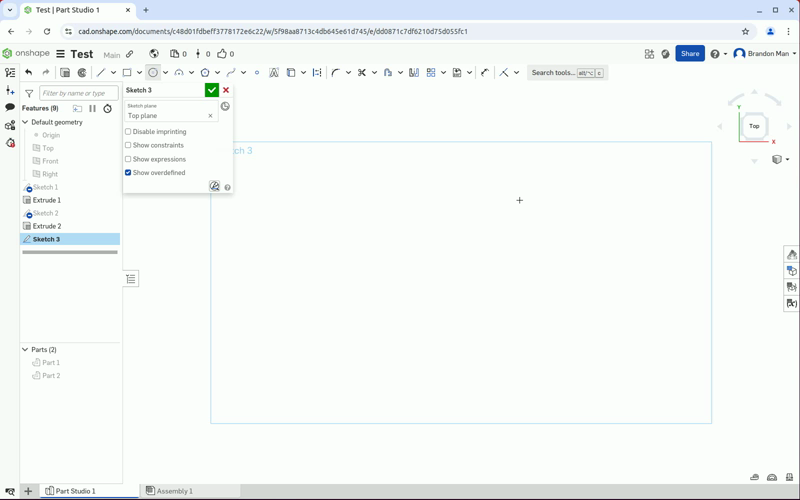
click(519, 199)
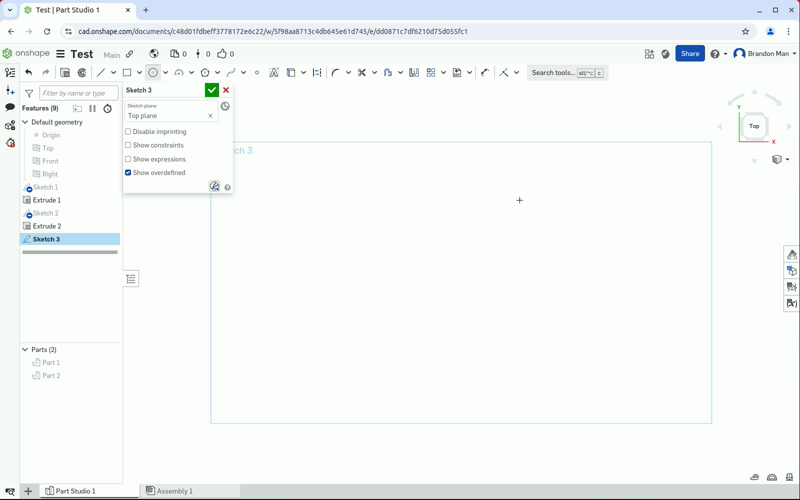
key_up(shift)
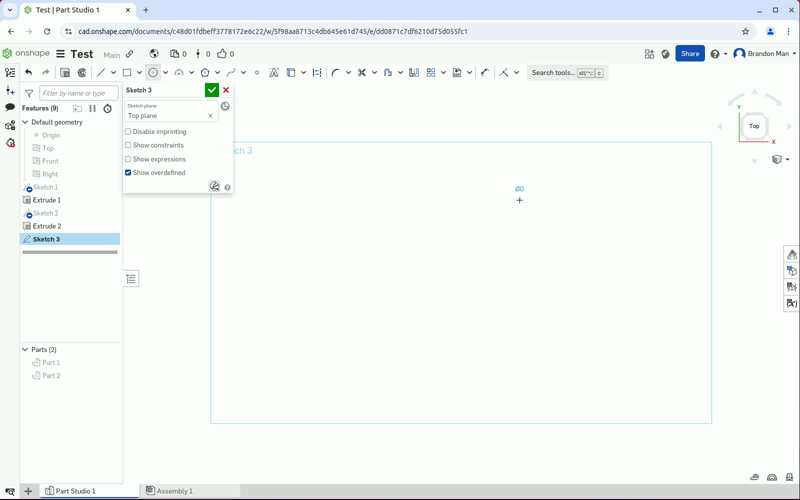
mouse_move(549, 199)
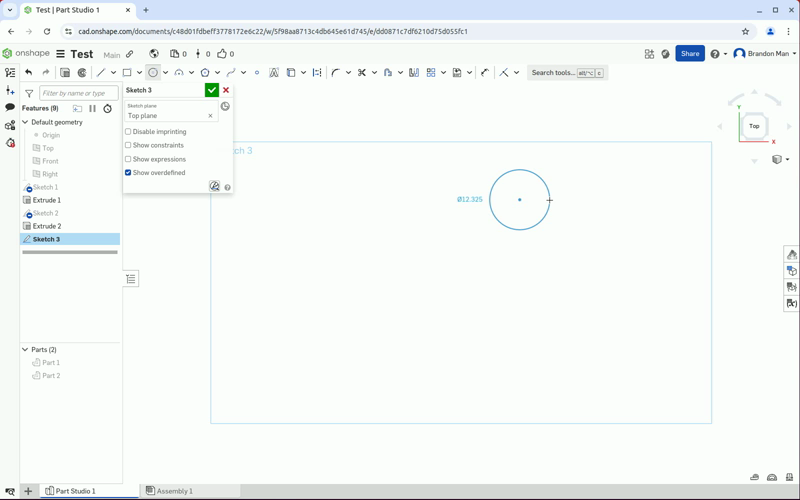
click(549, 199)
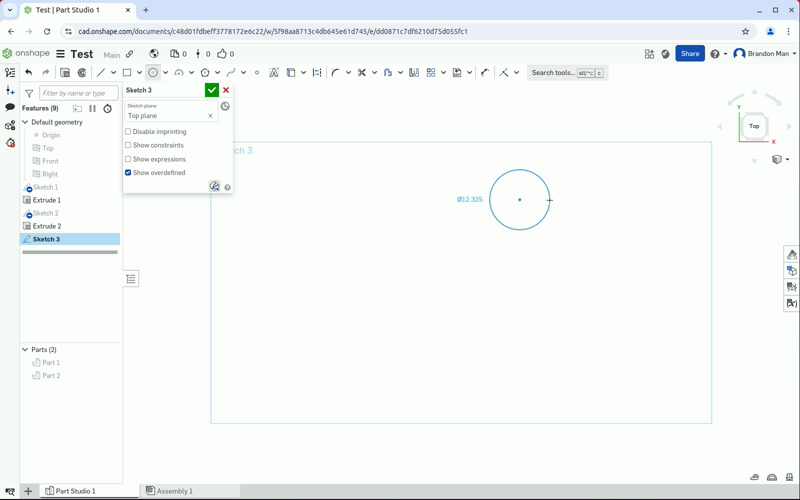
key(esc)
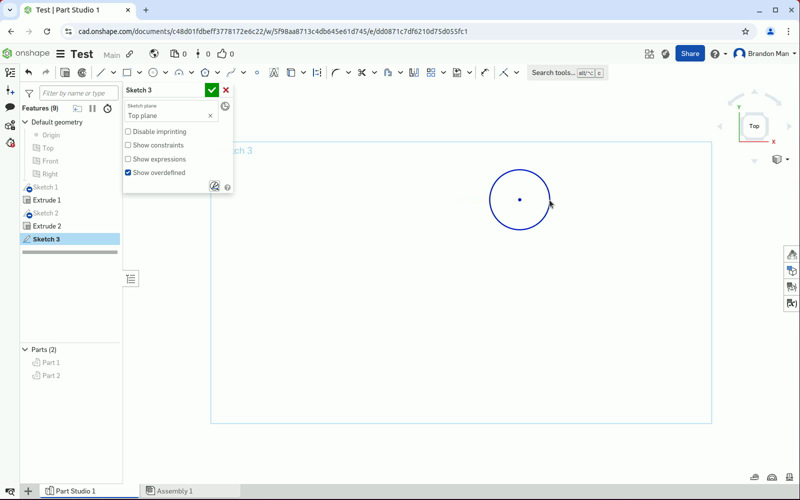
mouse_move(494, 207)
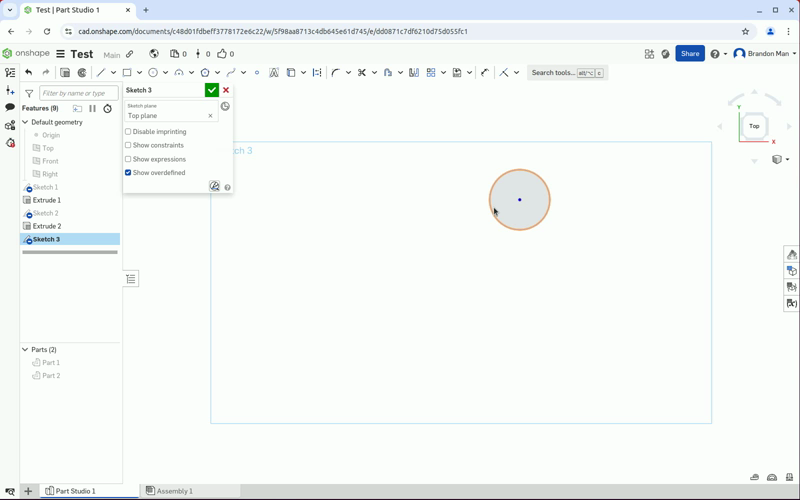
click(494, 207)
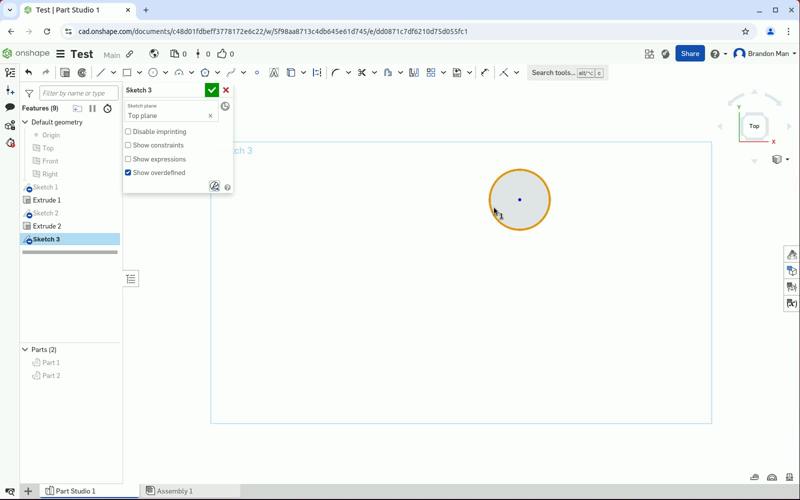
mouse_move(73, 352)
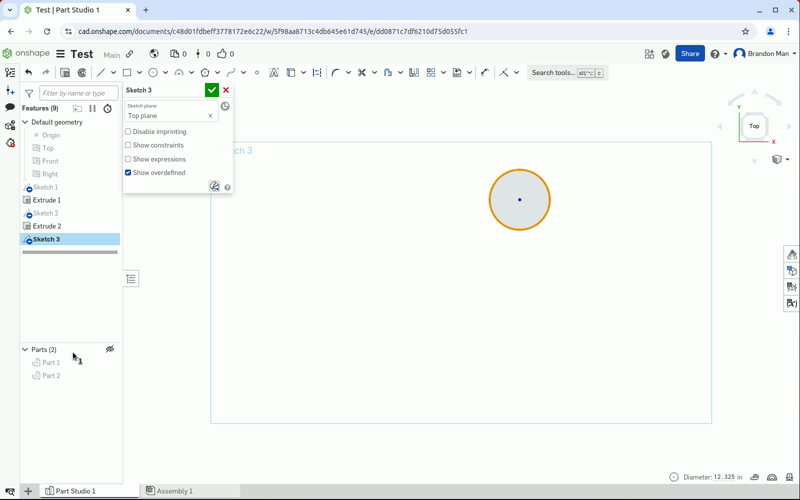
key(shift+y)
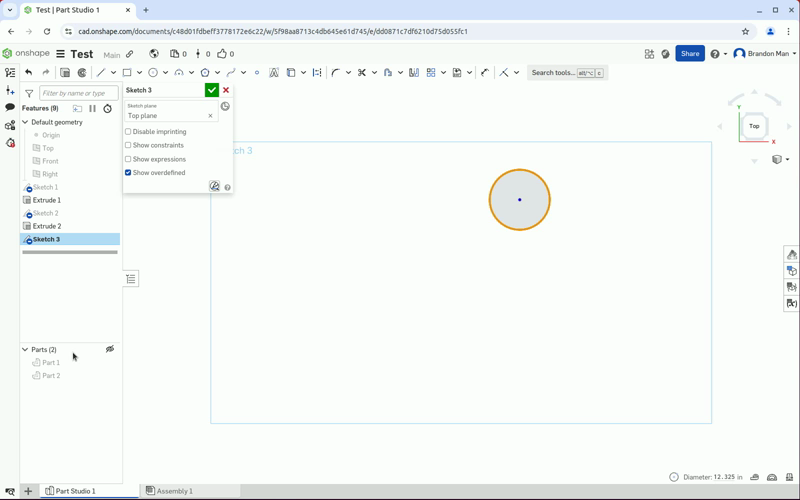
key(shift+e)
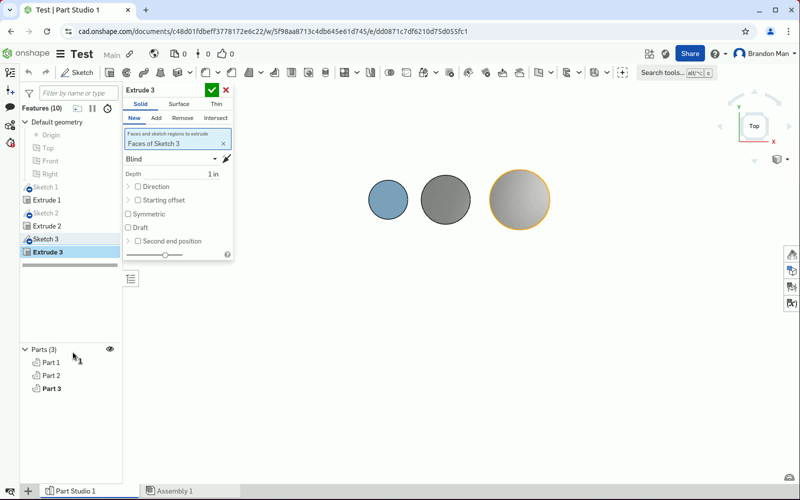
mouse_move(143, 106)
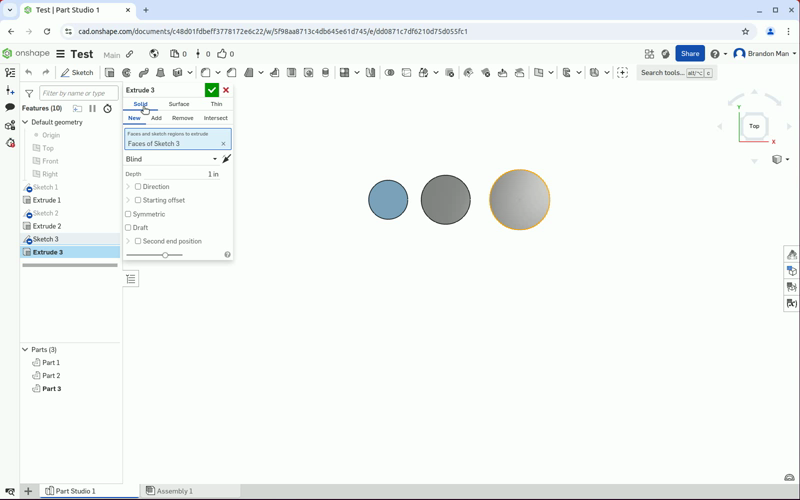
click(143, 106)
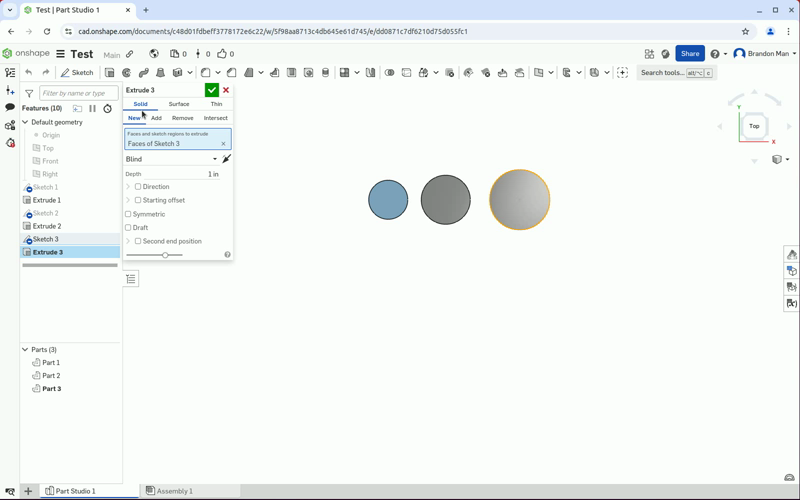
mouse_move(137, 120)
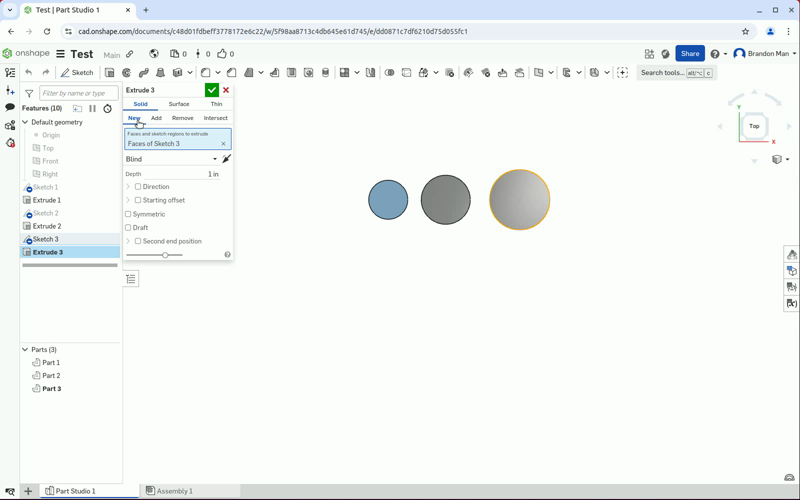
click(137, 120)
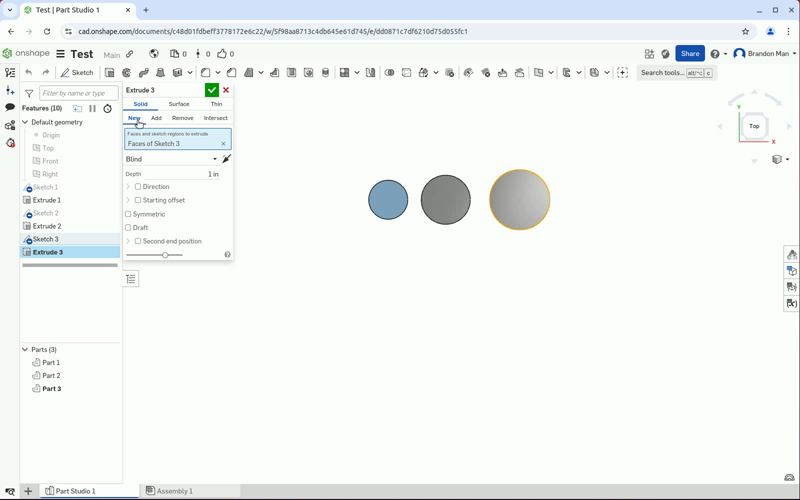
key(tab, 4)
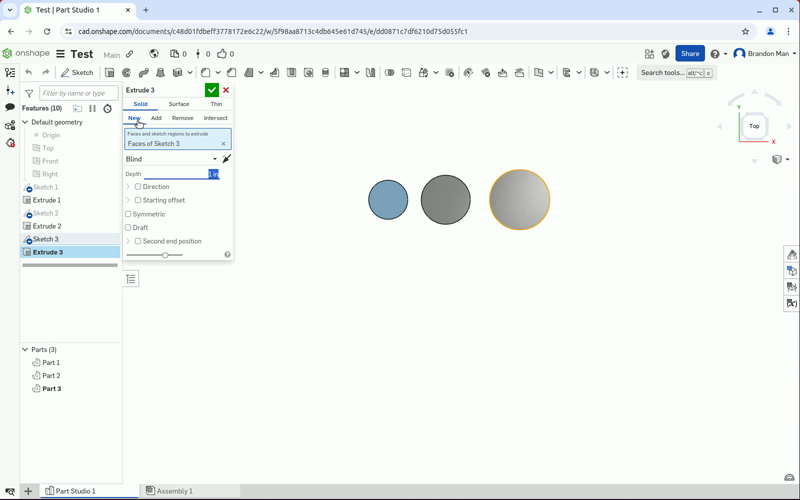
text(9.869)
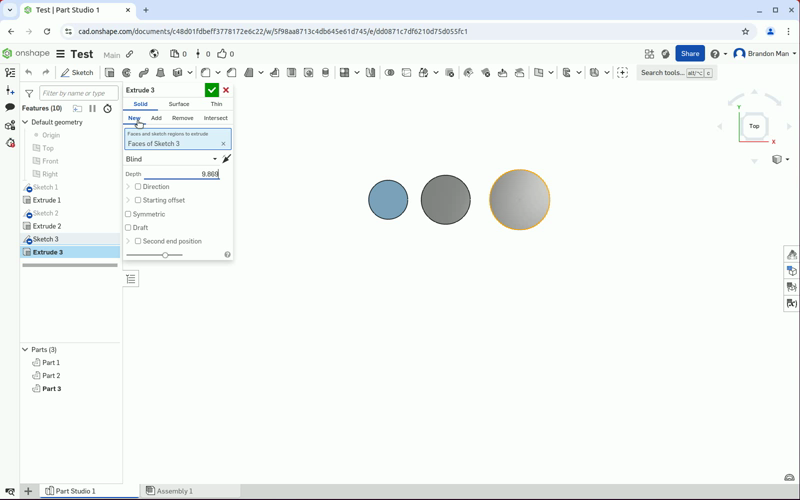
key(enter)
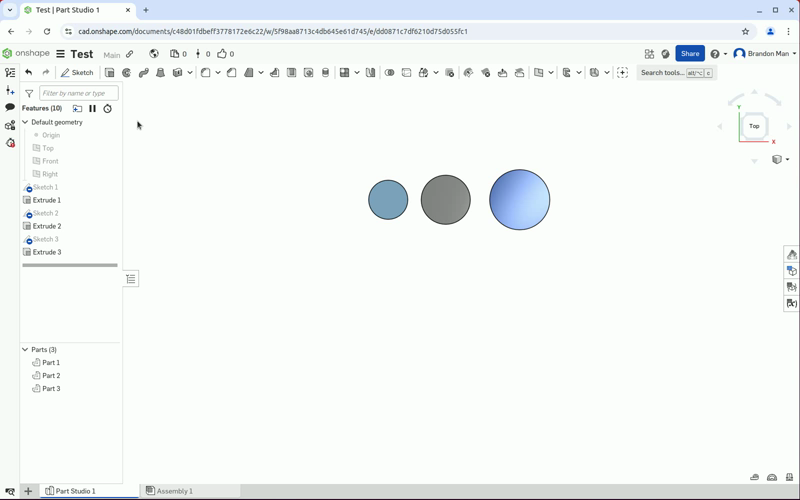
key(shift+h)
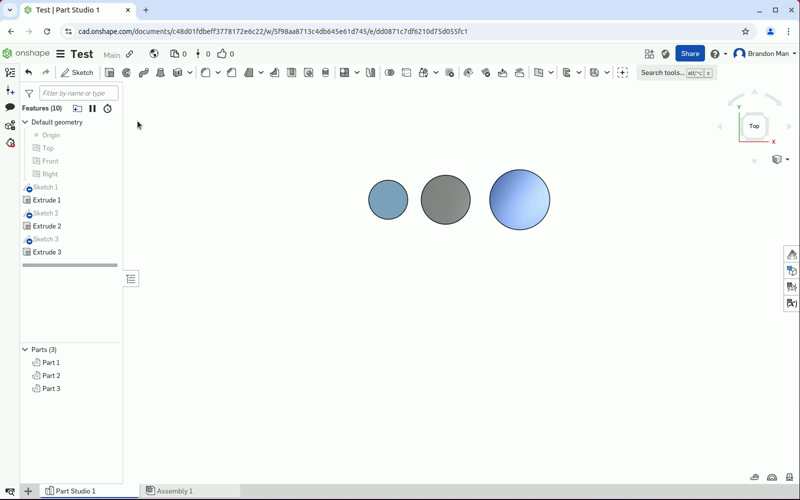
key(shift+h)
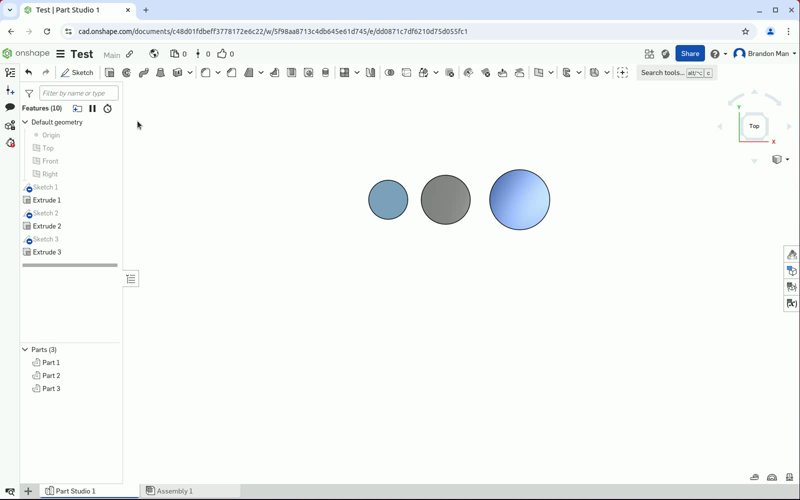
mouse_move(73, 189)
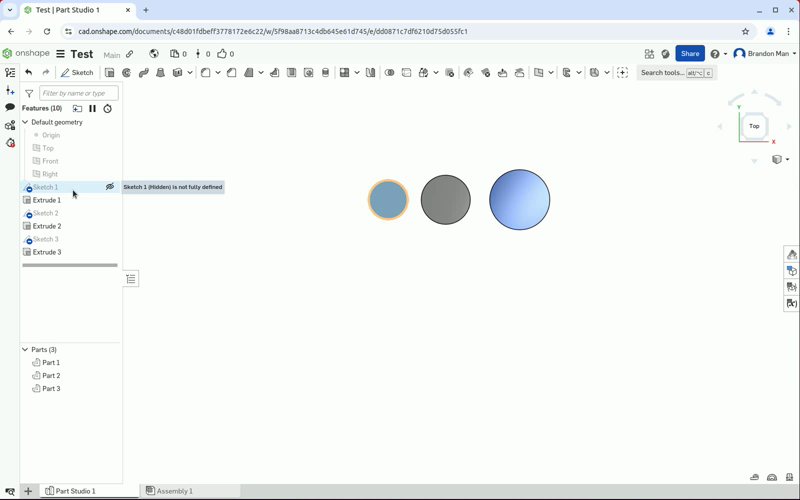
click(73, 189)
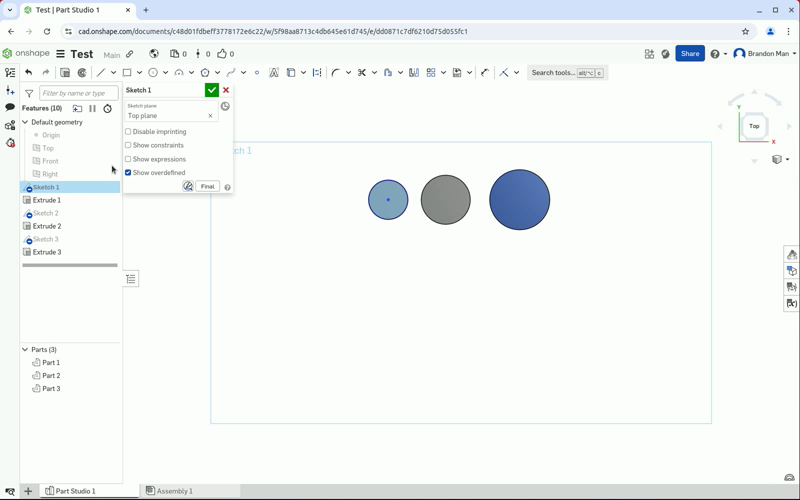
mouse_move(229, 92)
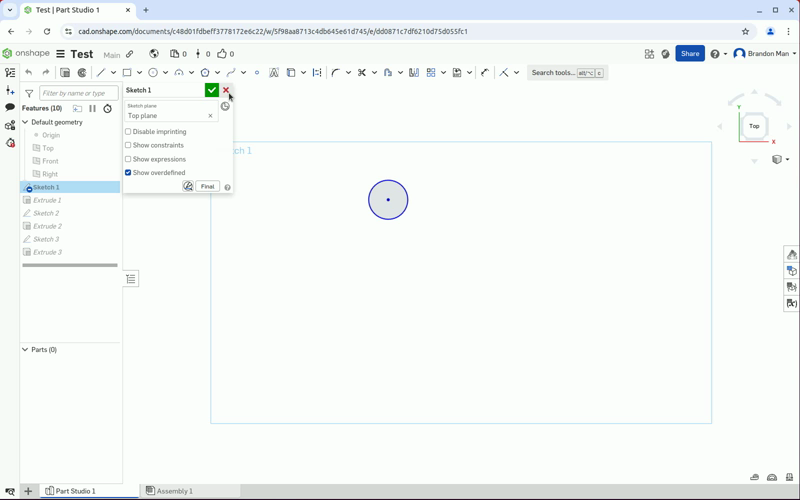
click(229, 92)
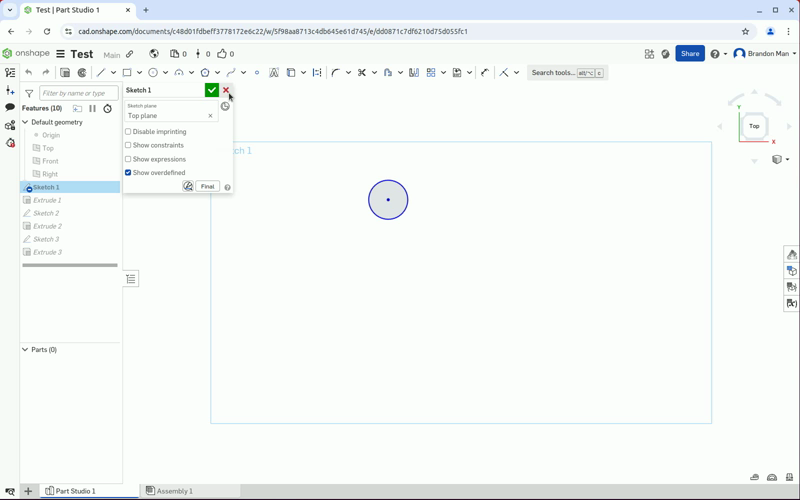
key(shift+s)
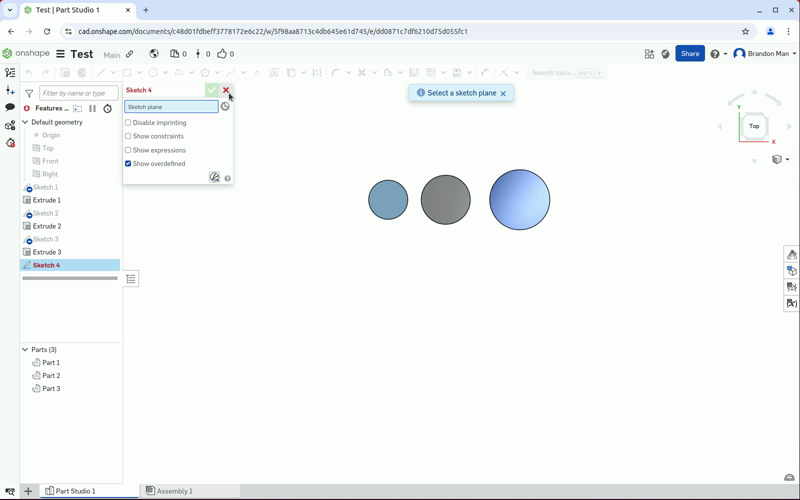
mouse_move(73, 150)
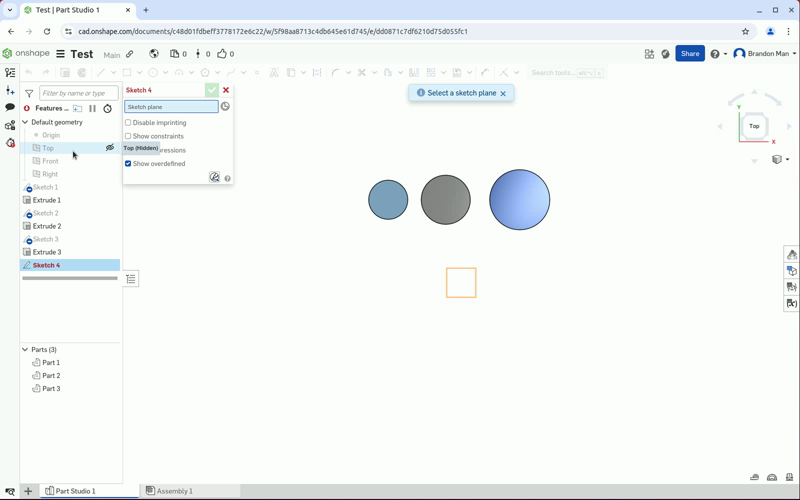
click(73, 150)
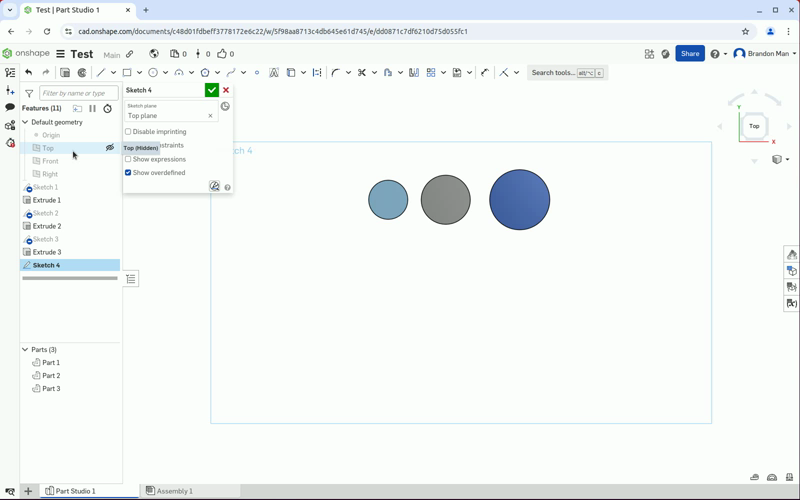
mouse_move(73, 352)
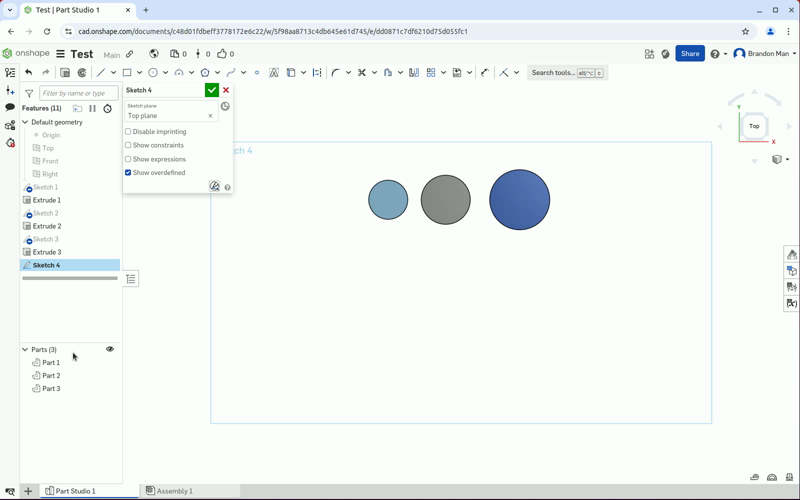
key(y)
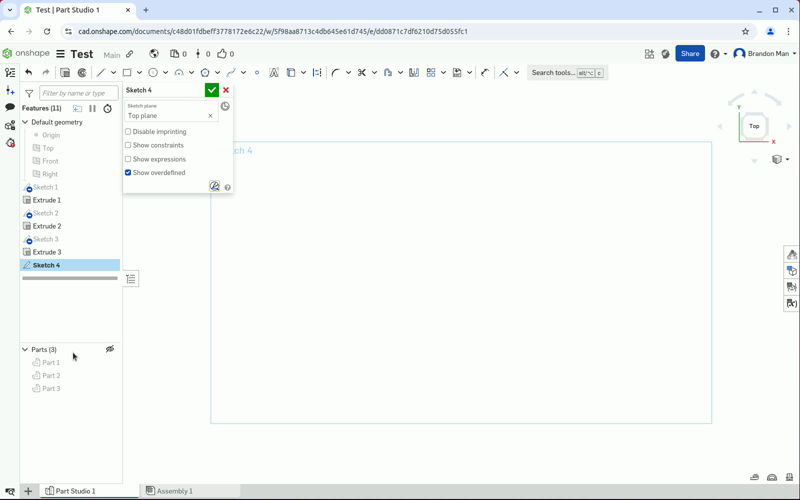
key(c)
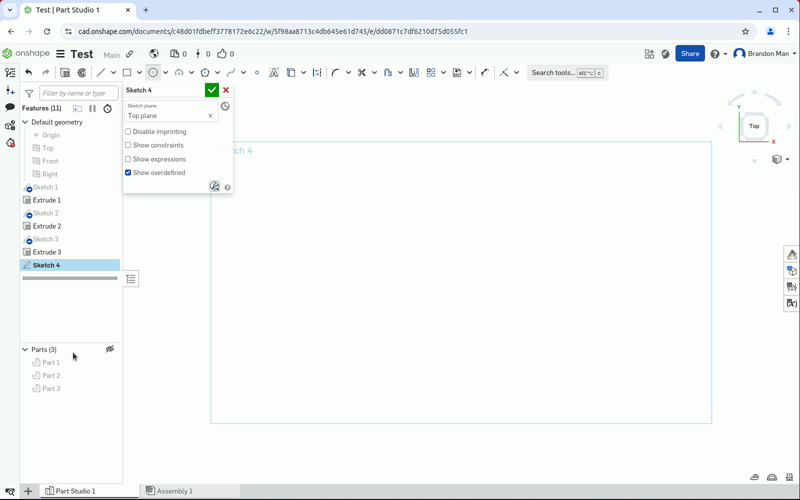
key_down(shift)
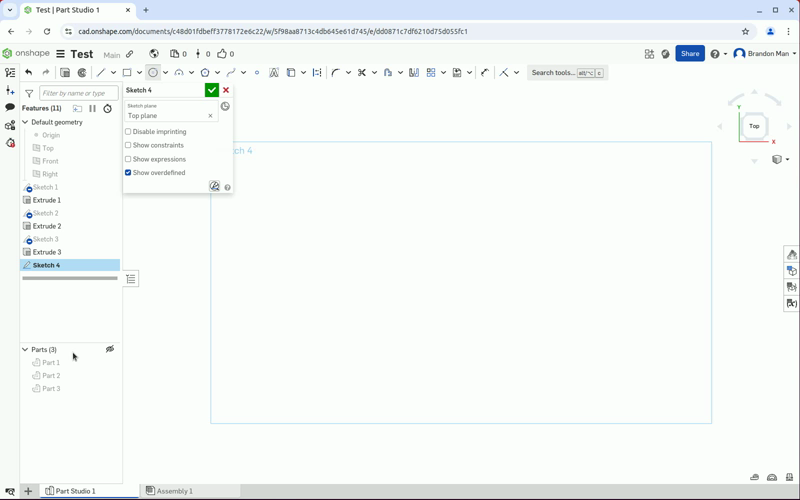
mouse_move(494, 267)
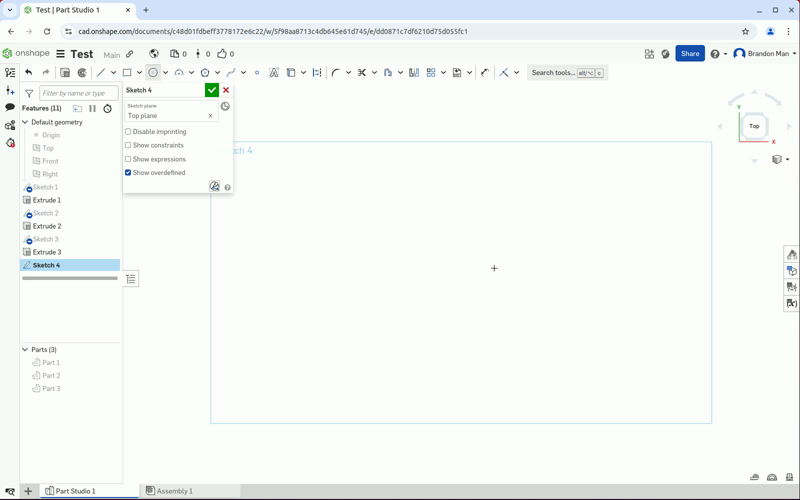
click(494, 267)
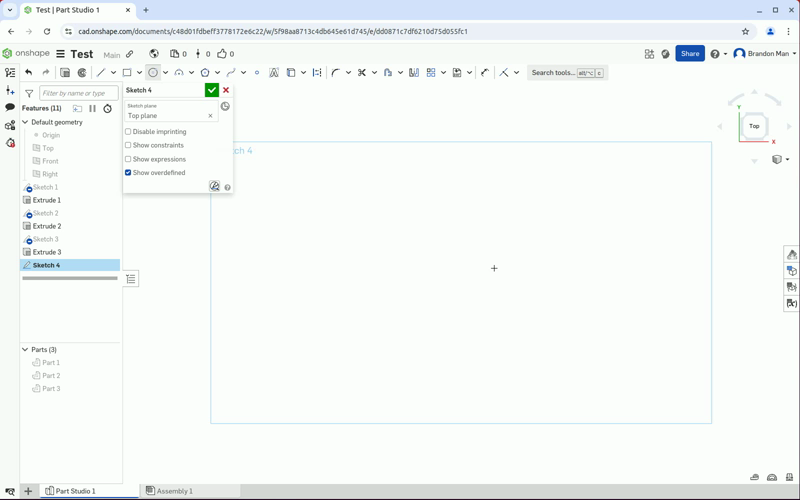
key_up(shift)
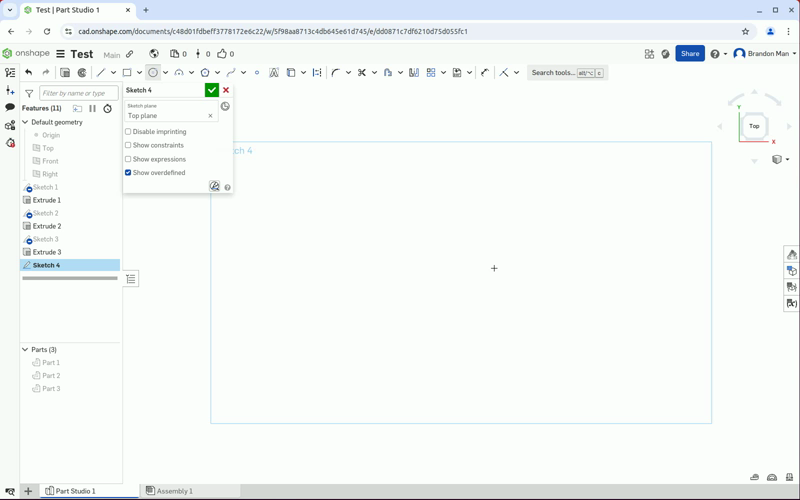
mouse_move(532, 267)
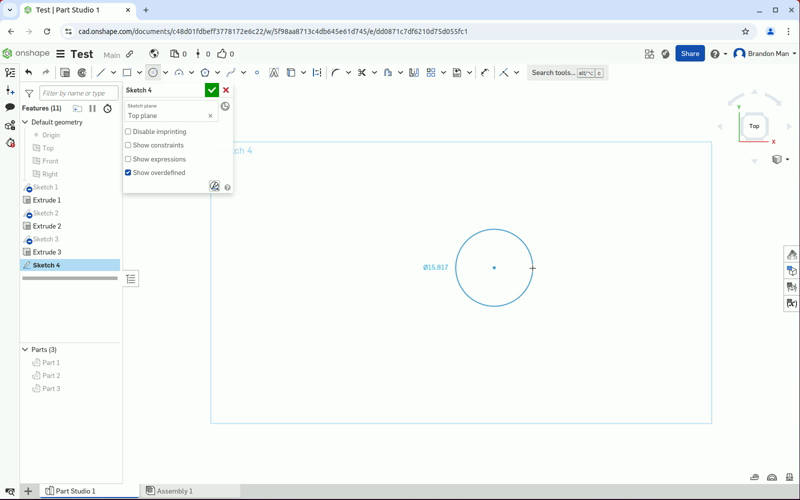
click(532, 267)
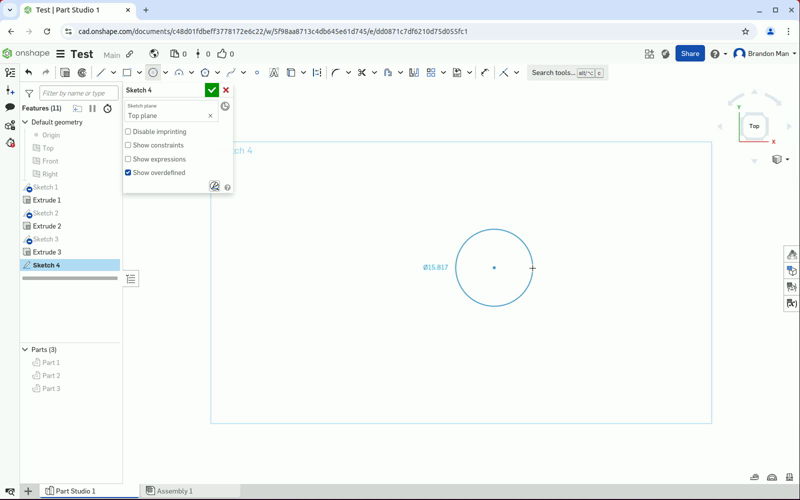
key(esc)
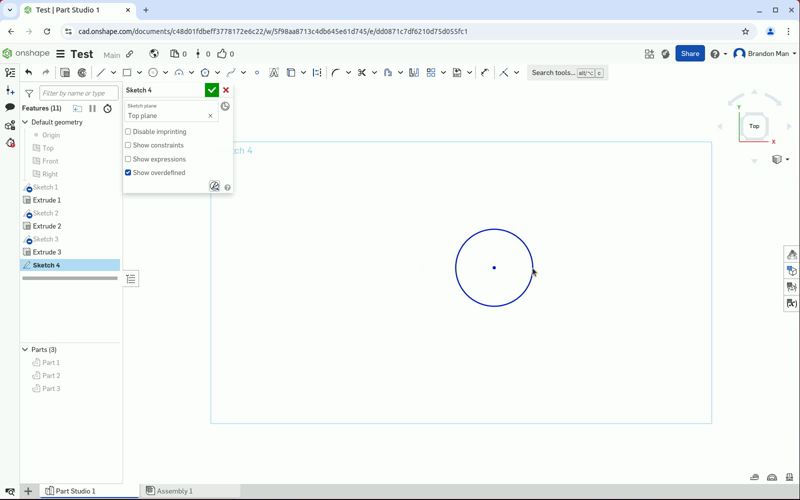
mouse_move(483, 236)
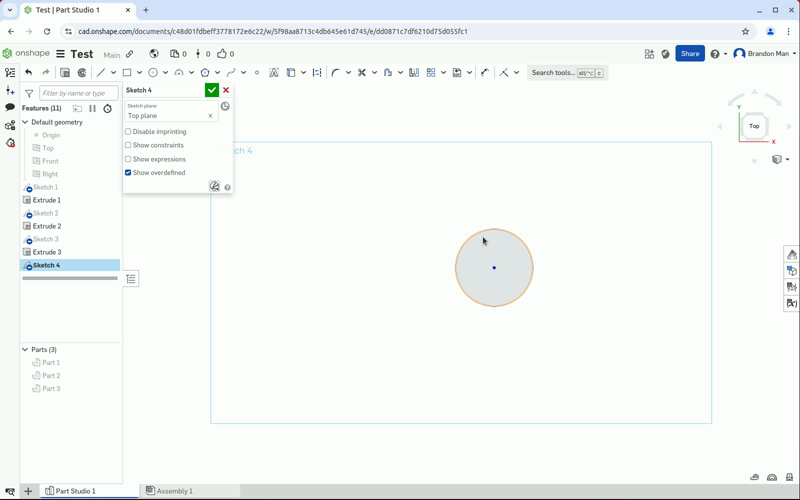
click(483, 236)
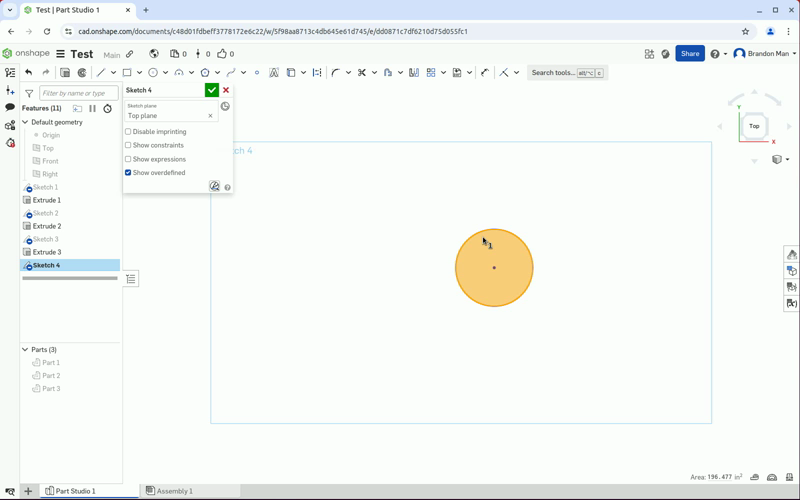
mouse_move(73, 352)
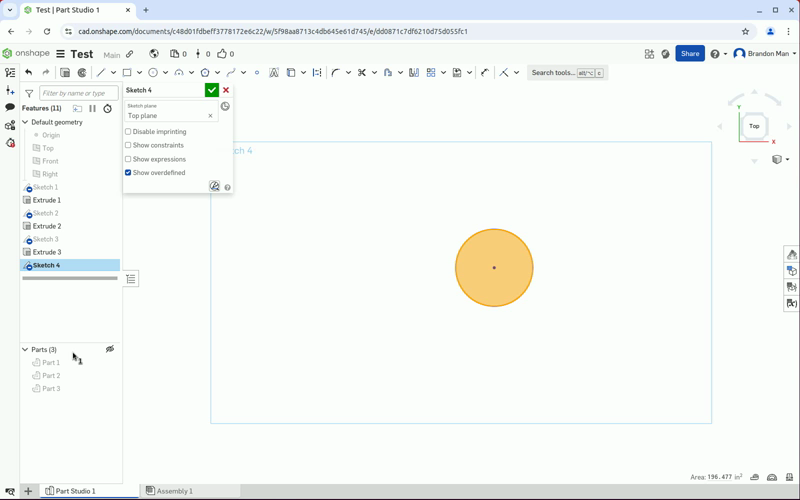
key(shift+y)
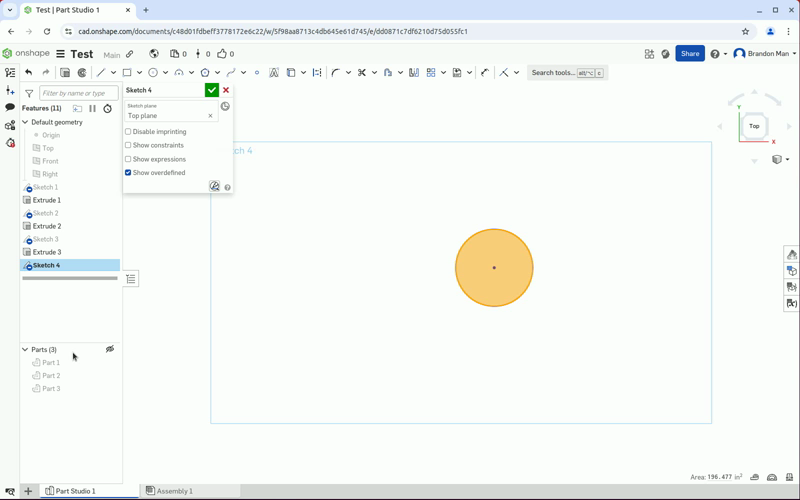
key(shift+e)
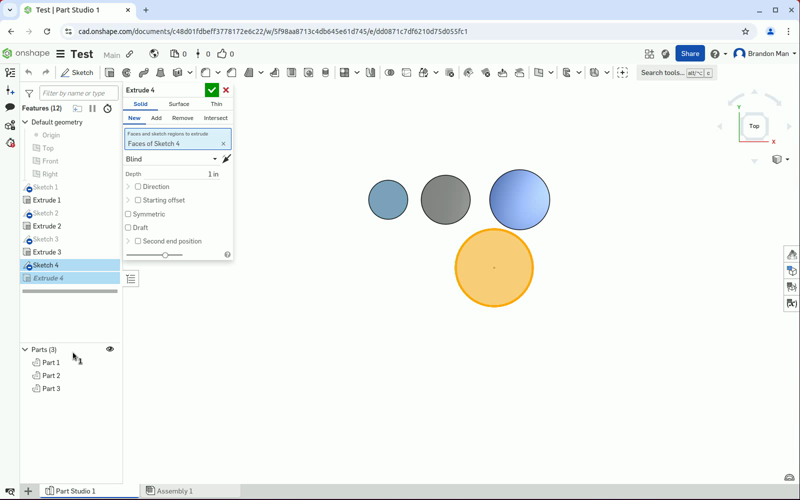
mouse_move(143, 106)
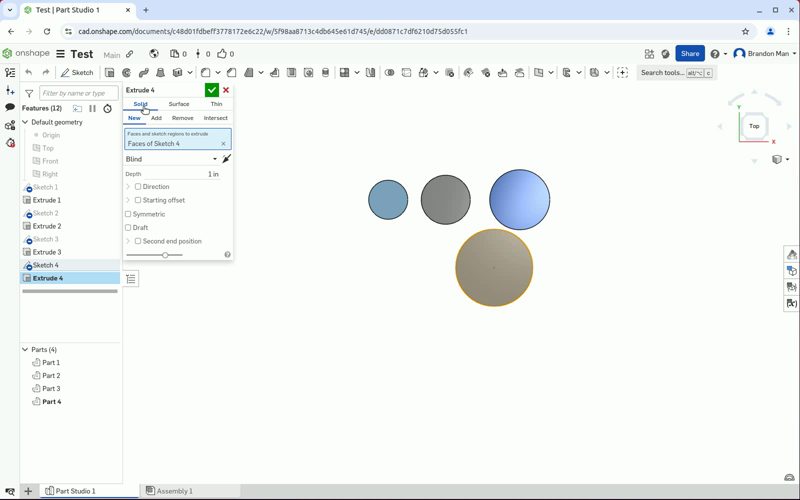
click(143, 106)
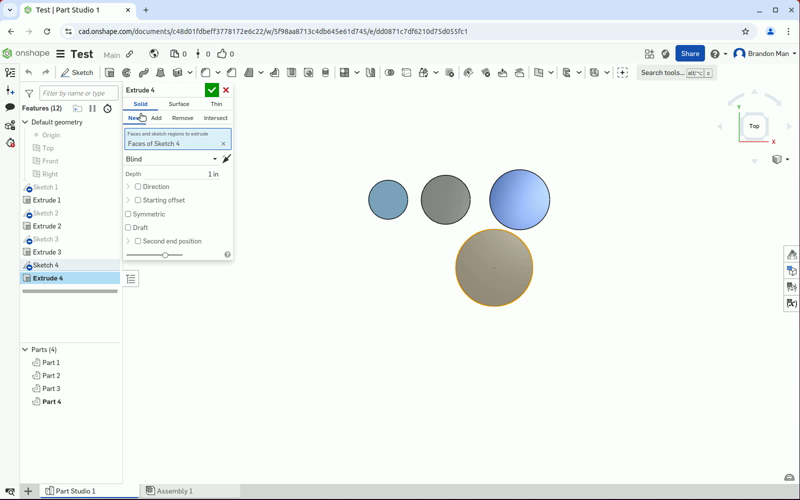
mouse_move(137, 120)
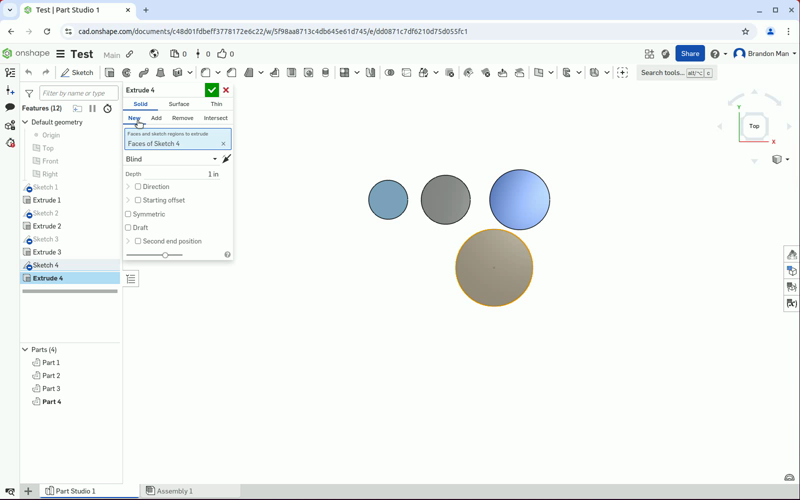
click(137, 120)
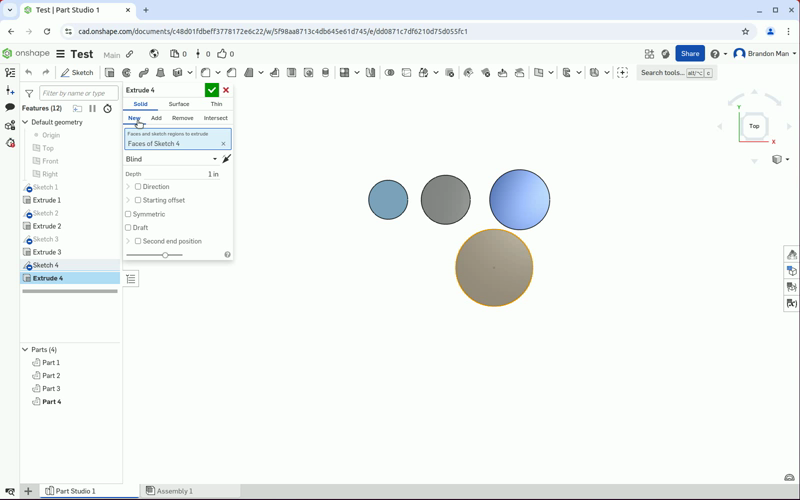
key(tab, 4)
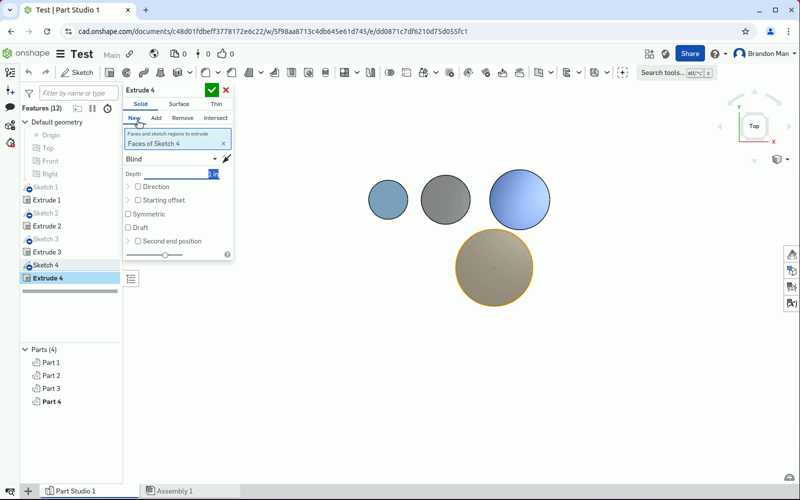
text(9.869)
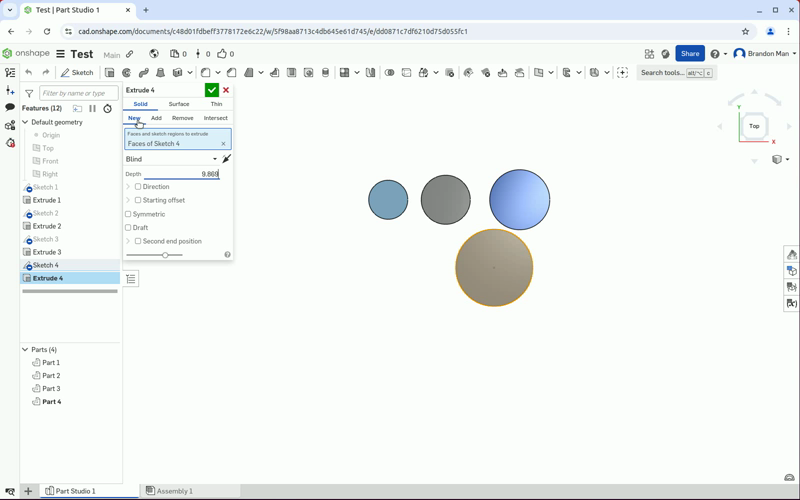
key(enter)
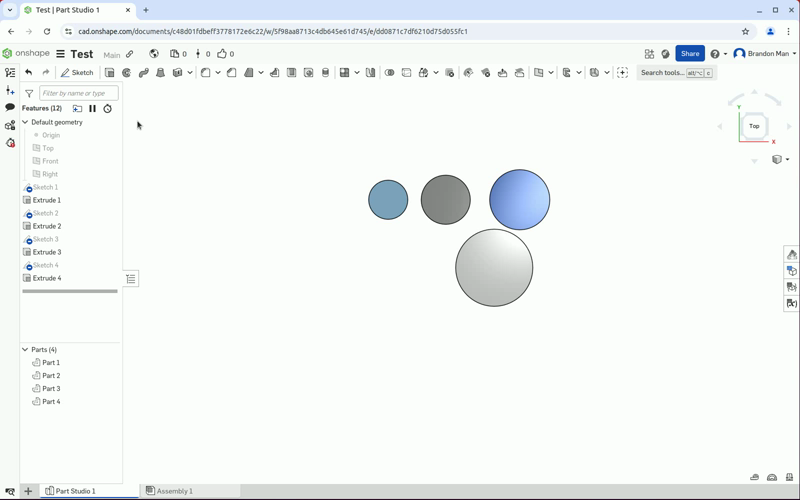
key(shift+h)
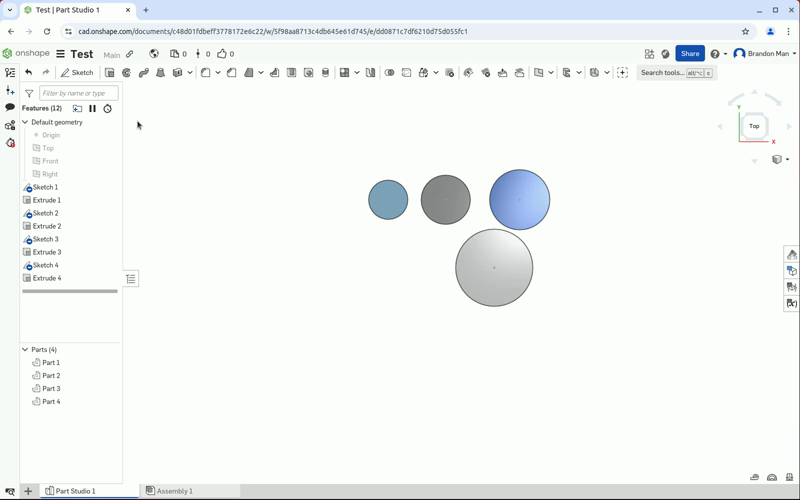
key(shift+h)
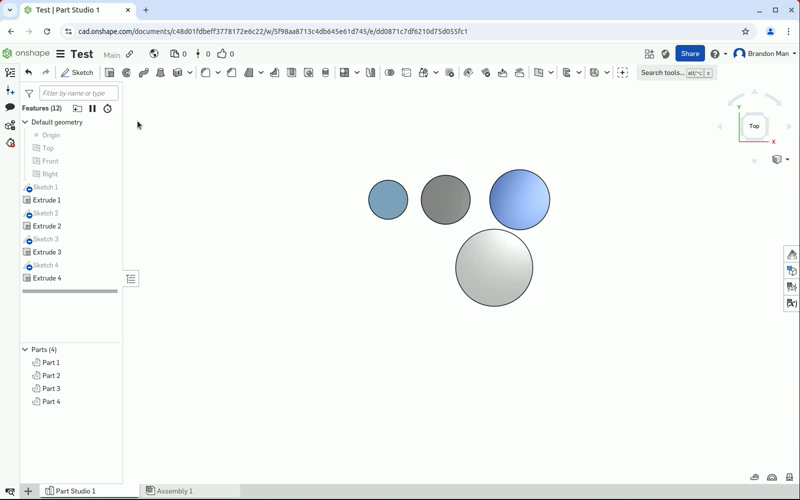
mouse_move(73, 189)
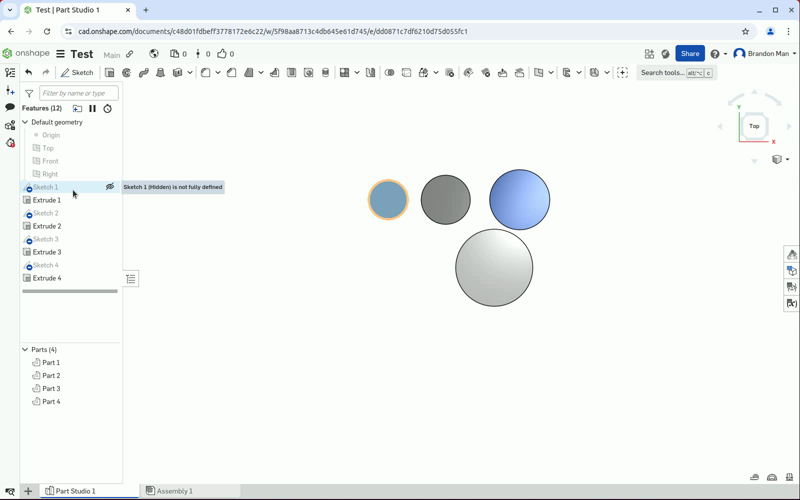
click(73, 189)
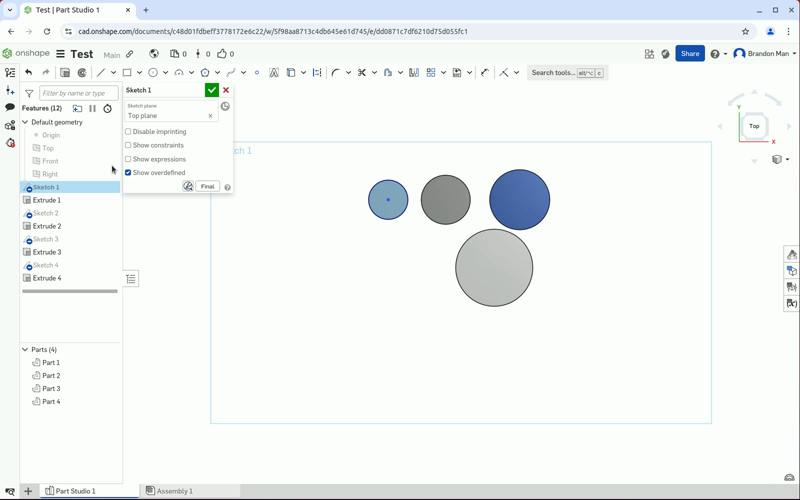
mouse_move(229, 92)
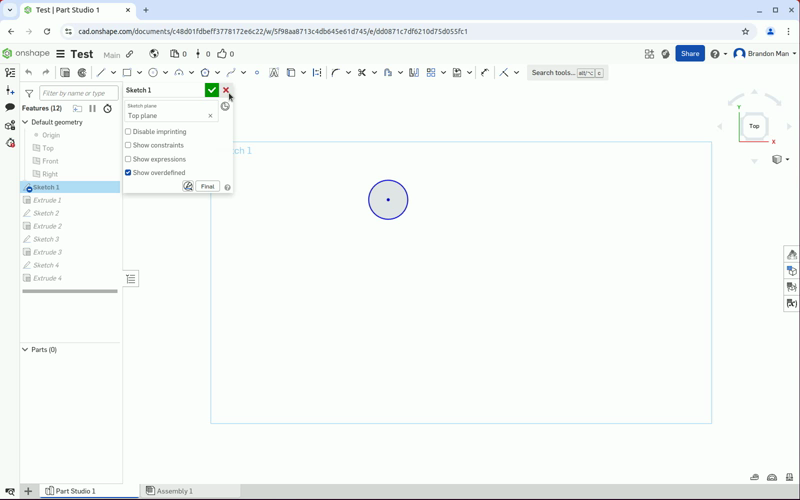
click(229, 92)
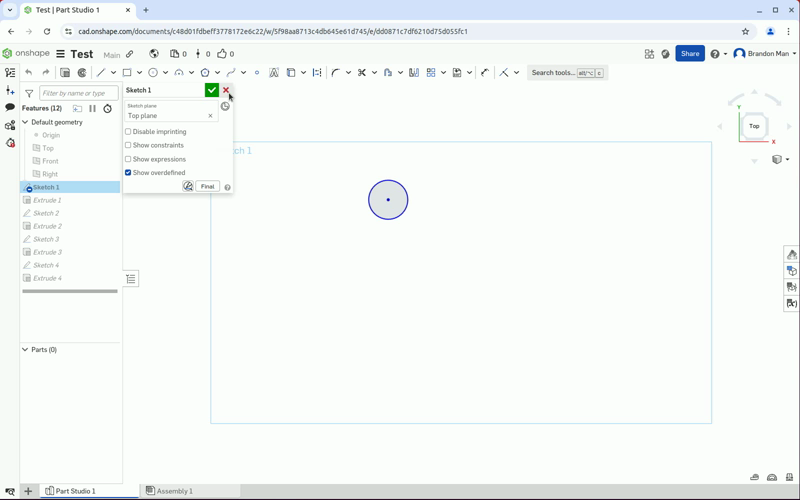
key(shift+s)
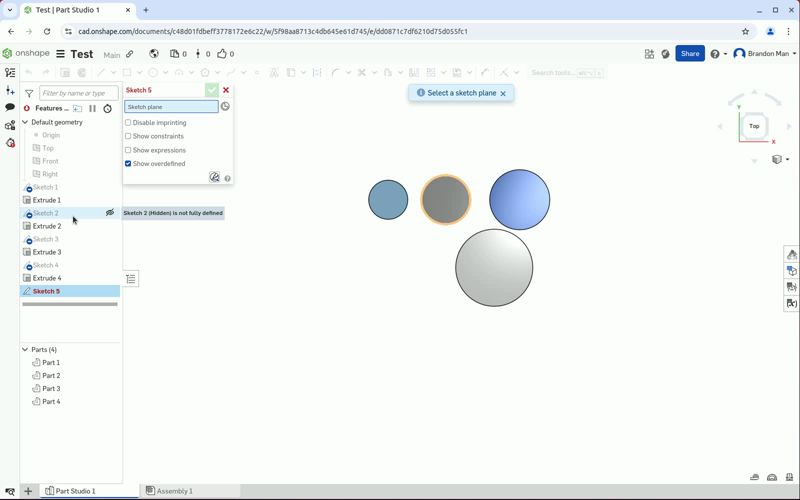
scroll(3)
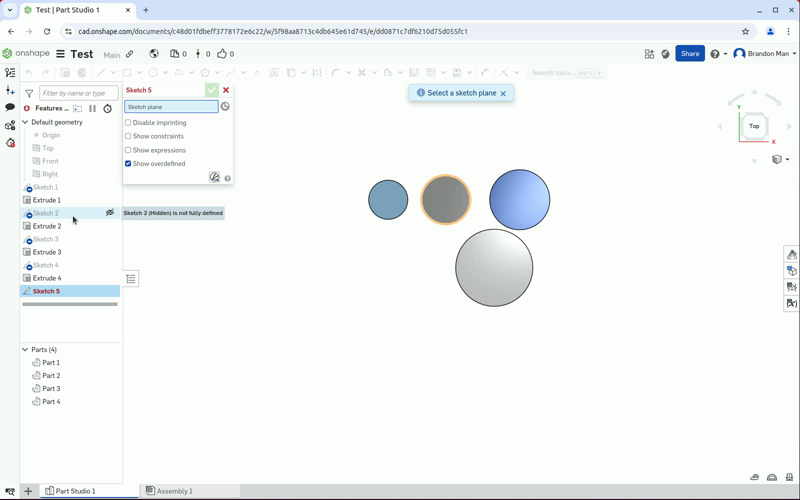
mouse_move(73, 150)
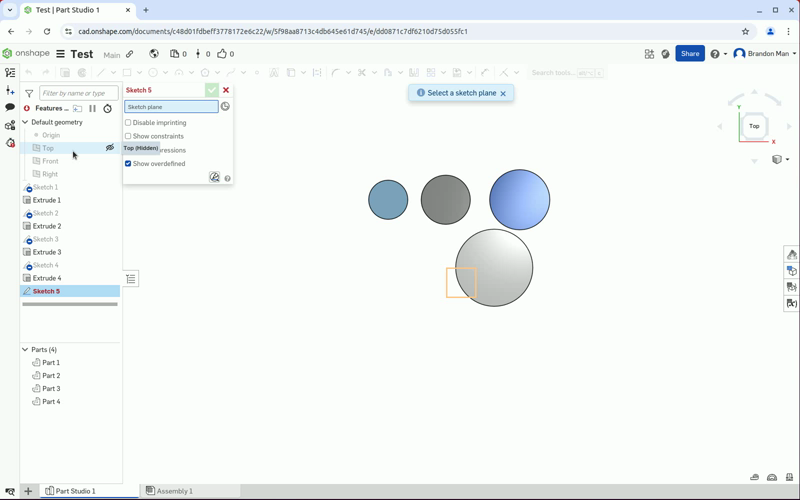
click(73, 150)
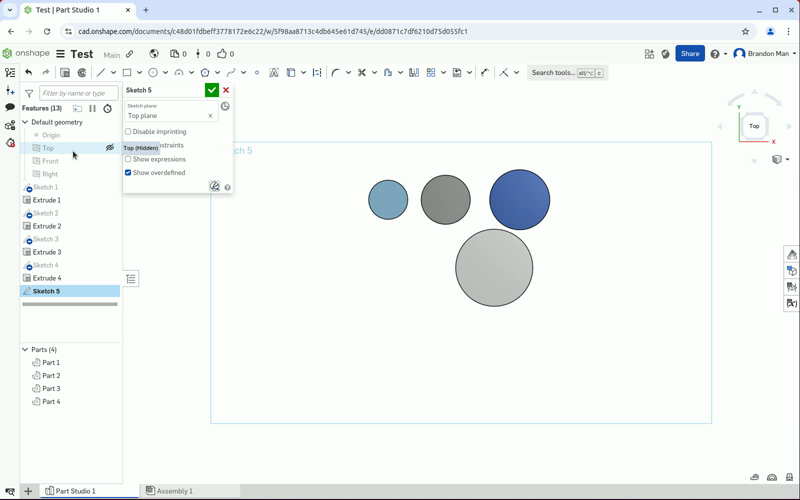
mouse_move(73, 352)
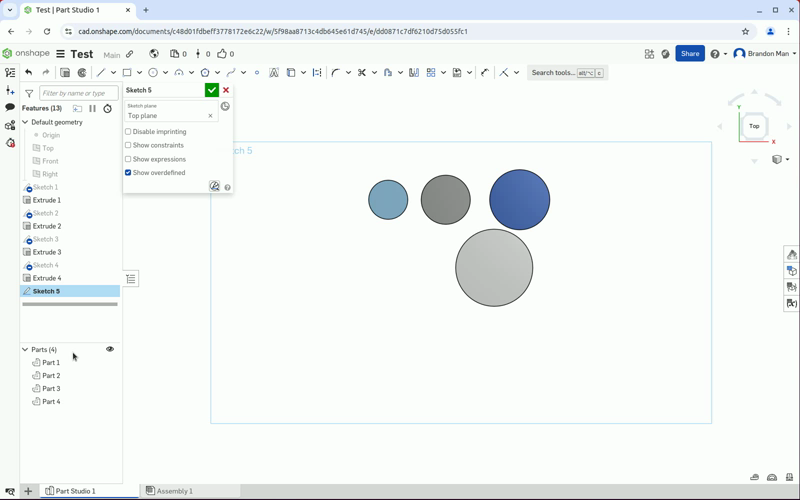
key(y)
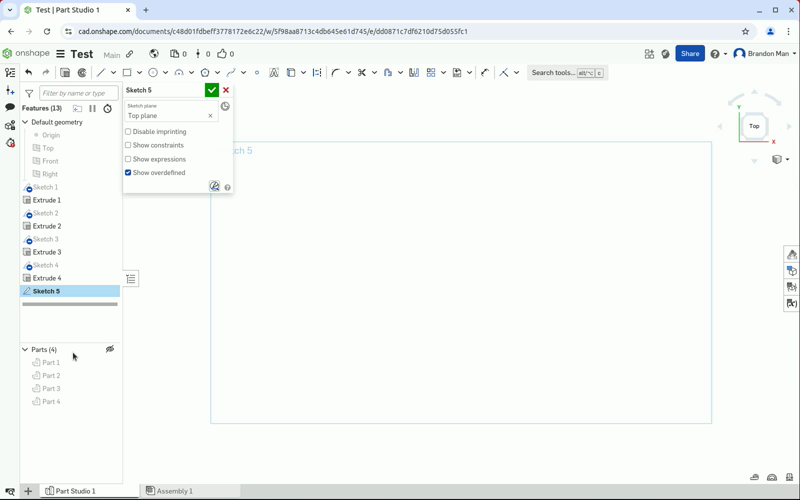
key(c)
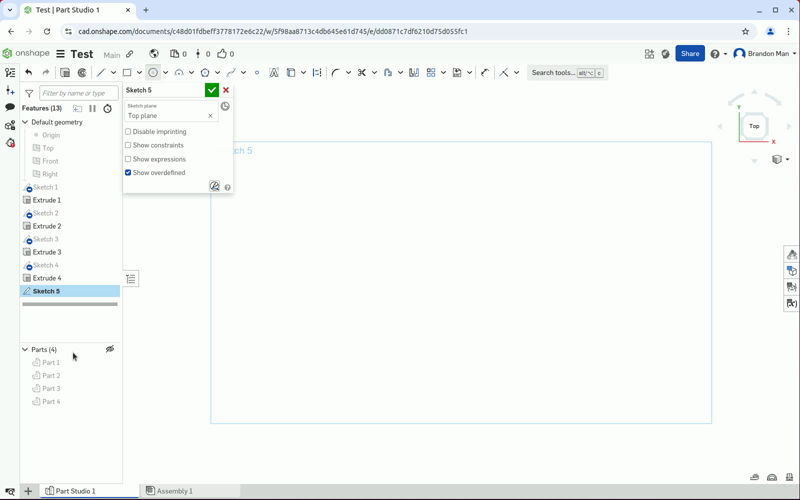
key_down(shift)
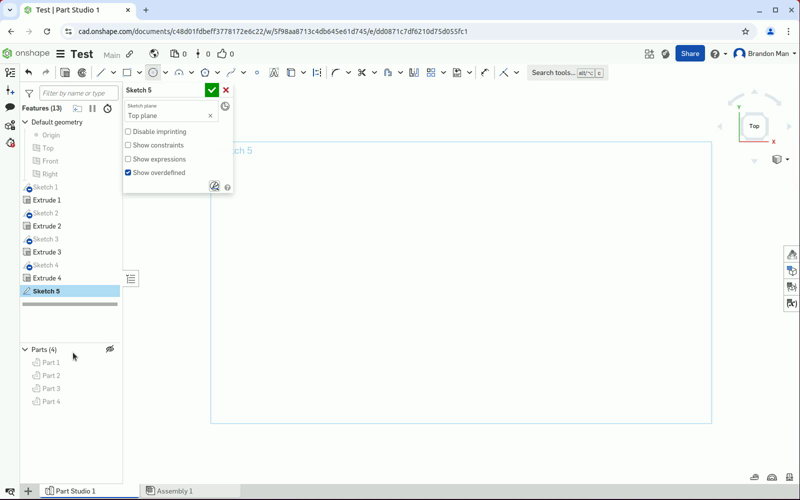
mouse_move(441, 352)
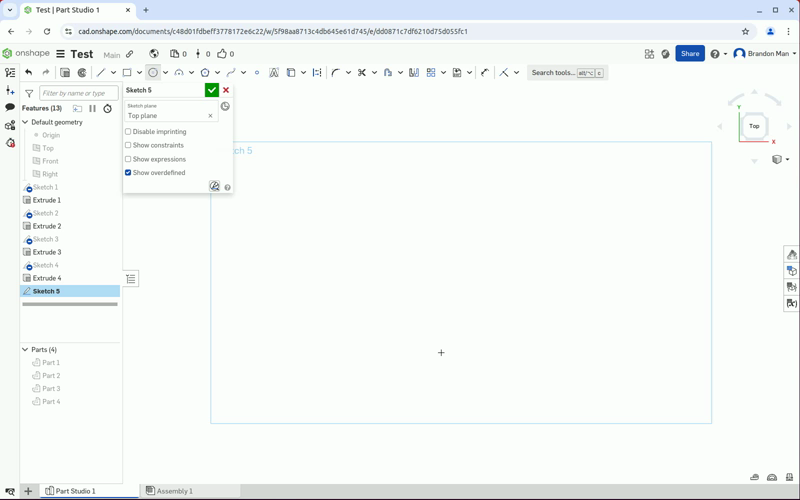
click(441, 352)
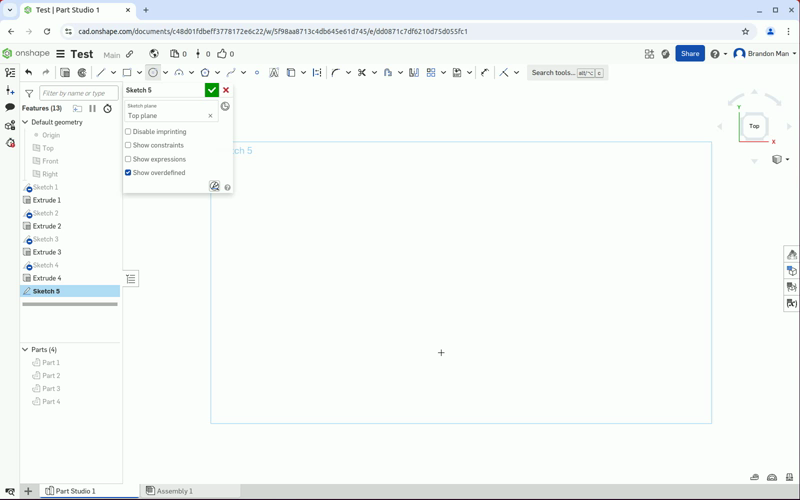
key_up(shift)
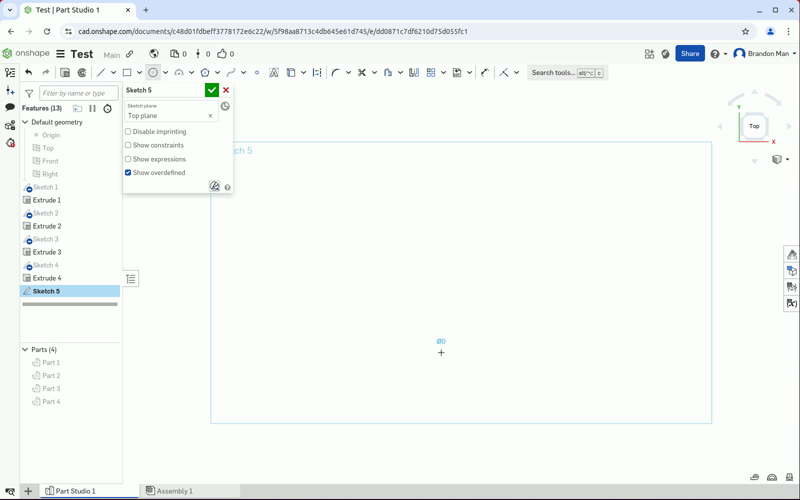
mouse_move(485, 352)
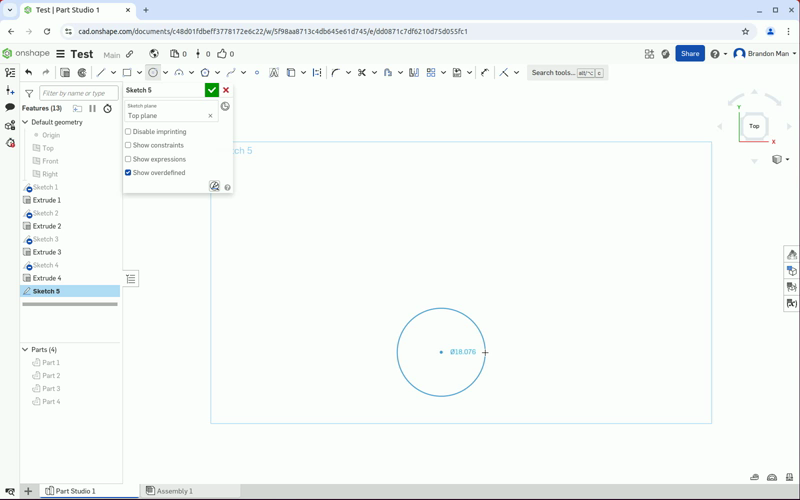
click(485, 352)
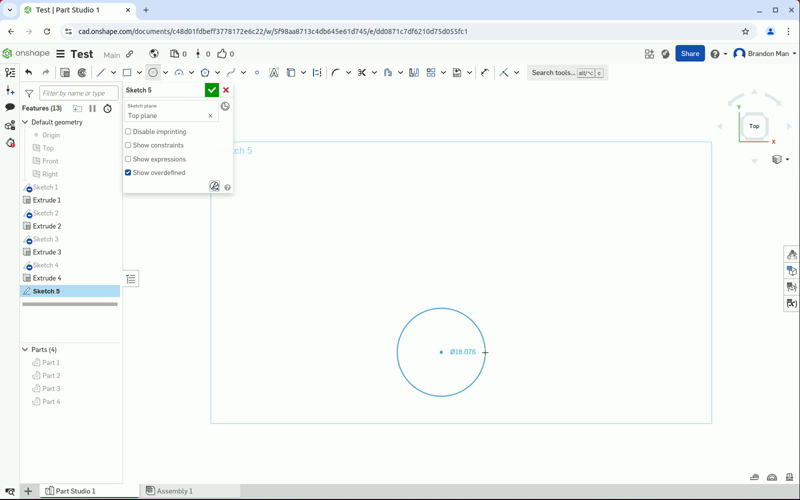
key(esc)
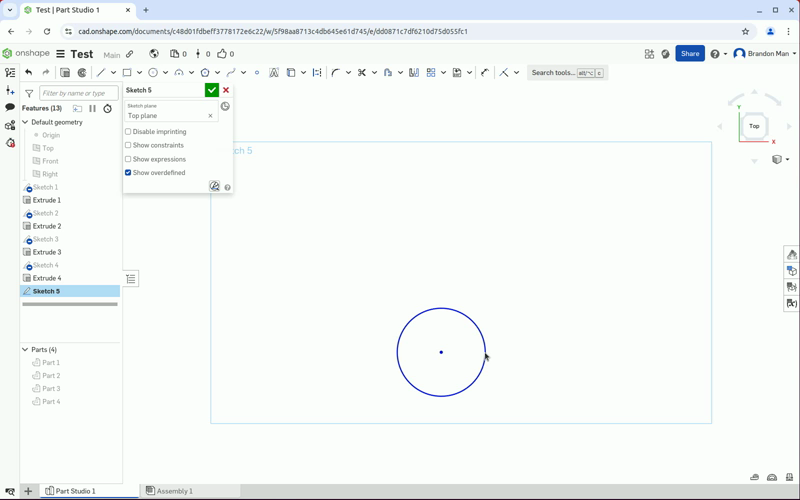
mouse_move(462, 371)
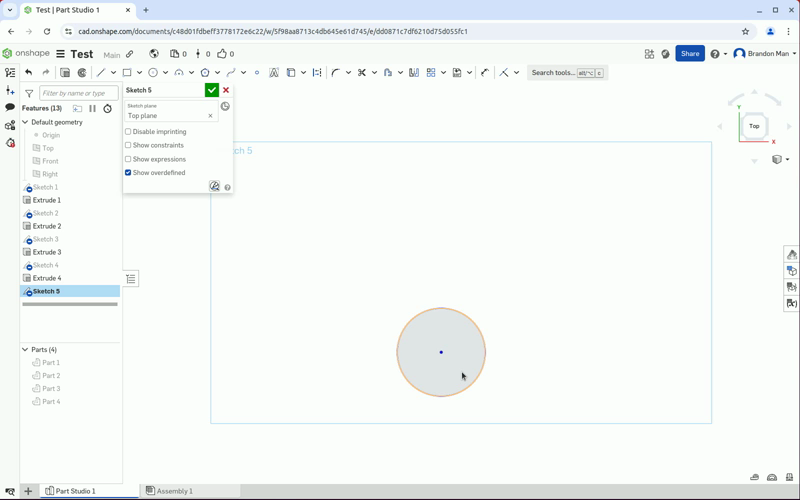
click(462, 371)
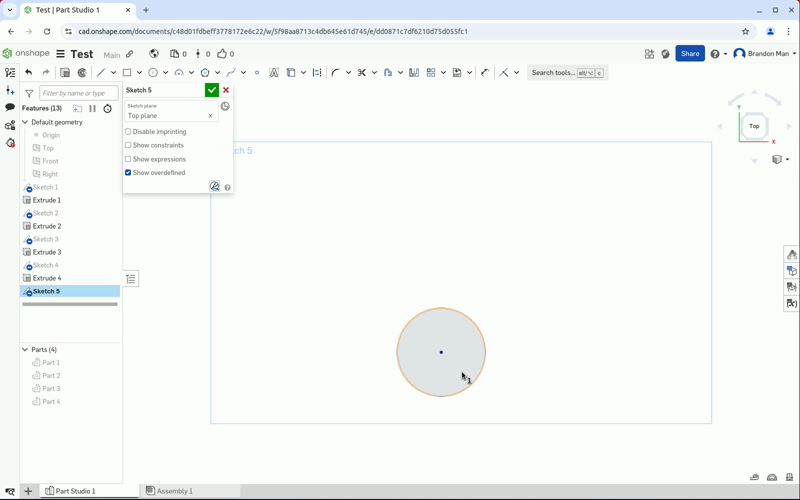
mouse_move(73, 352)
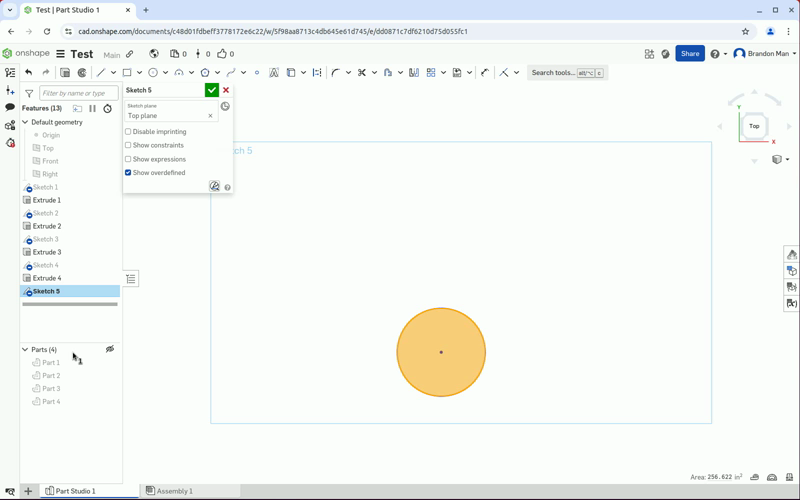
key(shift+y)
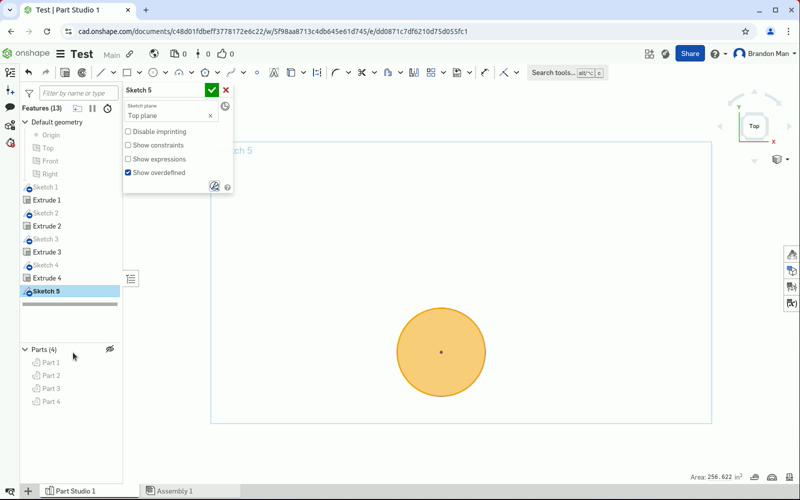
key(shift+e)
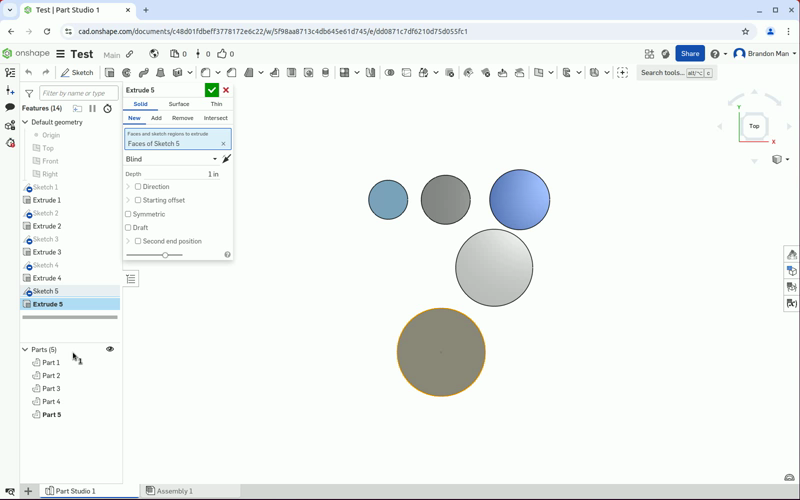
mouse_move(143, 106)
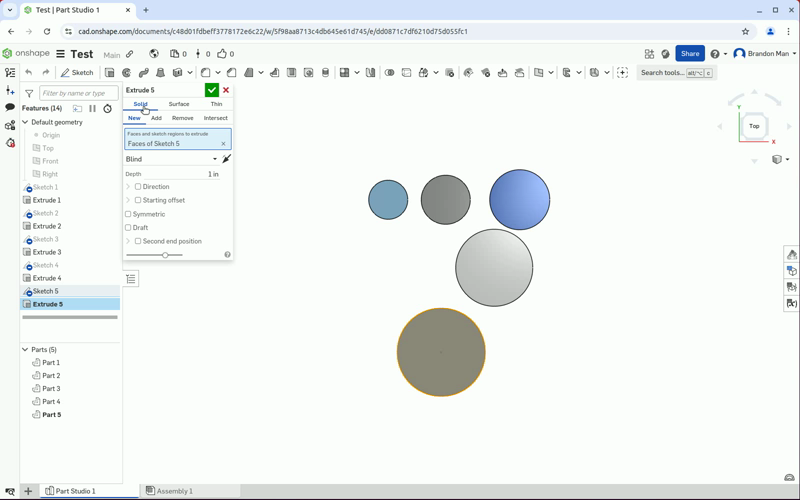
click(143, 106)
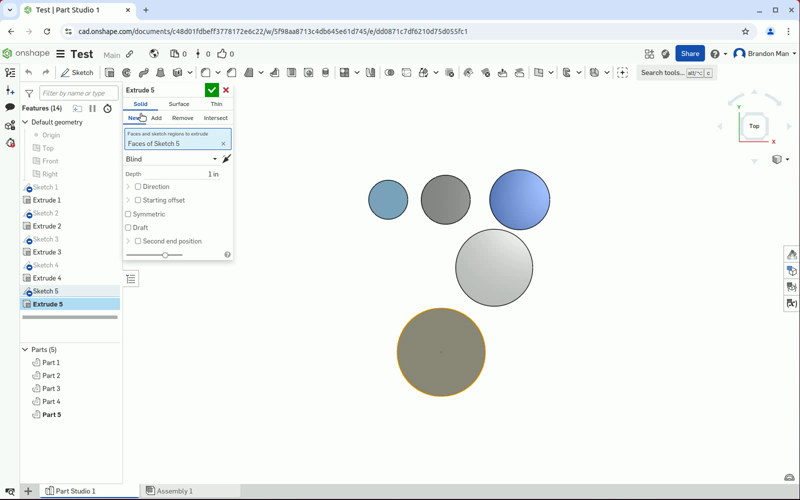
mouse_move(137, 120)
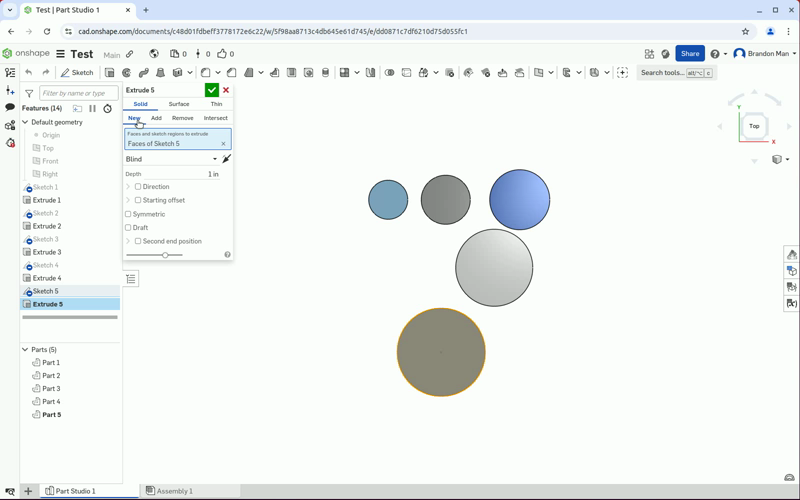
click(137, 120)
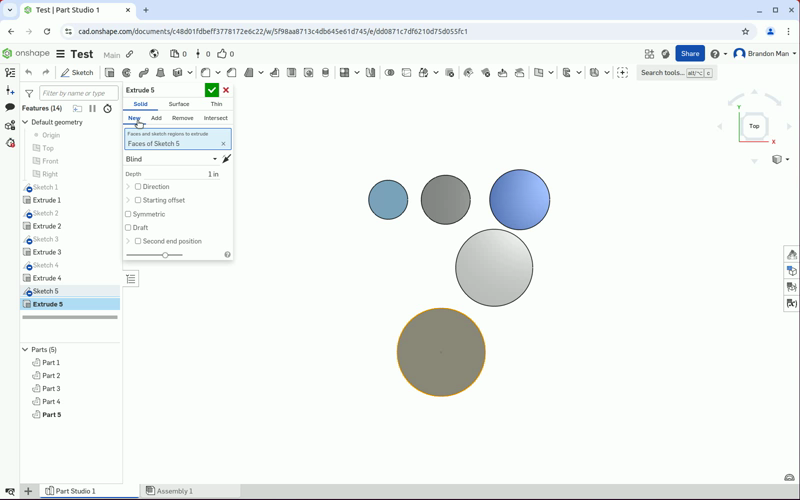
key(tab, 4)
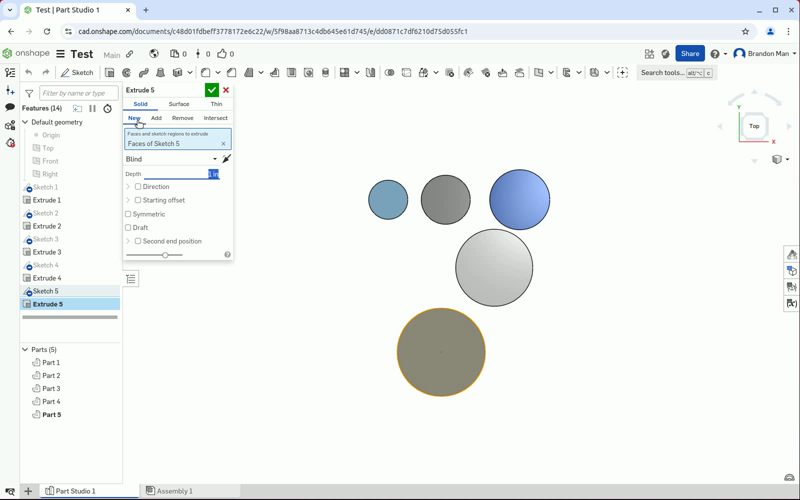
text(9.869)
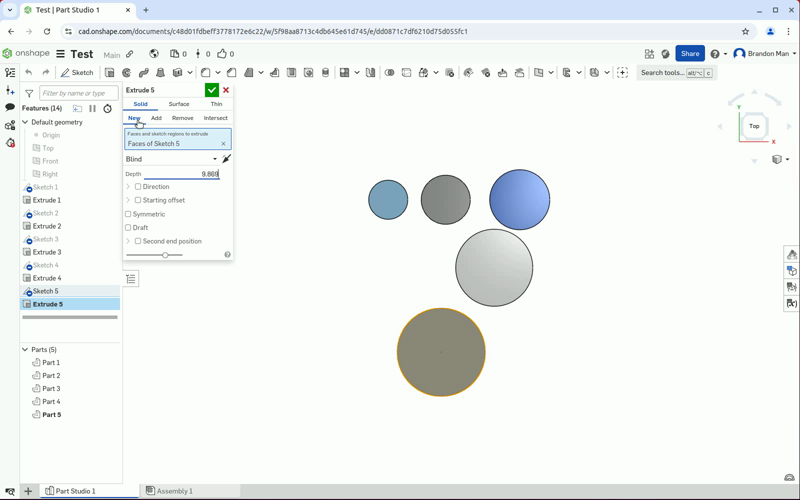
key(enter)
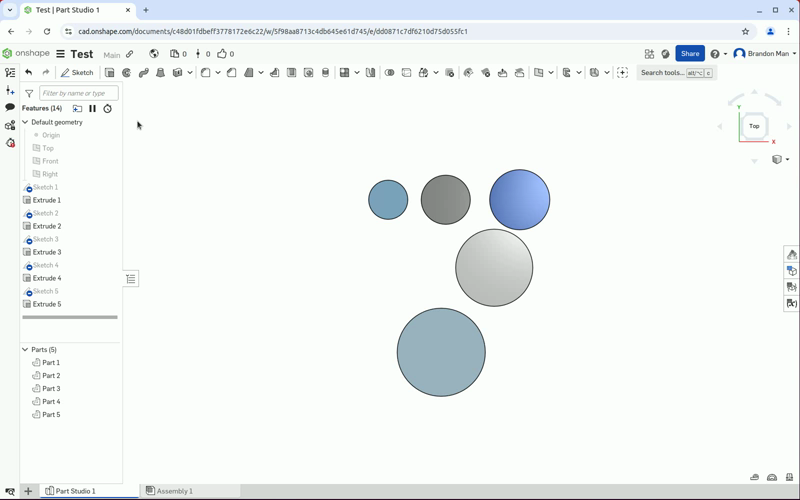
key(shift+h)
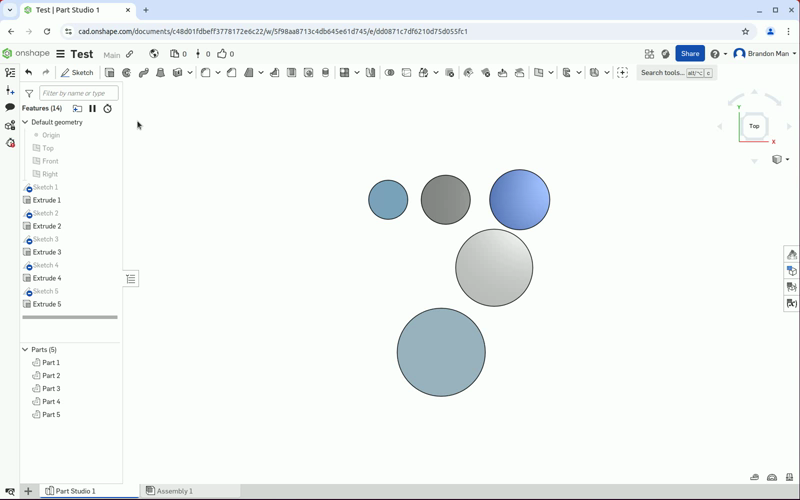
key(shift+h)
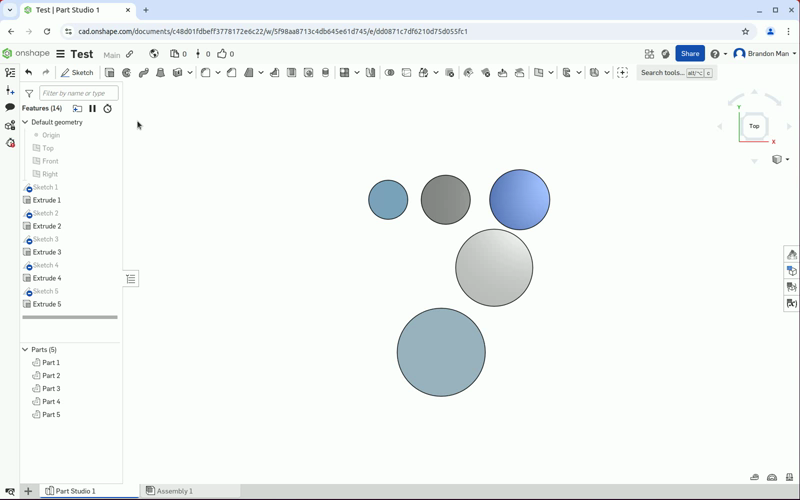
mouse_move(73, 189)
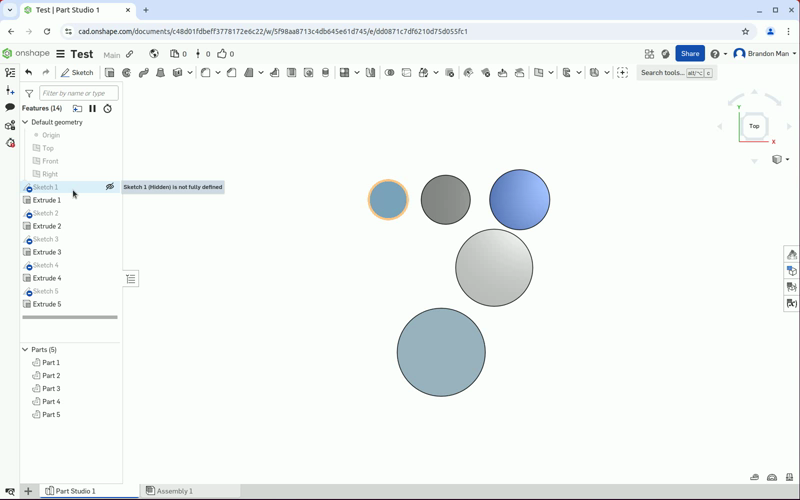
click(73, 189)
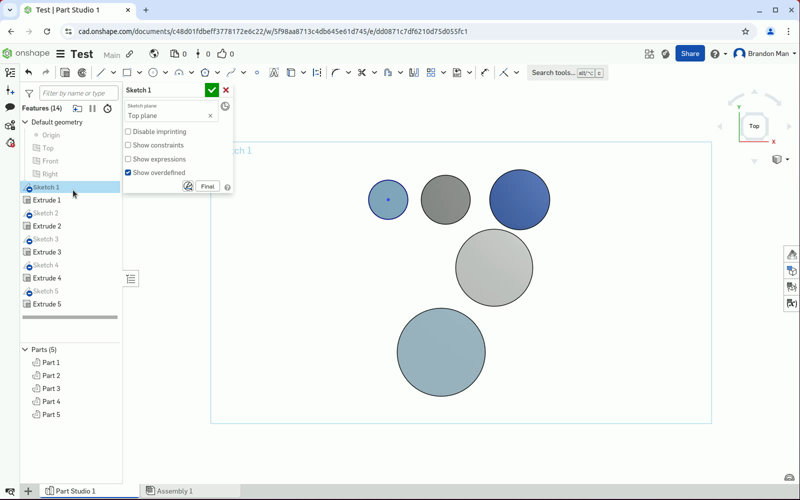
mouse_move(229, 92)
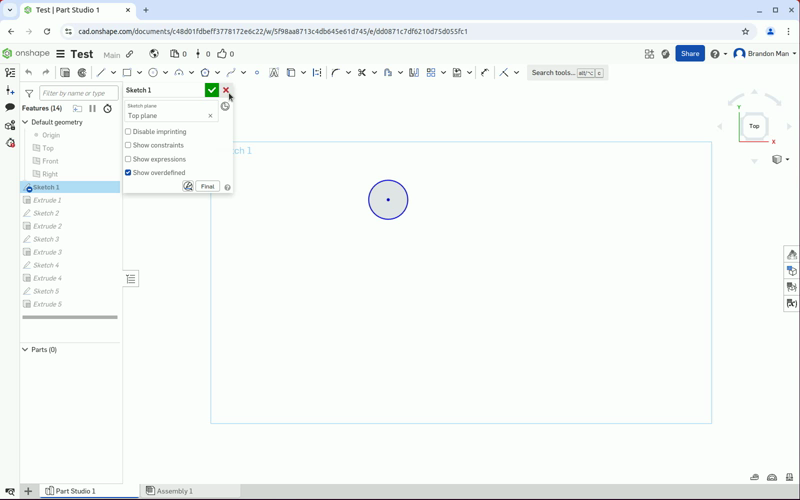
click(229, 92)
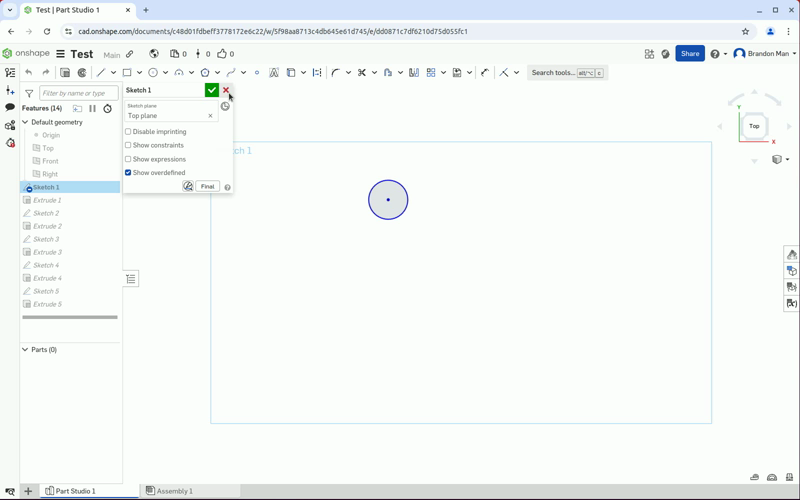
key(shift+s)
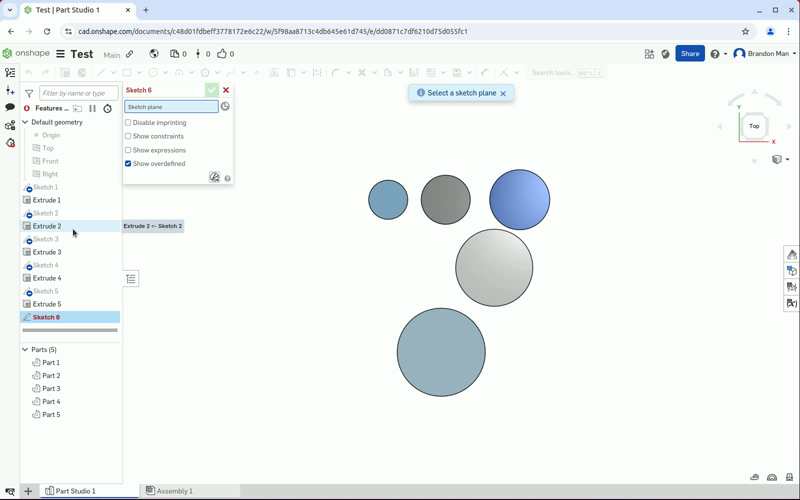
scroll(3)
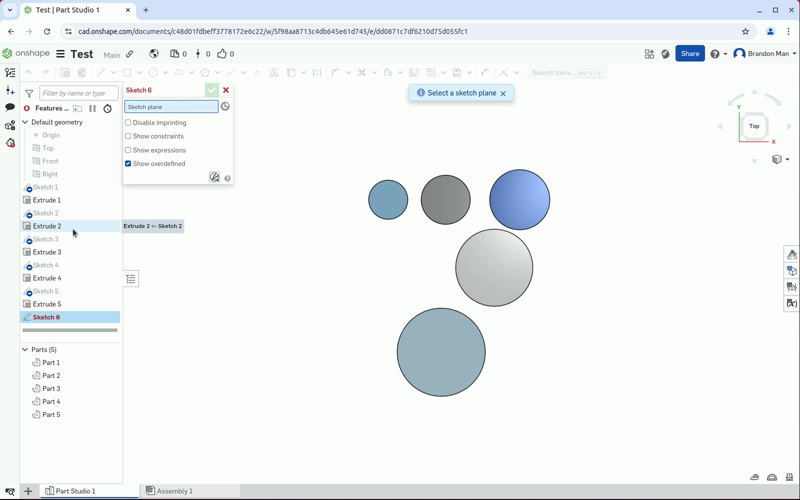
mouse_move(73, 150)
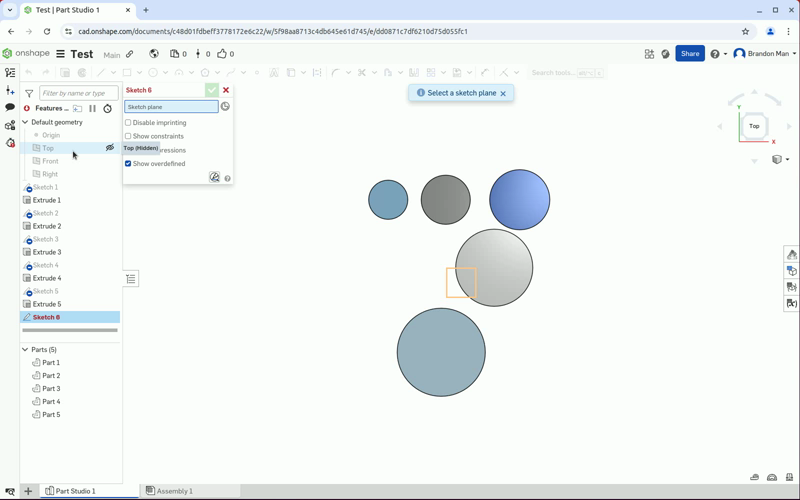
click(73, 150)
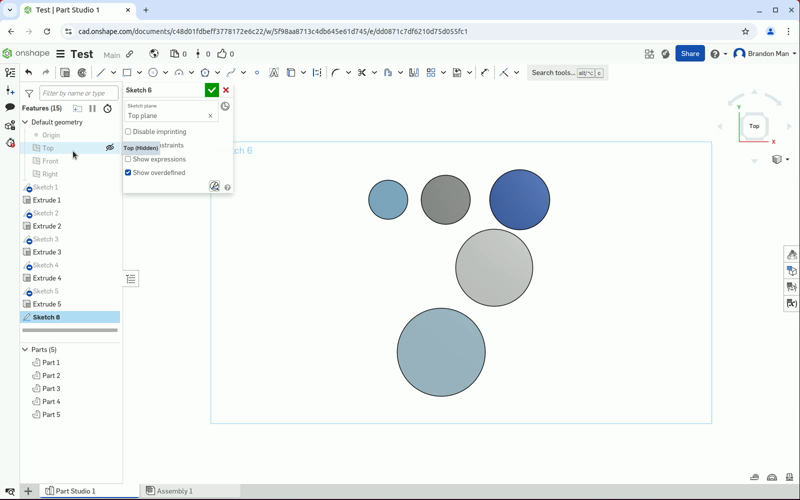
mouse_move(73, 352)
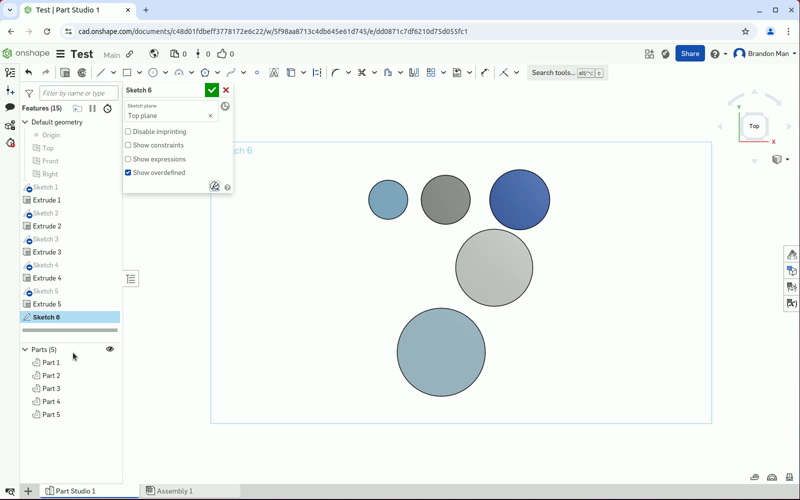
key(y)
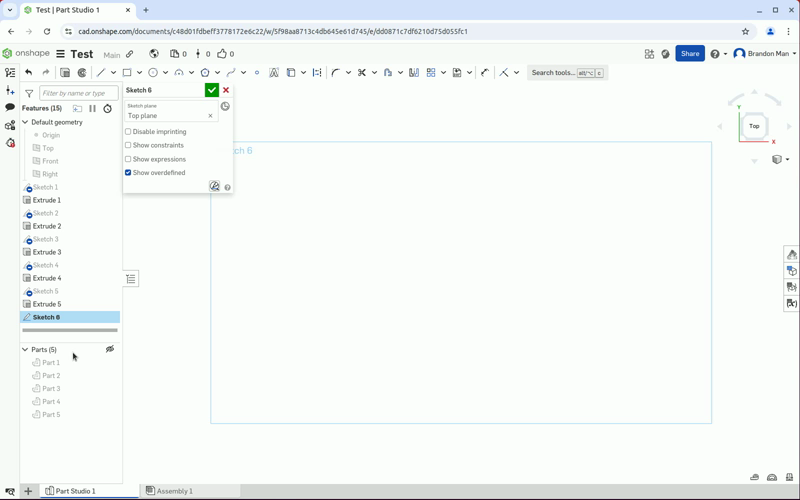
key(c)
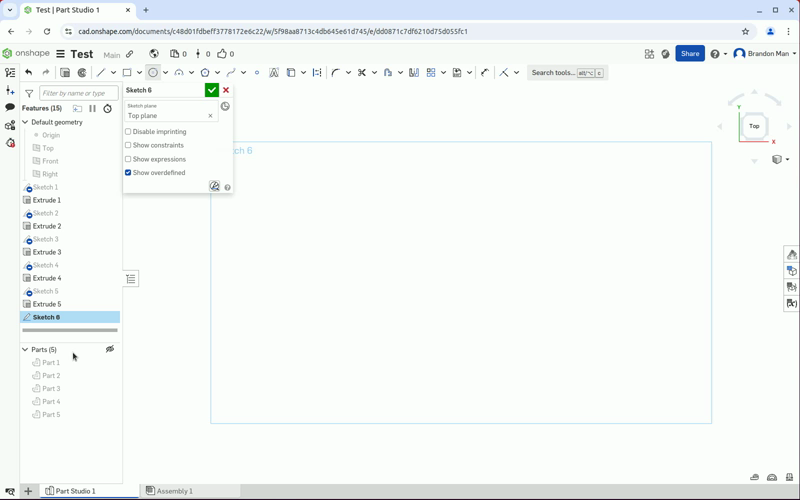
key_down(shift)
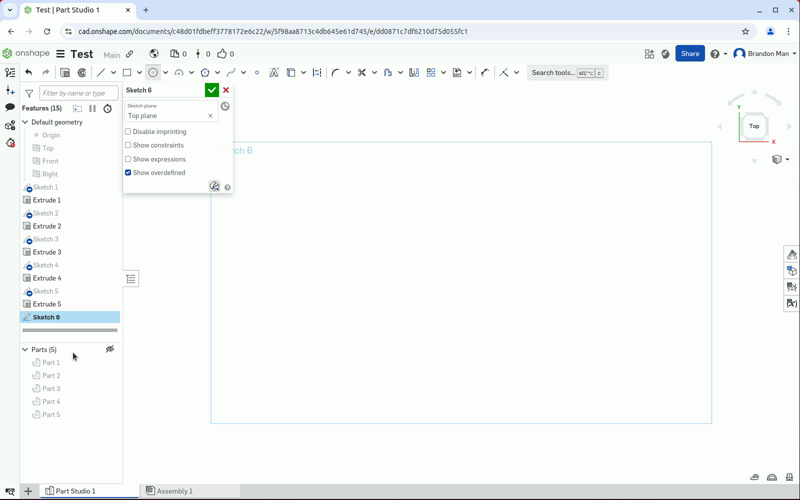
mouse_move(402, 267)
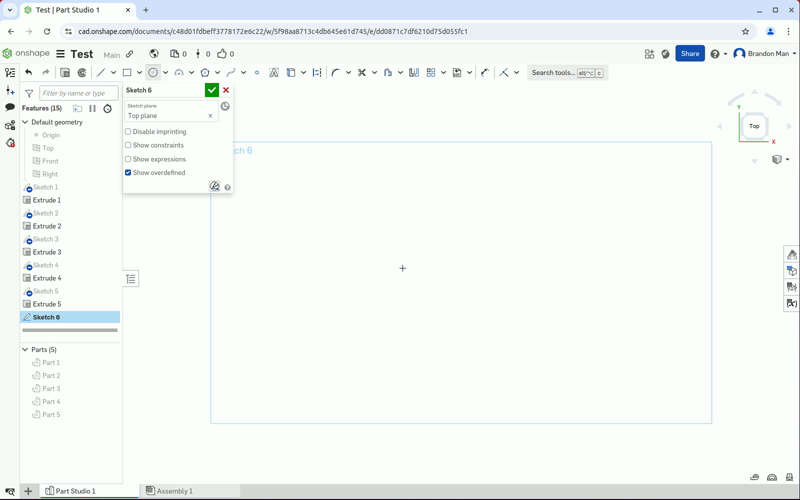
click(402, 267)
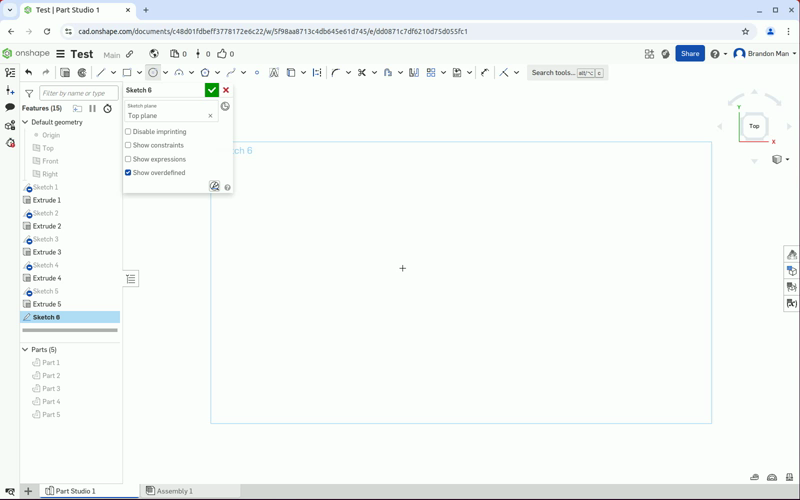
key_up(shift)
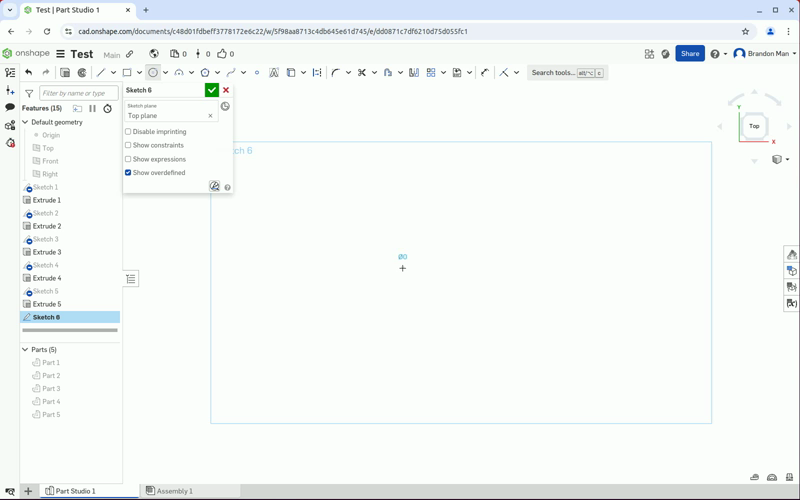
mouse_move(437, 267)
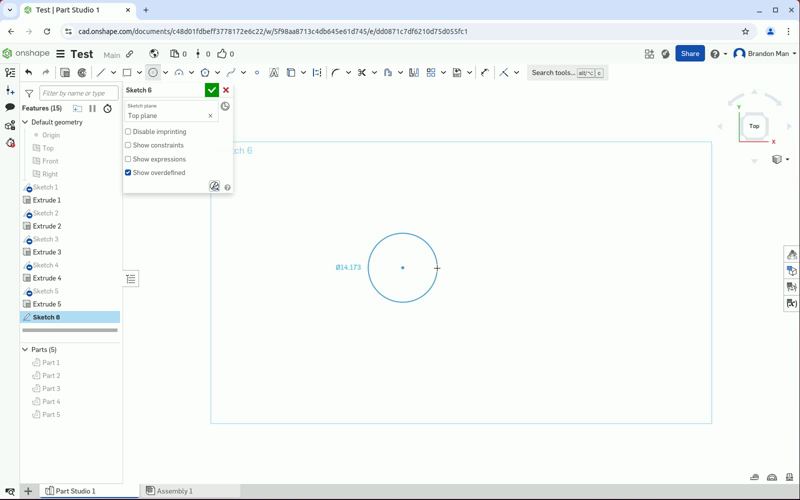
click(437, 267)
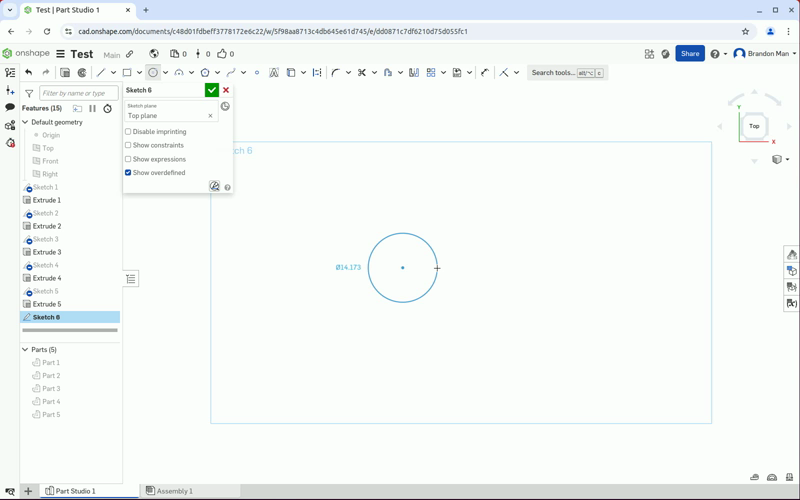
key(esc)
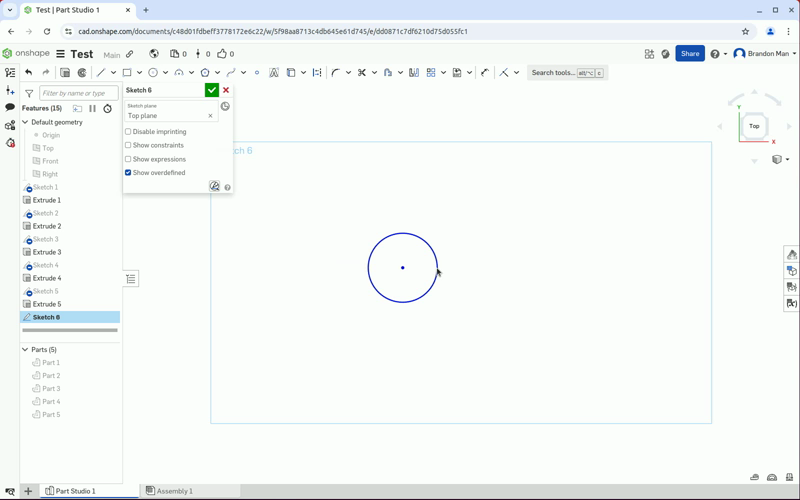
mouse_move(407, 242)
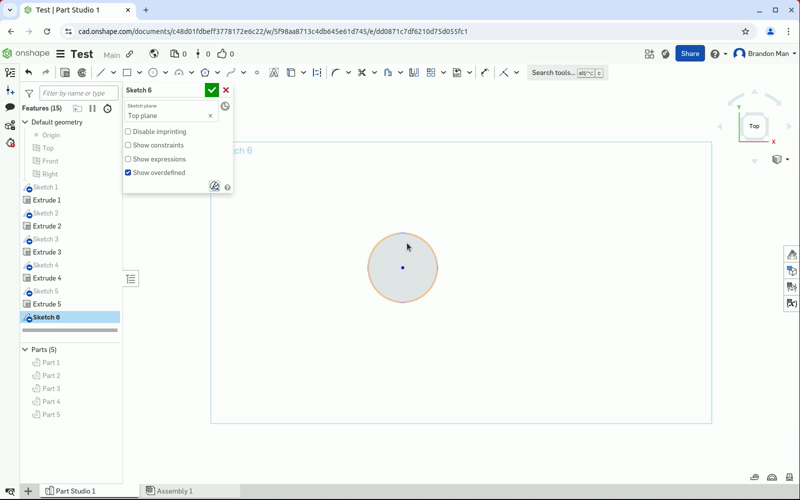
click(407, 242)
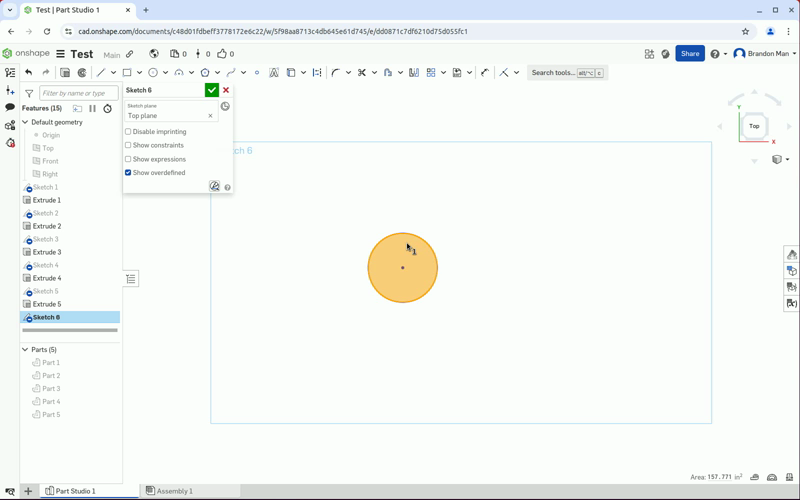
mouse_move(73, 352)
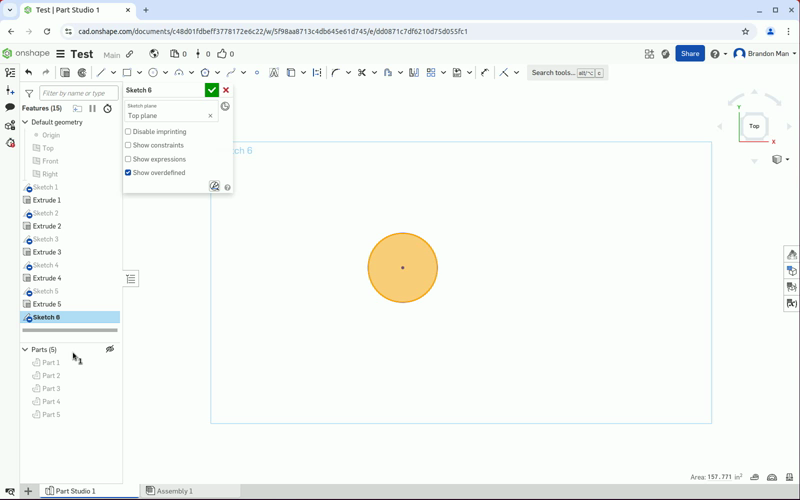
key(shift+y)
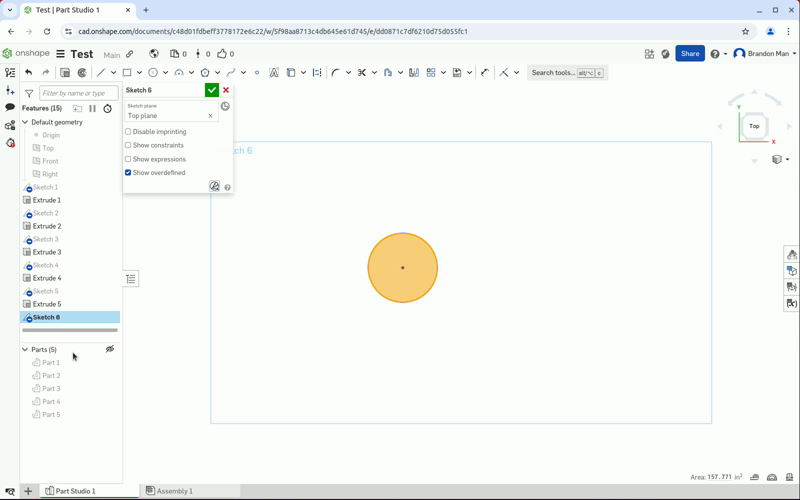
key(shift+e)
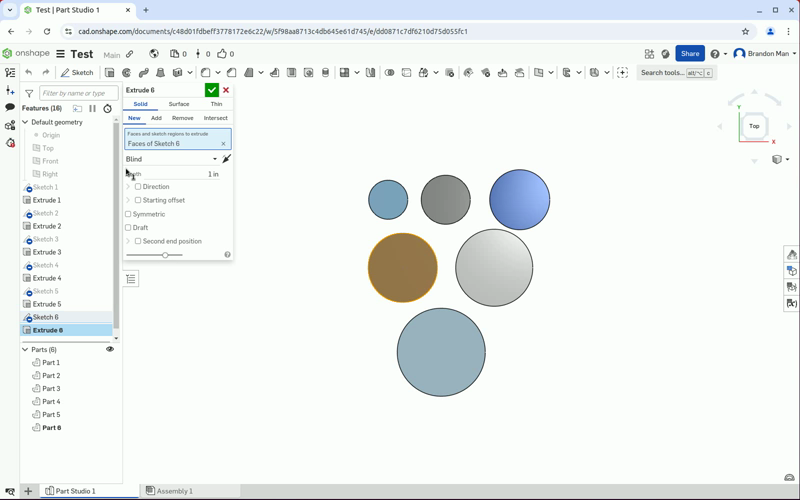
mouse_move(143, 106)
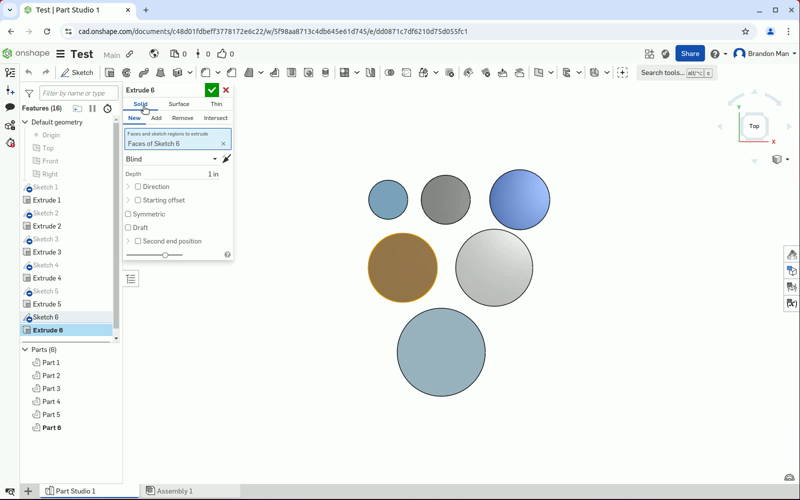
click(143, 106)
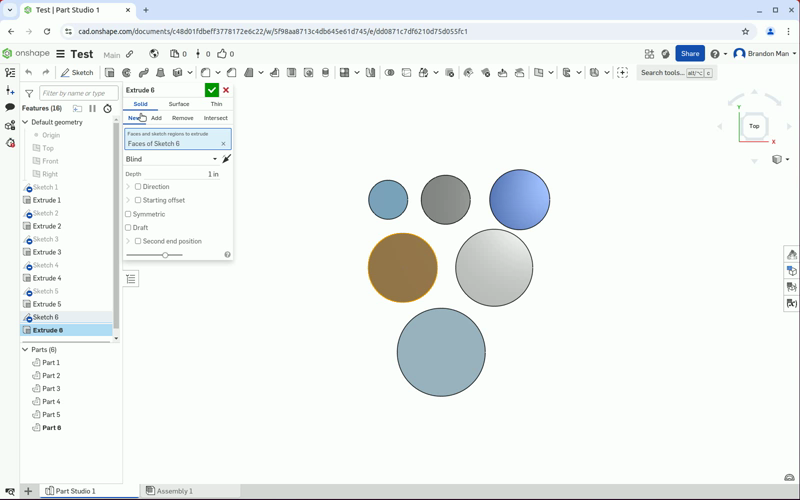
mouse_move(137, 120)
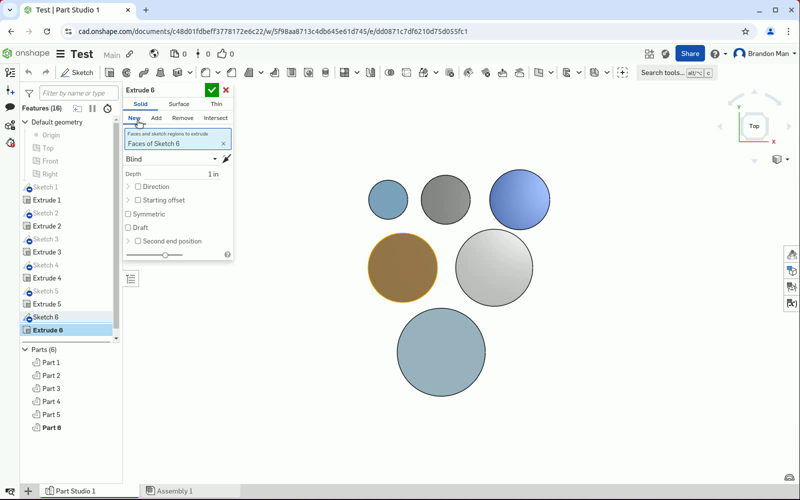
click(137, 120)
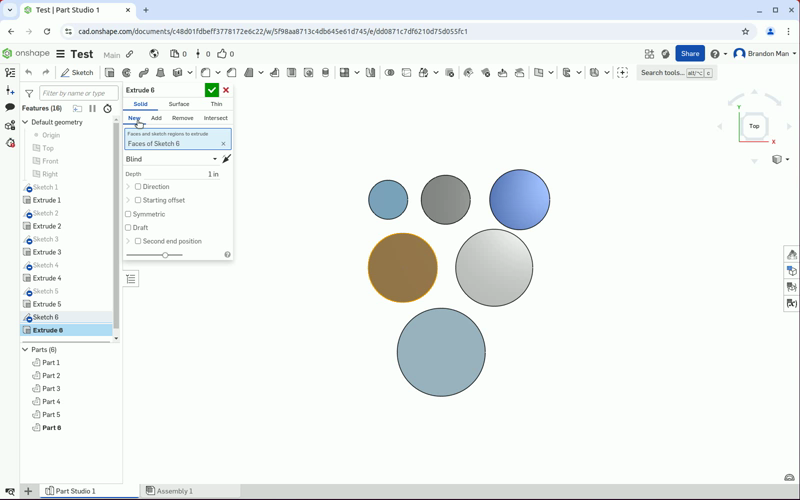
key(tab, 4)
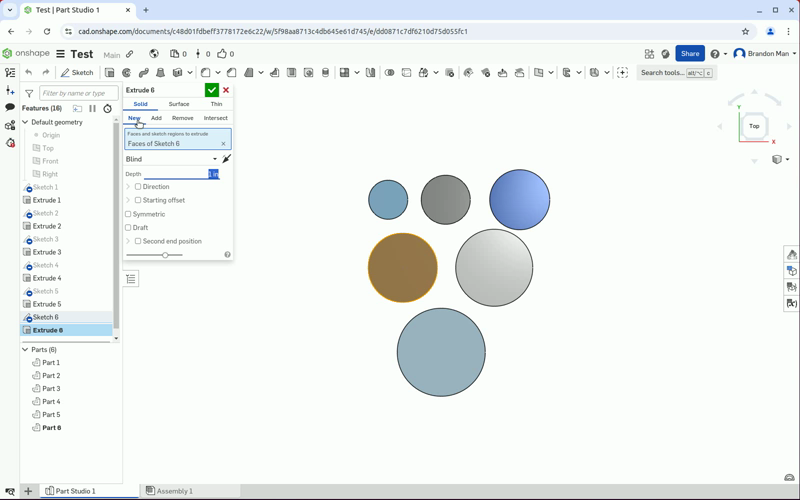
text(9.869)
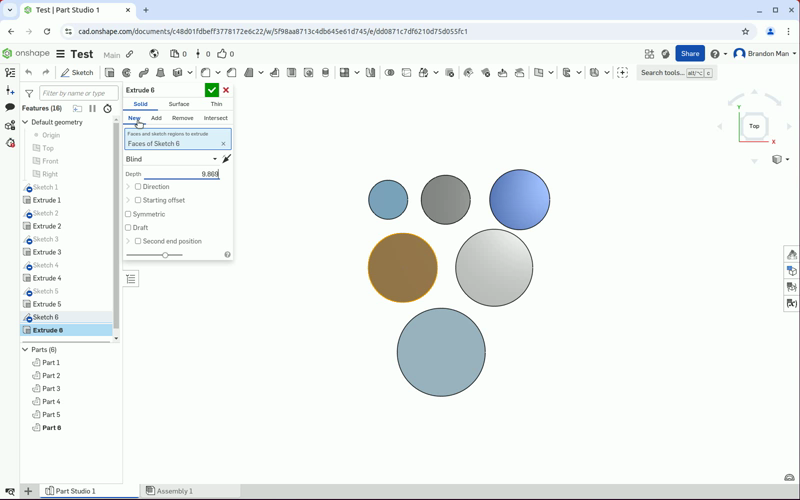
key(enter)
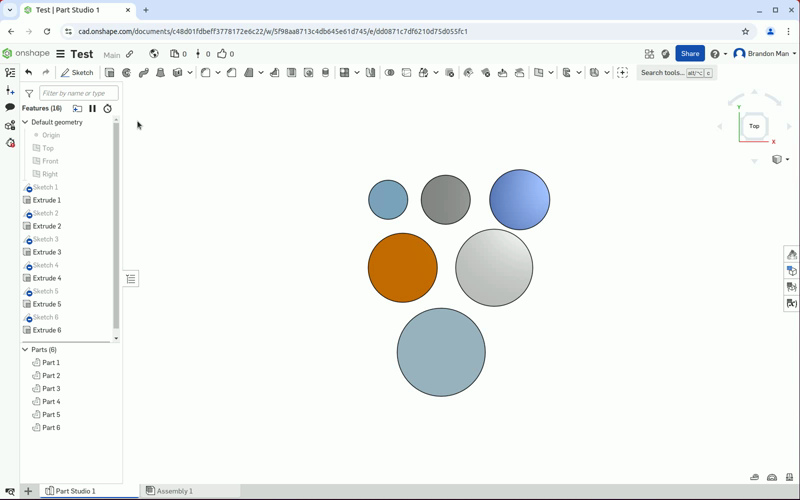
key(shift+h)
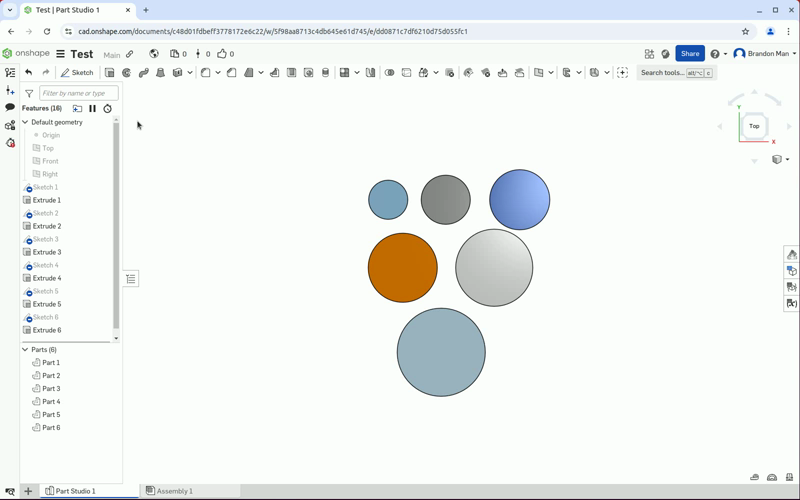
key(shift+h)
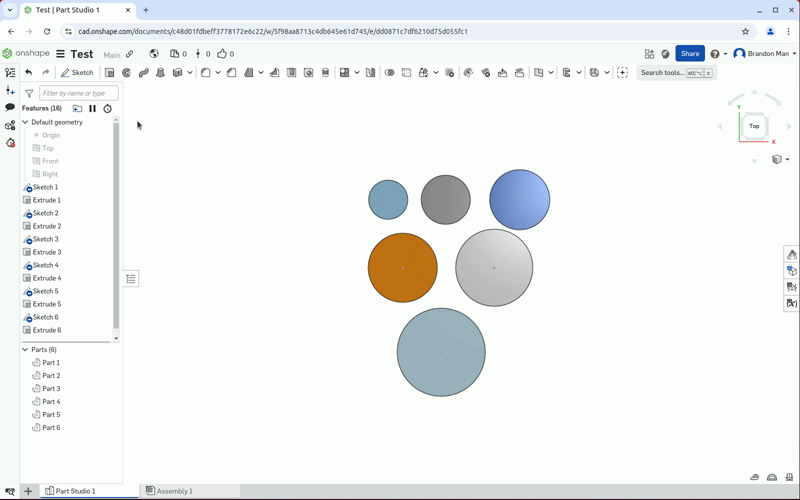
key(shift+7)
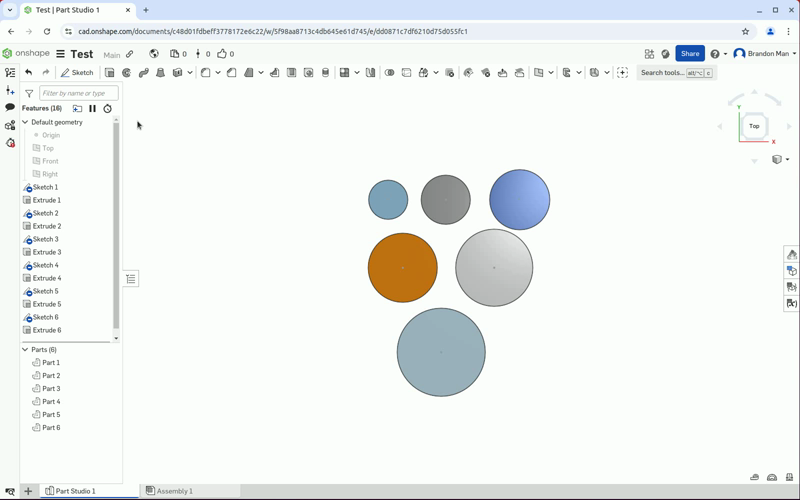
key(up, 3)
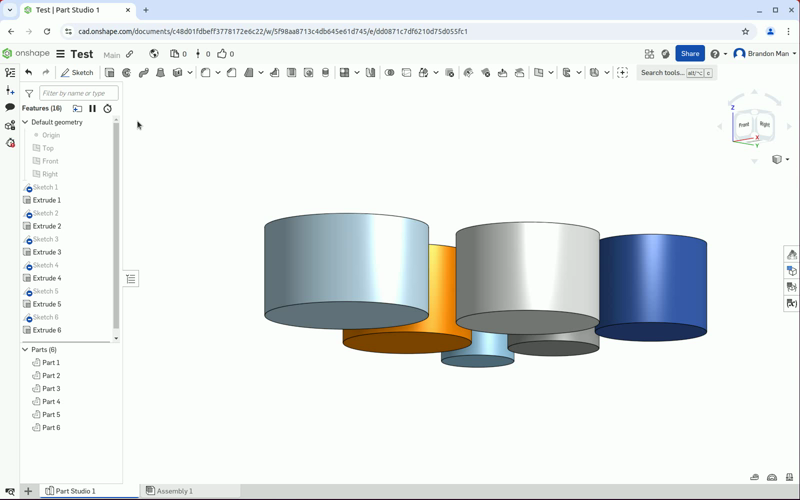
key(left, 3)
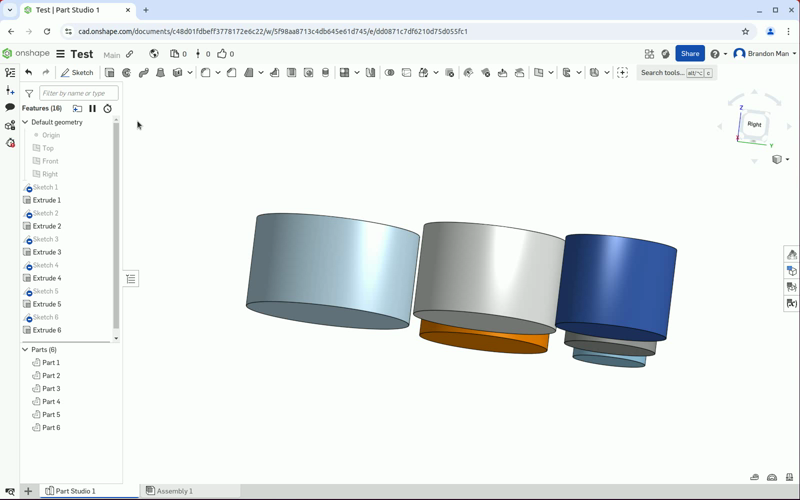
key(right, 3)
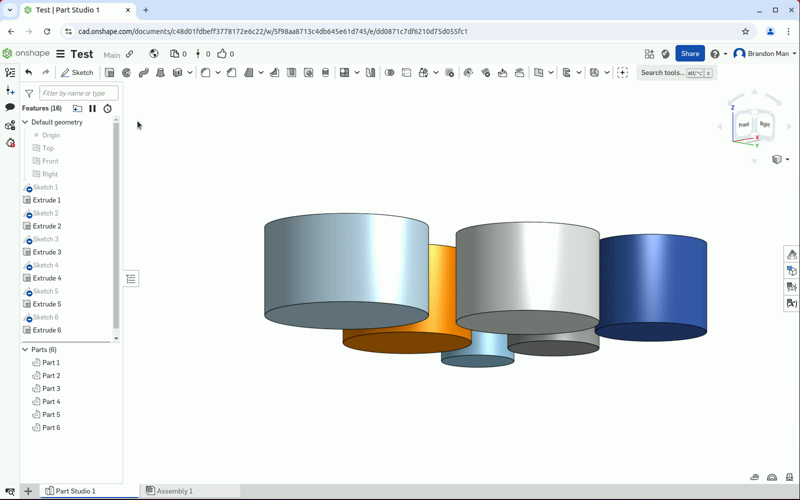
key(down, 3)
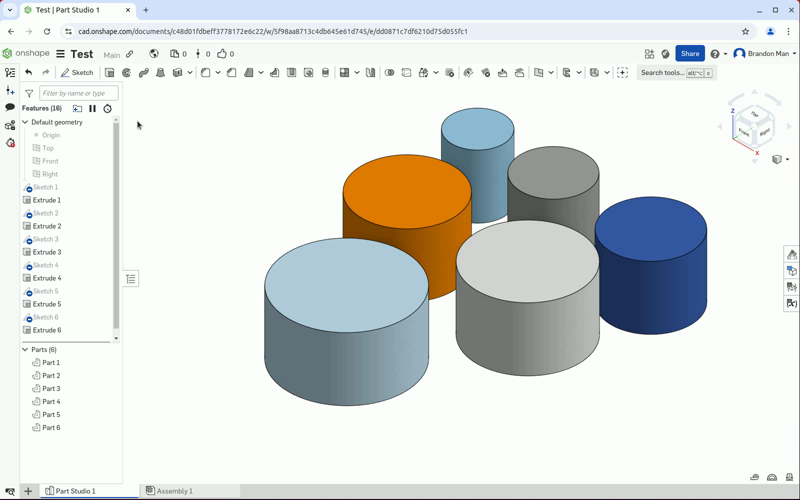
mouse_move(69, 189)
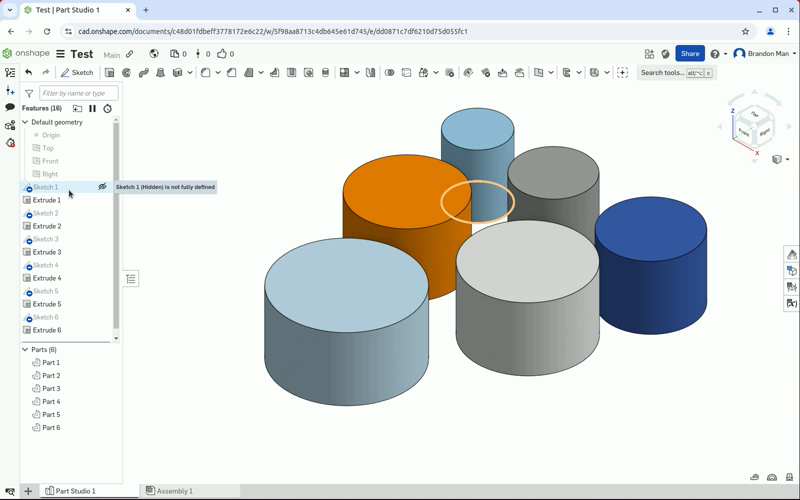
click(69, 189)